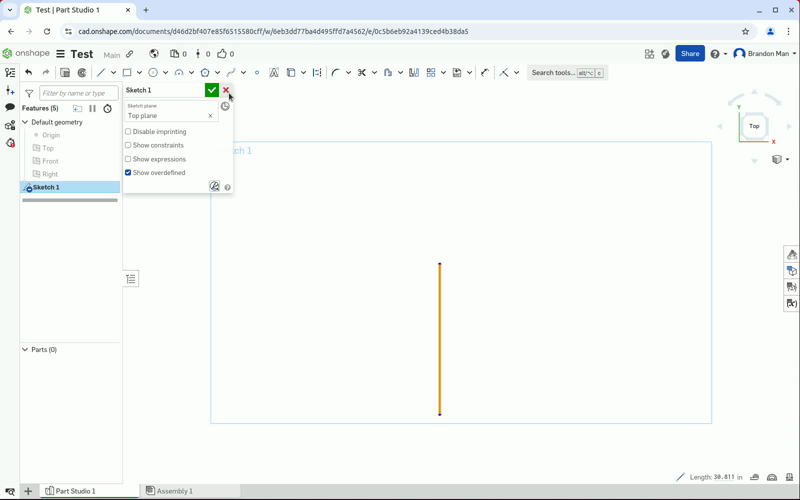
key(shift+h)
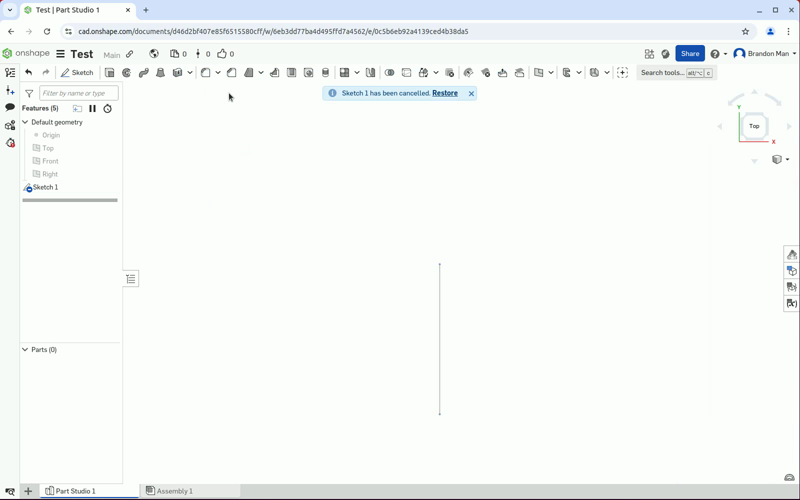
mouse_move(73, 352)
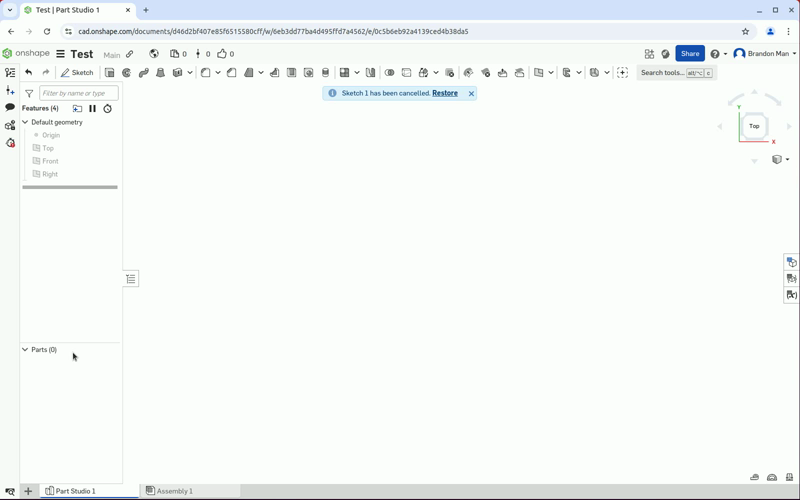
key(y)
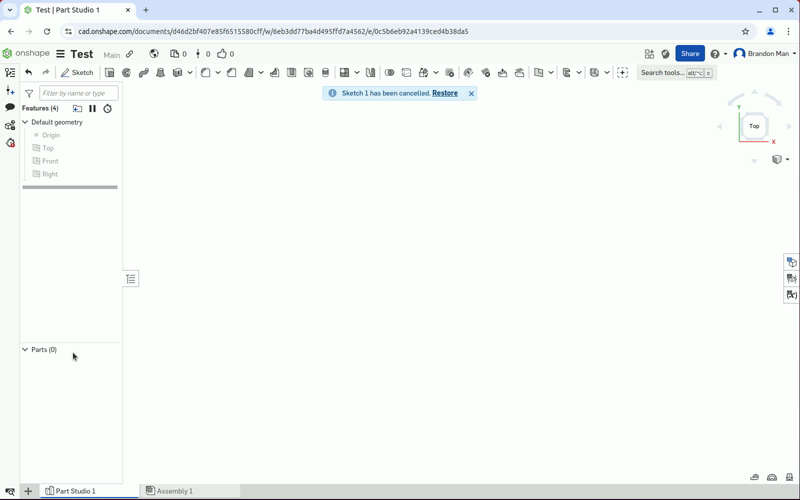
key(shift+p)
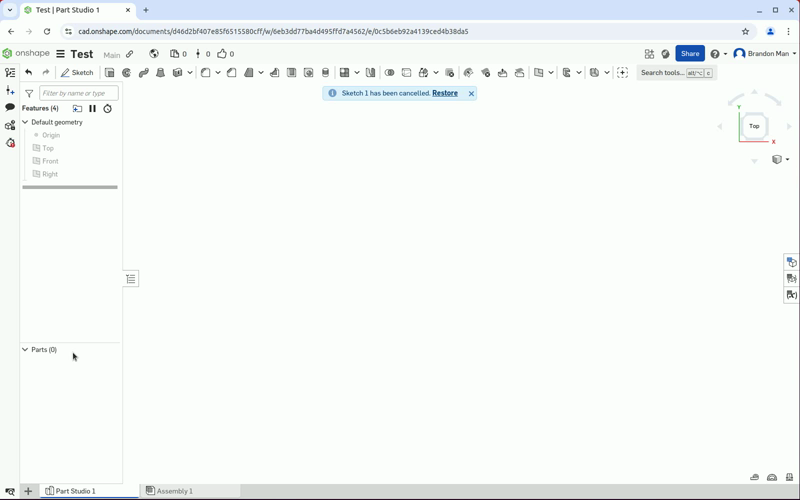
key(space)
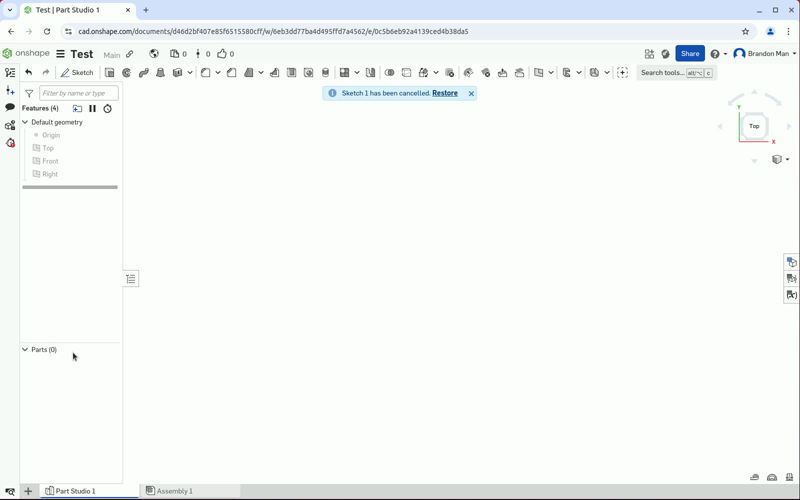
key_down(shift)
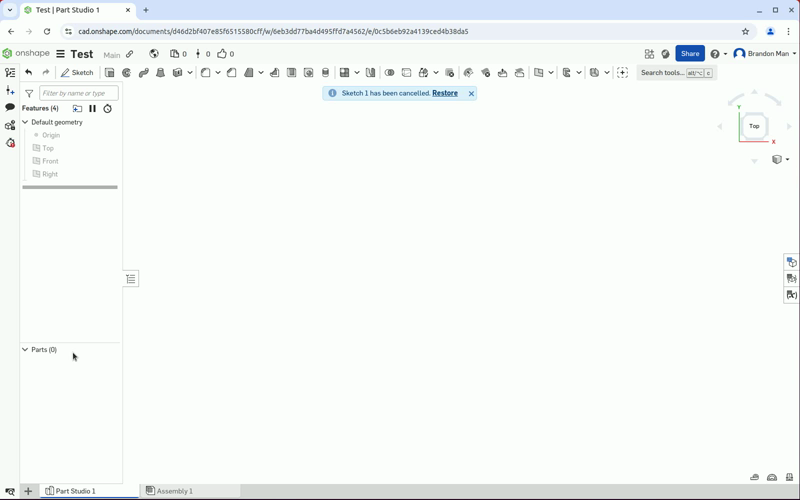
key(up)
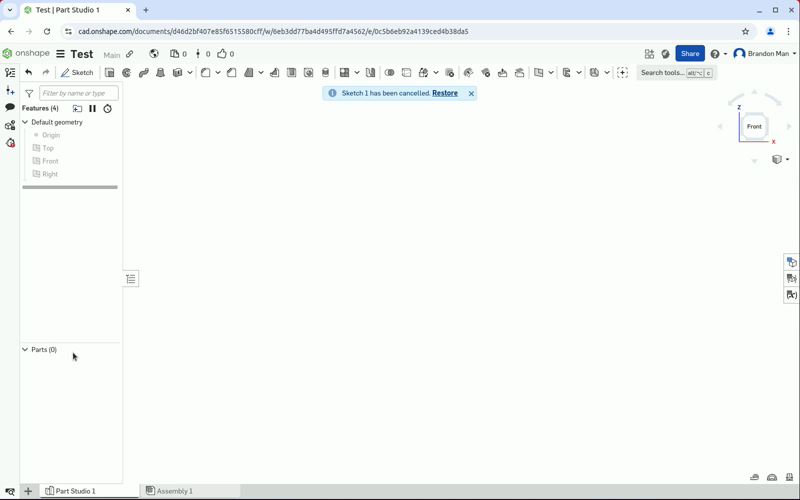
key_up(shift)
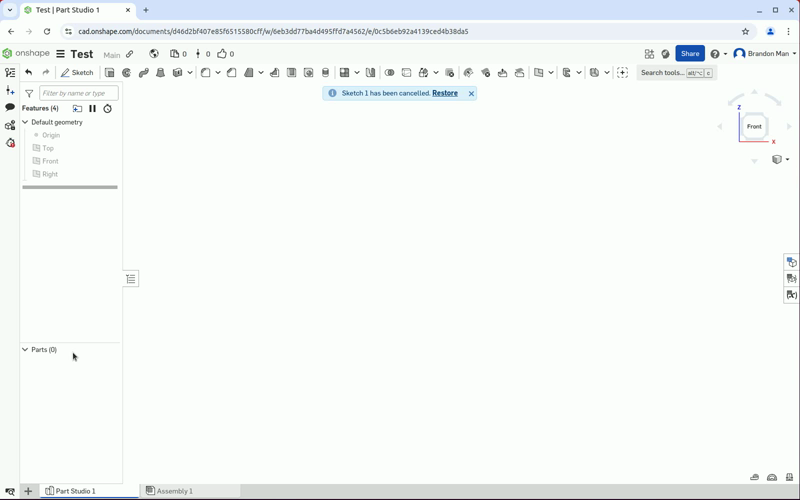
mouse_move(73, 352)
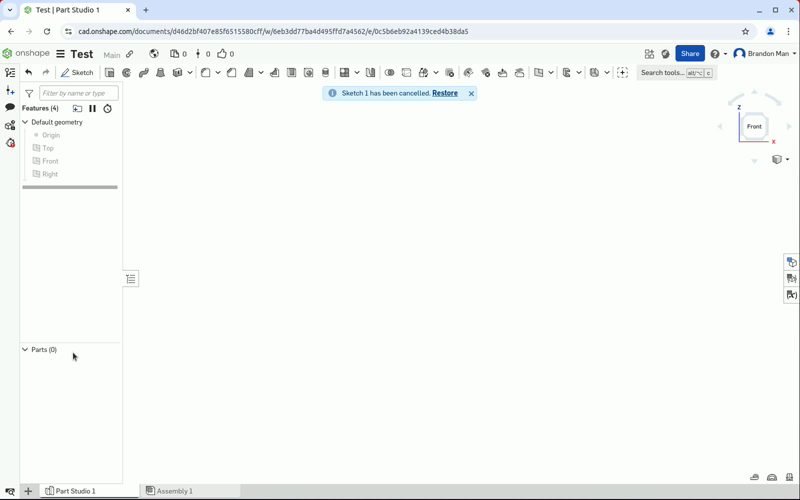
key(shift+y)
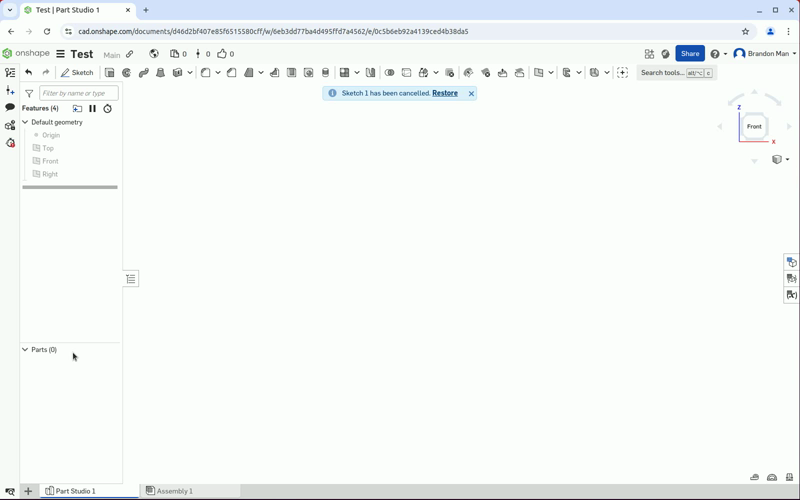
key(shift+s)
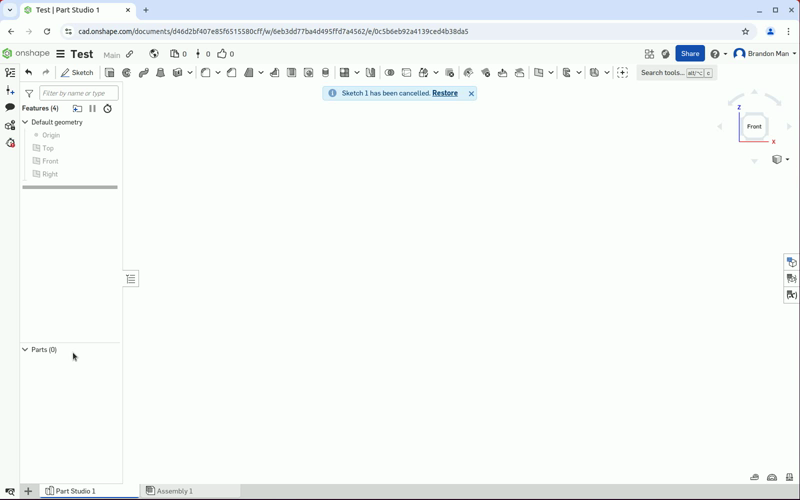
mouse_move(73, 163)
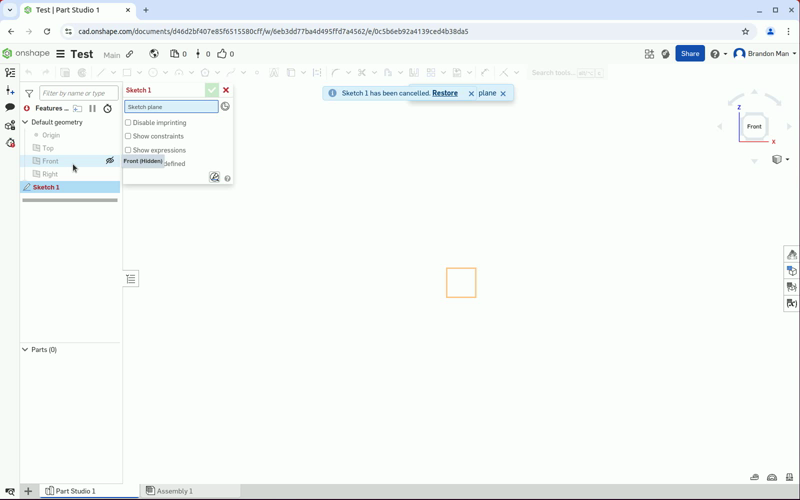
click(73, 163)
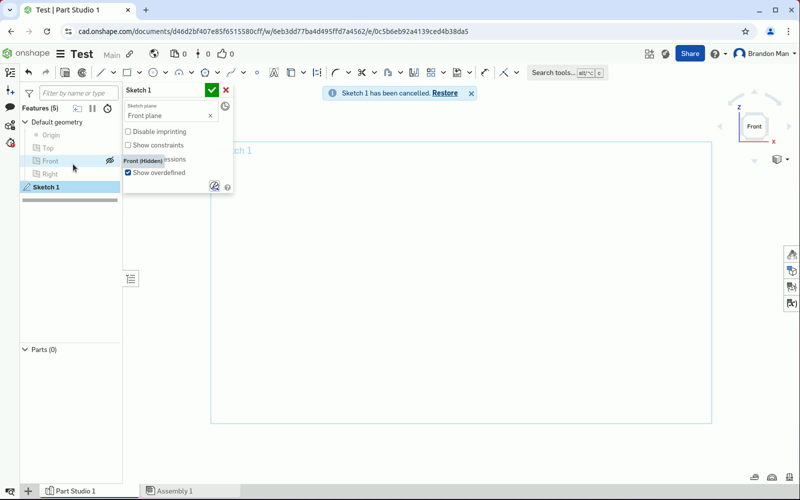
mouse_move(73, 352)
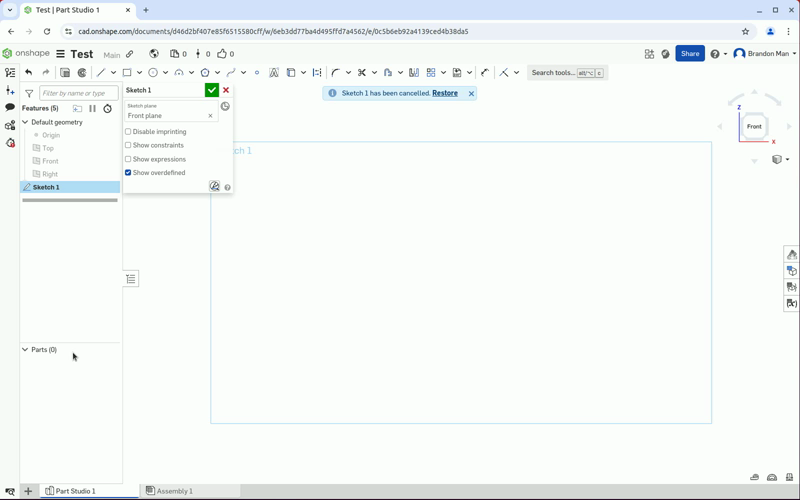
key(y)
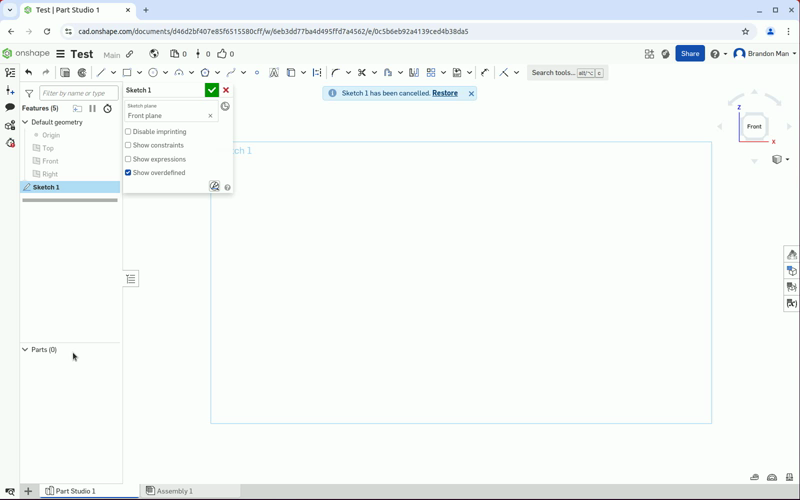
key(l)
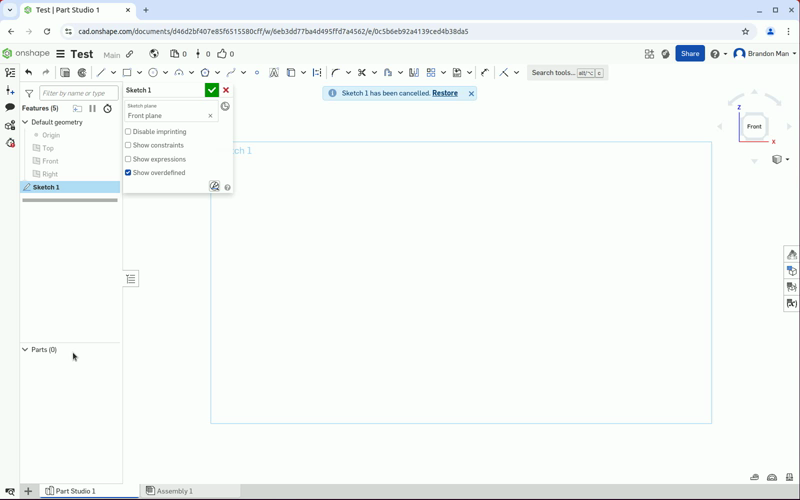
key_down(shift)
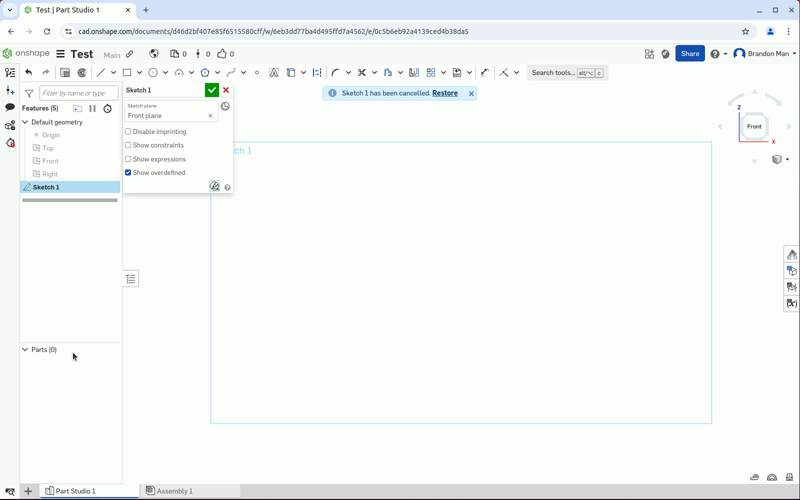
mouse_move(348, 184)
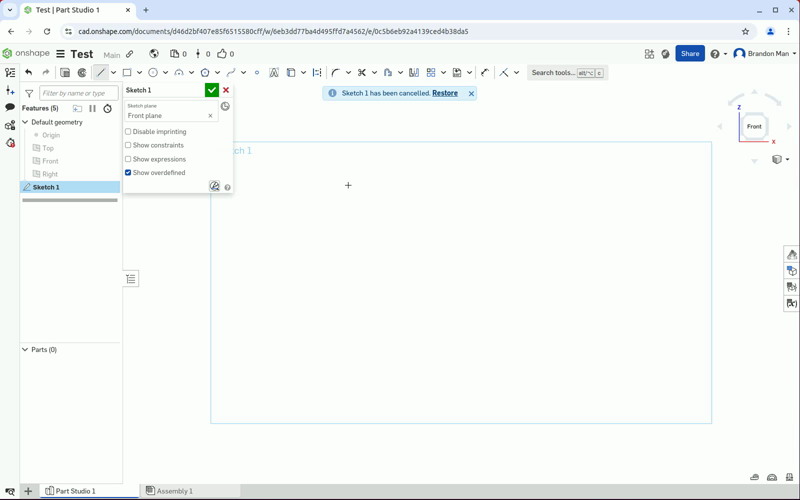
click(348, 184)
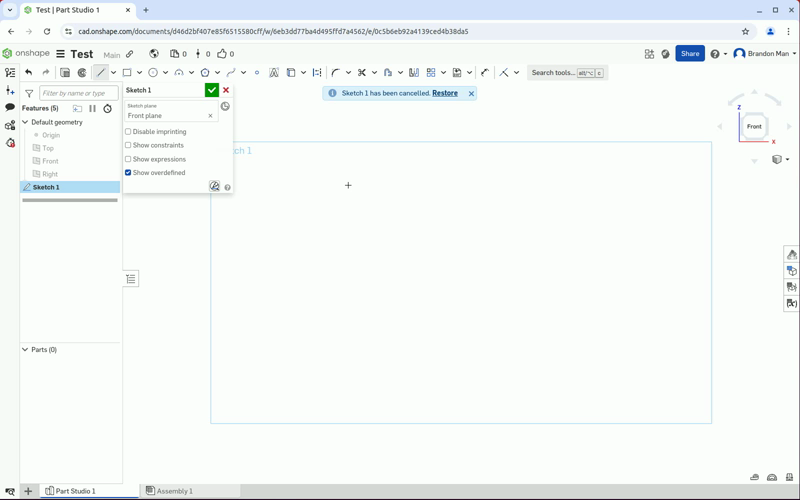
key_up(shift)
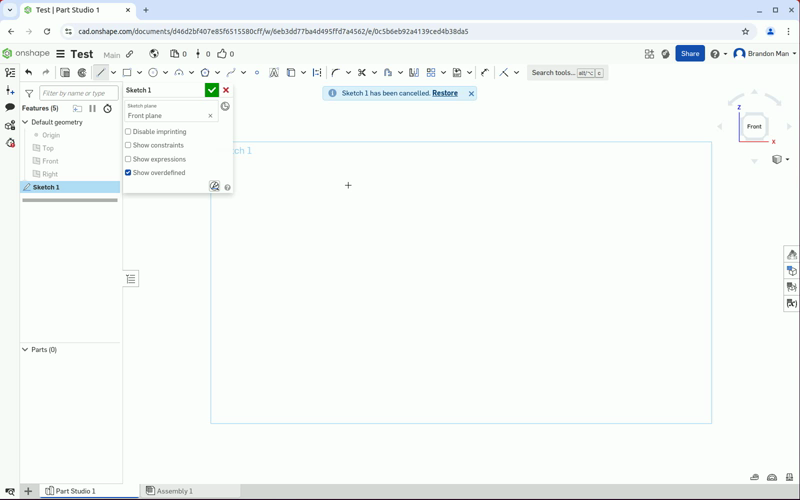
key_down(shift)
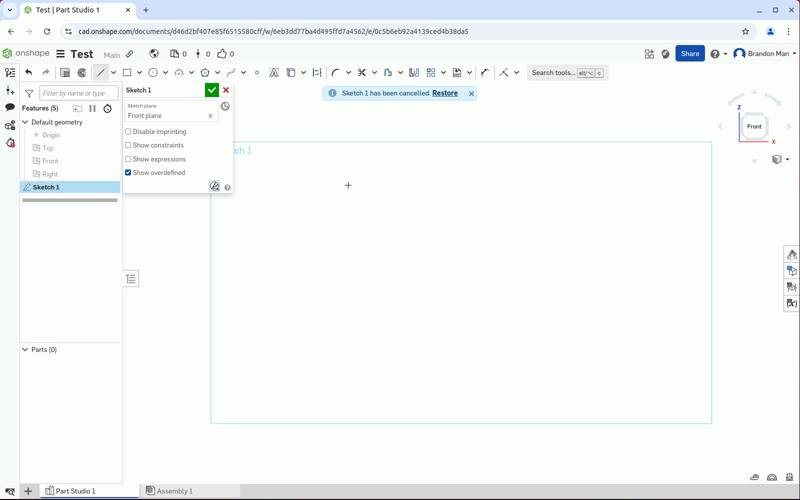
mouse_move(378, 184)
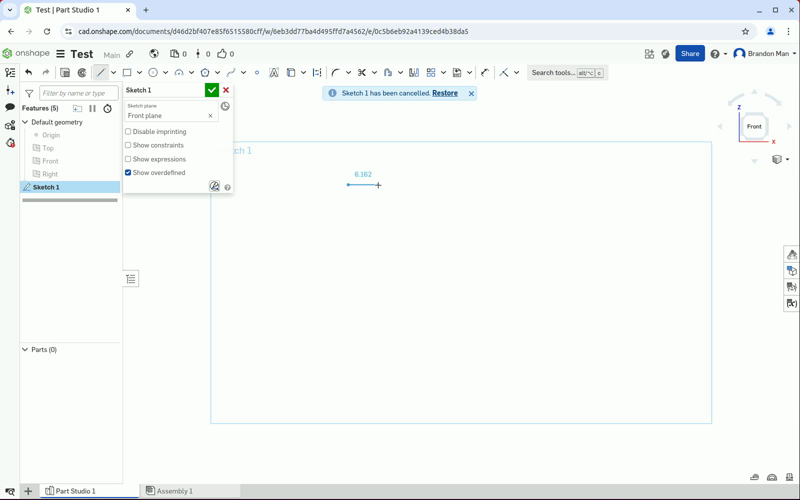
mouse_move(364, 184)
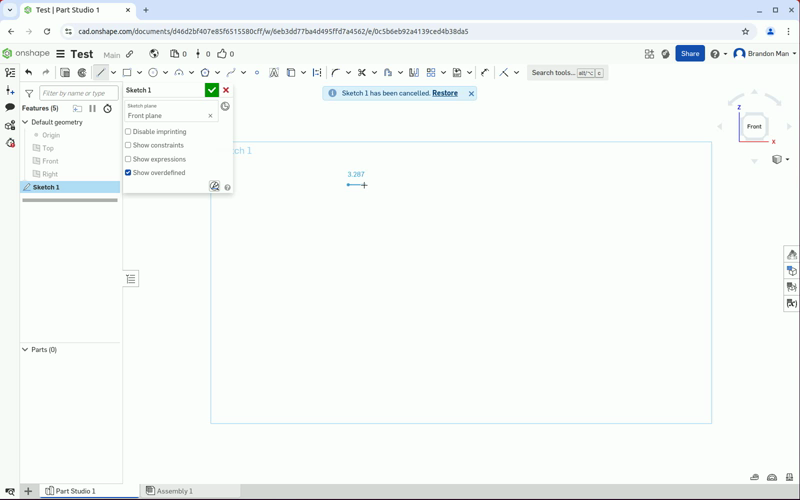
click(364, 184)
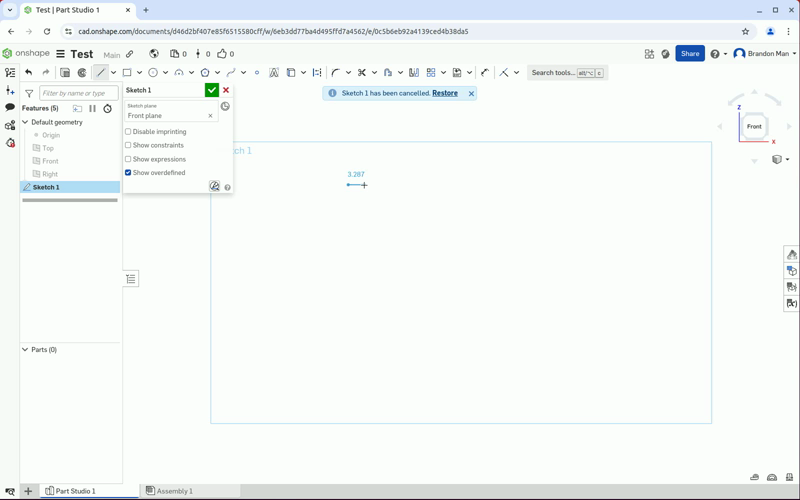
key_up(shift)
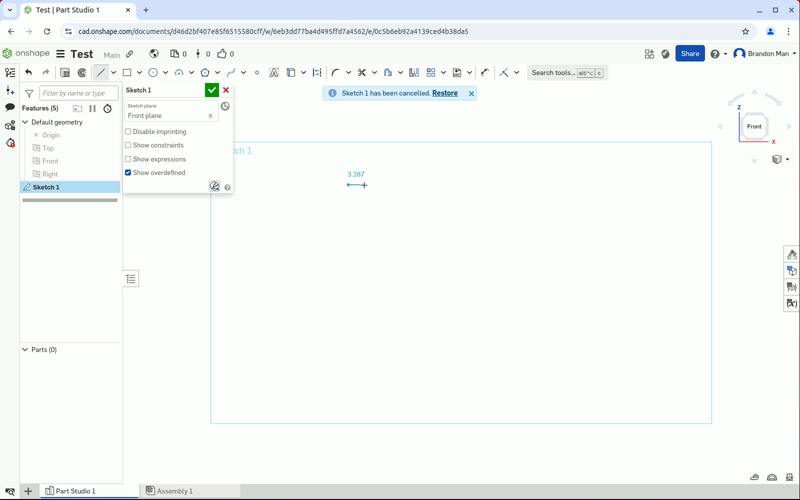
key_down(shift)
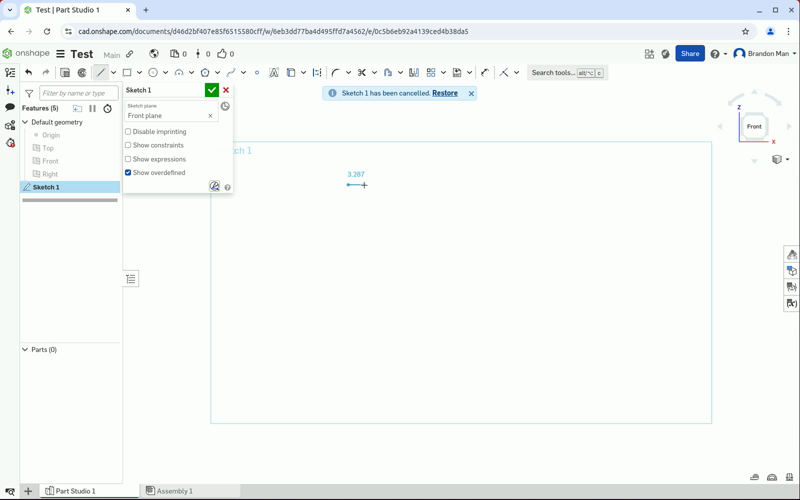
mouse_move(394, 184)
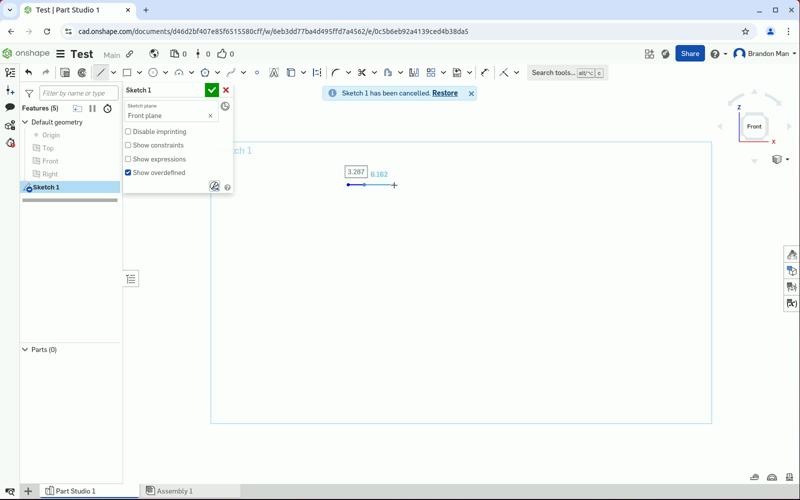
mouse_move(364, 226)
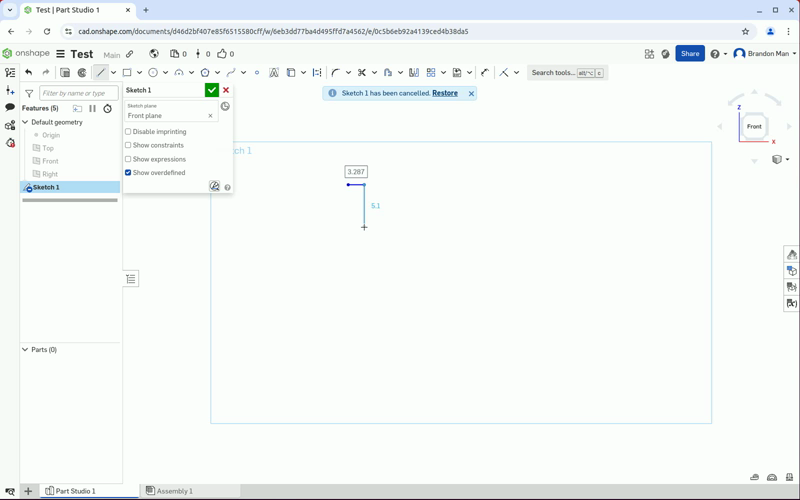
click(364, 226)
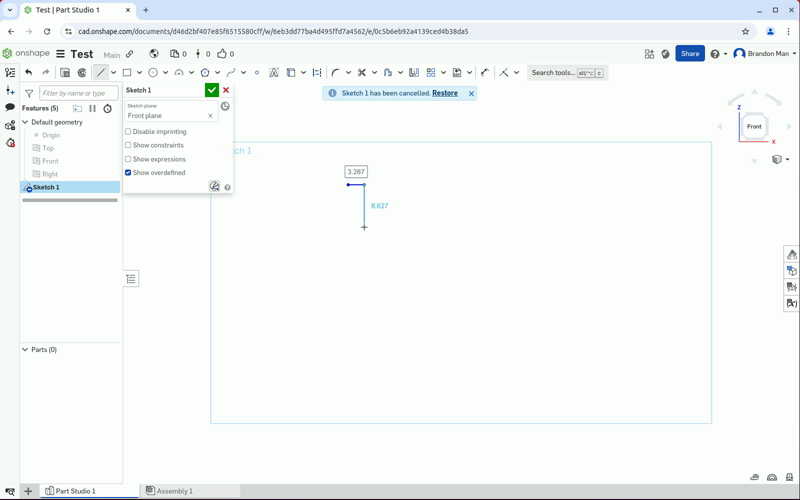
key_up(shift)
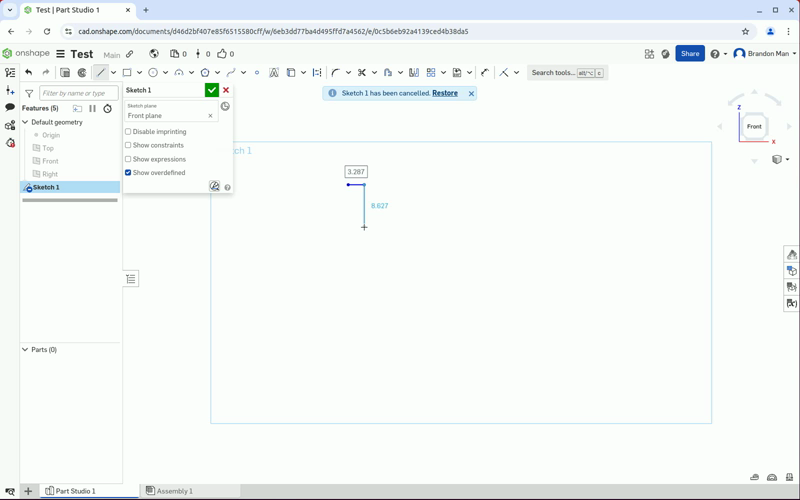
key_down(shift)
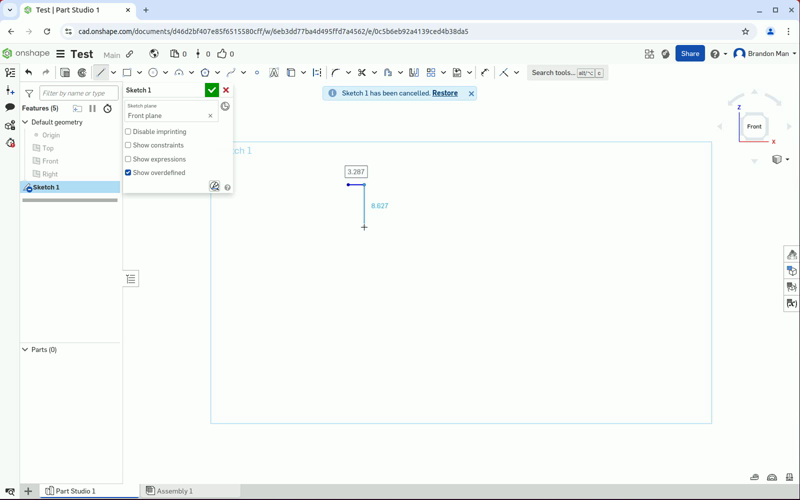
mouse_move(394, 226)
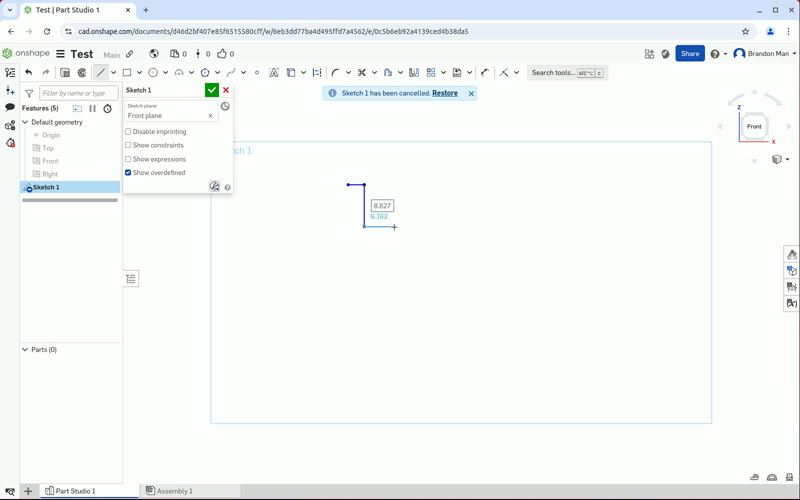
mouse_move(364, 242)
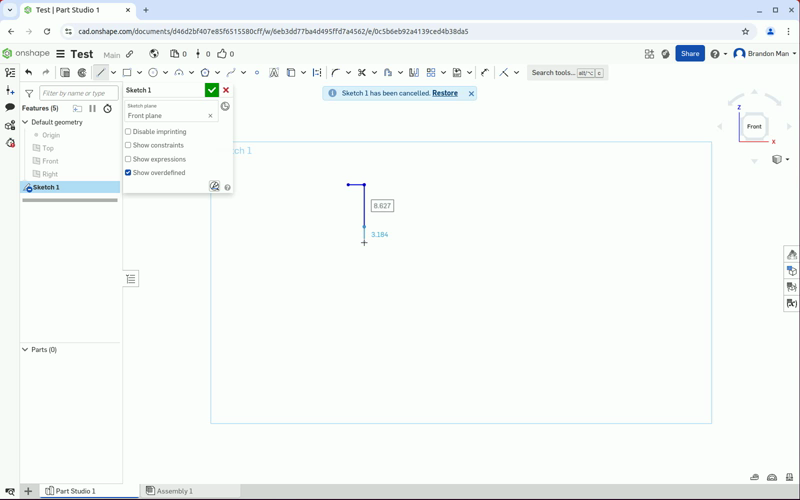
click(364, 242)
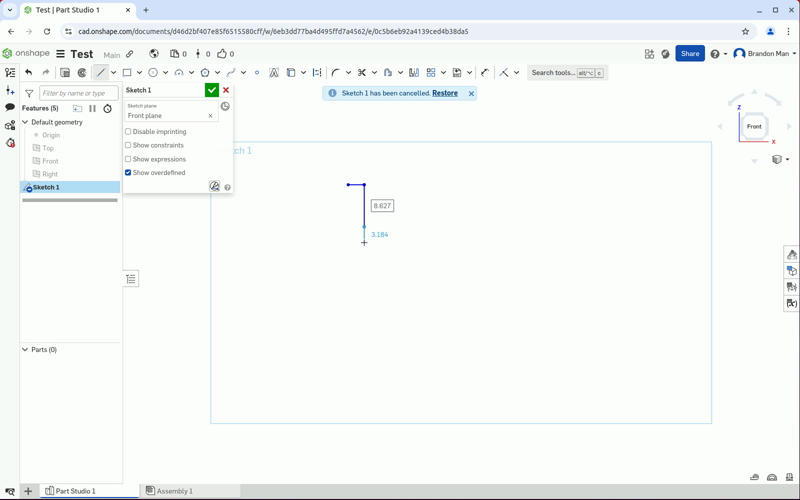
key_up(shift)
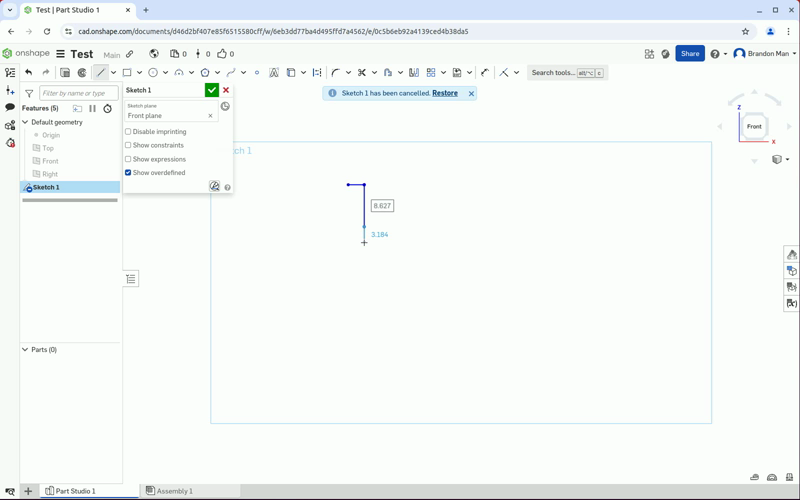
key_down(shift)
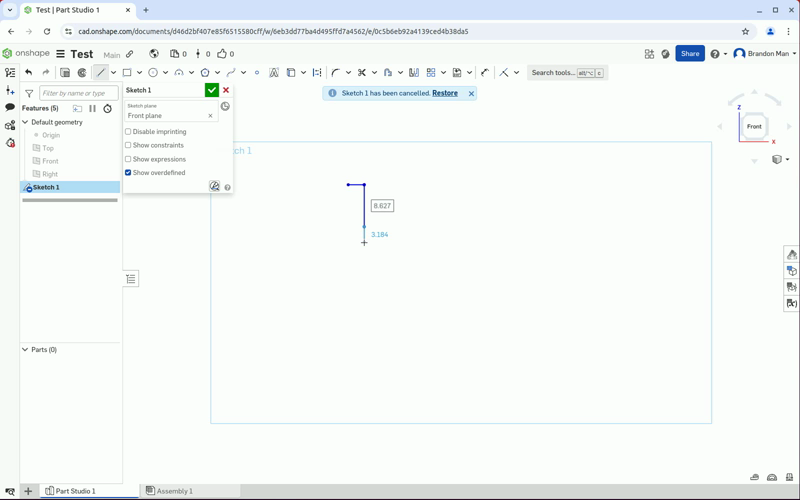
mouse_move(441, 242)
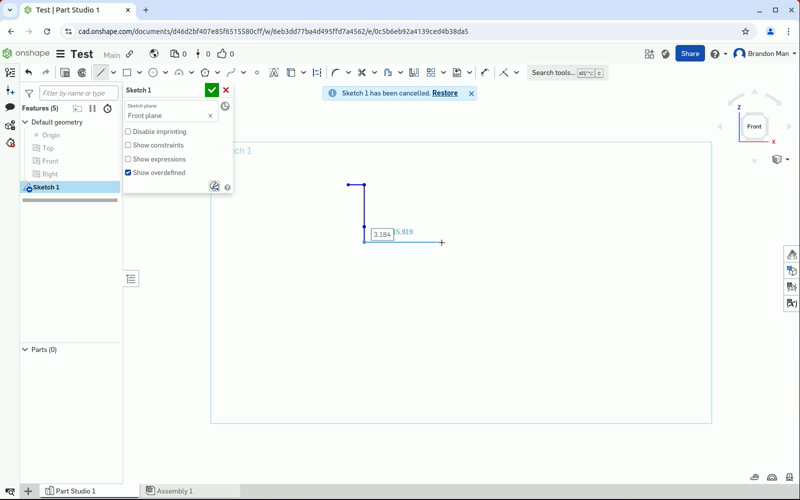
click(441, 242)
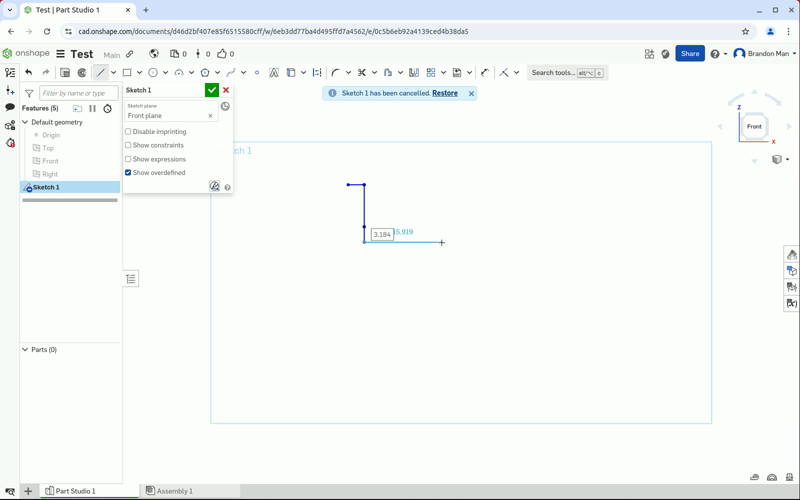
key_up(shift)
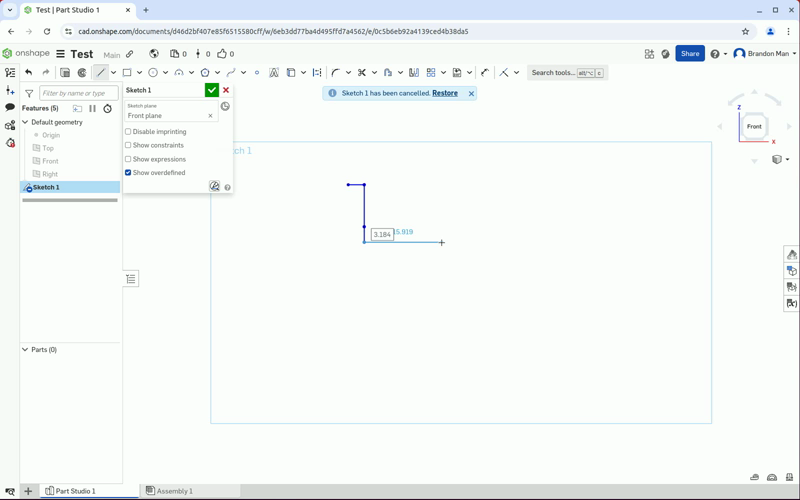
key_down(shift)
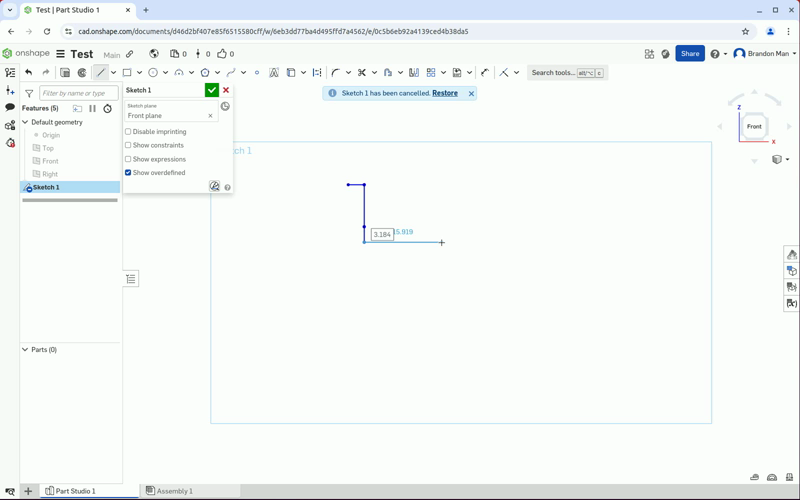
mouse_move(471, 242)
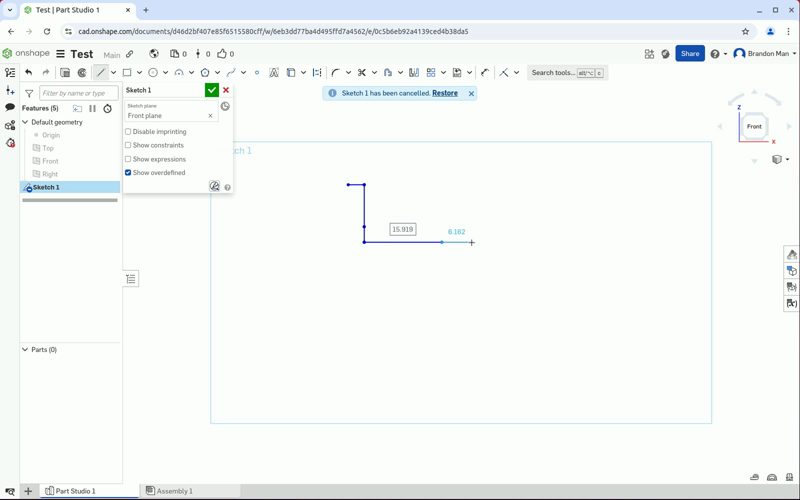
mouse_move(441, 258)
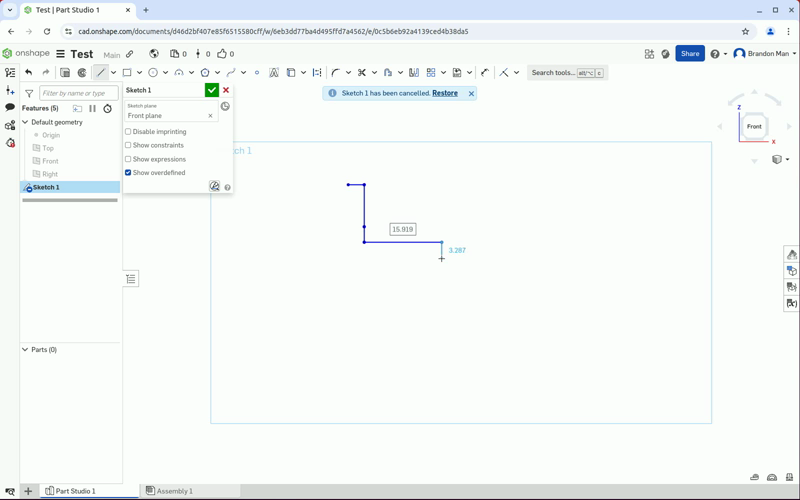
click(441, 258)
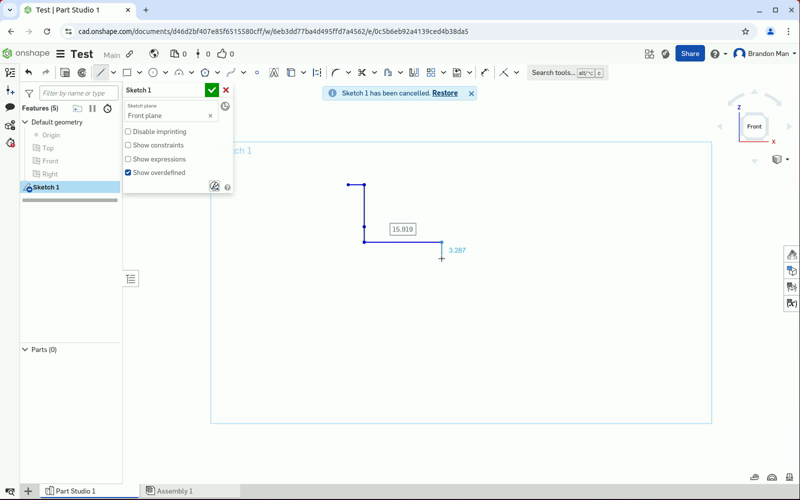
key_up(shift)
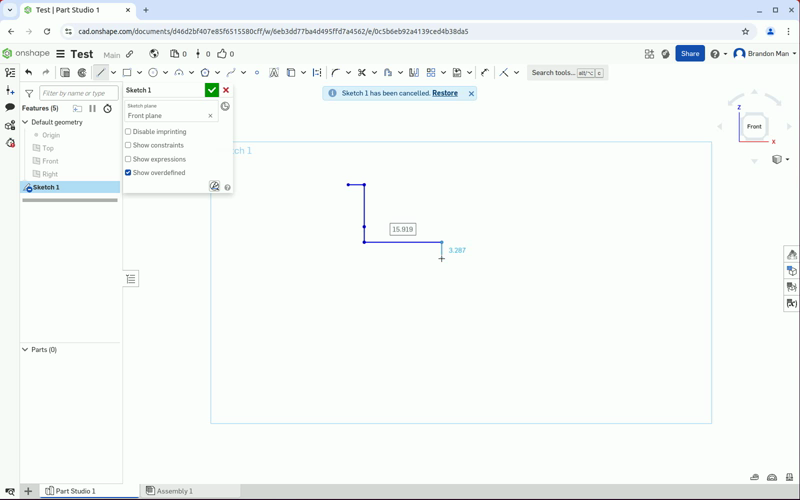
key_down(shift)
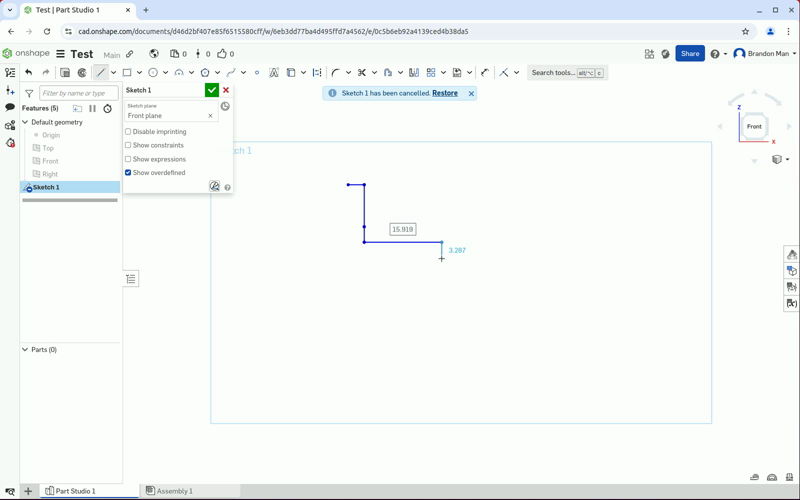
mouse_move(515, 258)
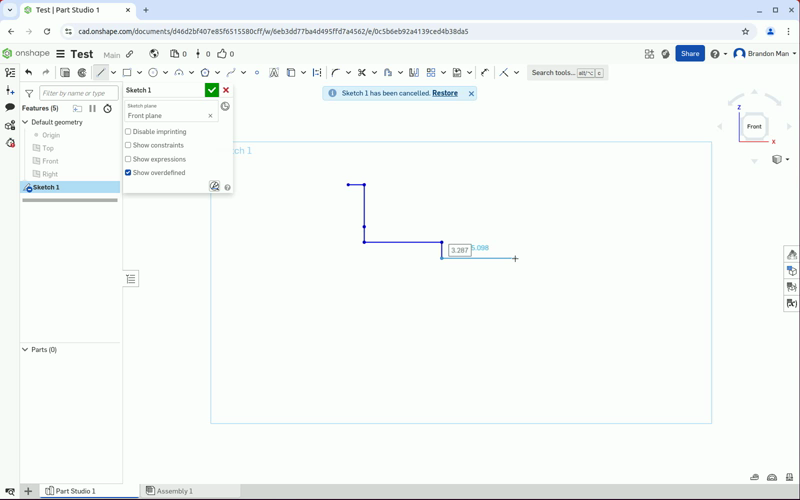
click(515, 258)
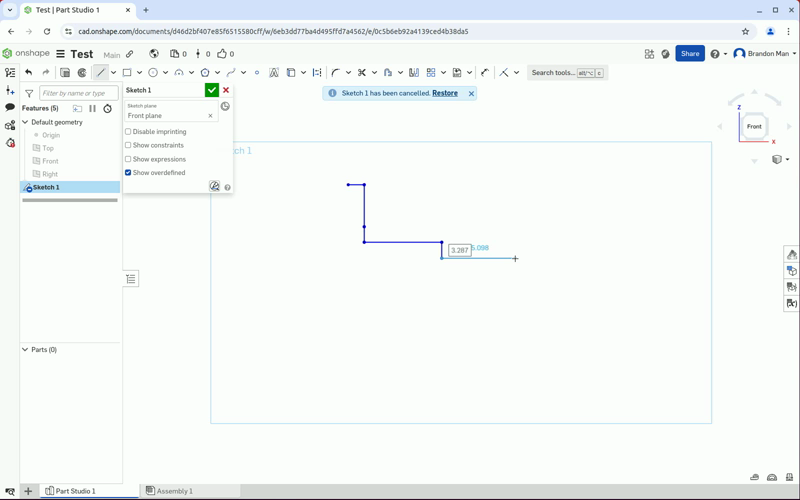
key_up(shift)
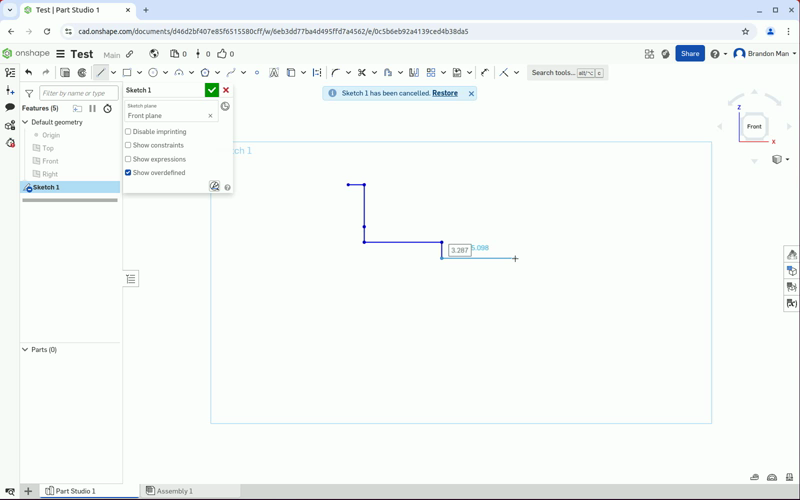
key_down(shift)
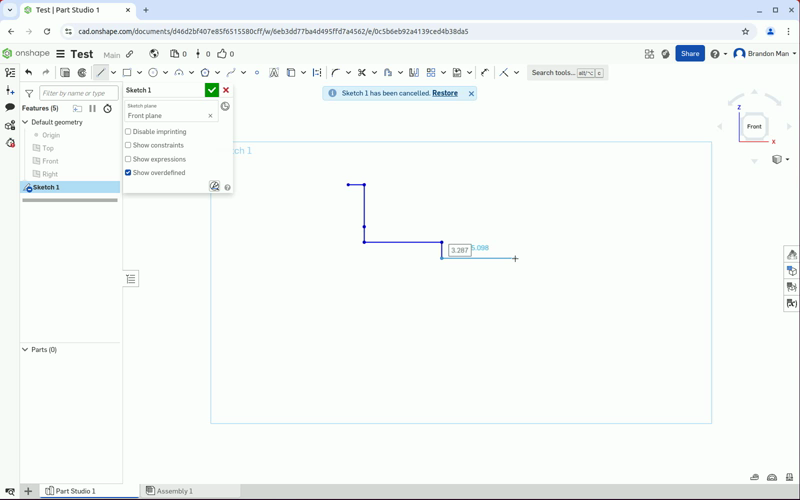
mouse_move(515, 170)
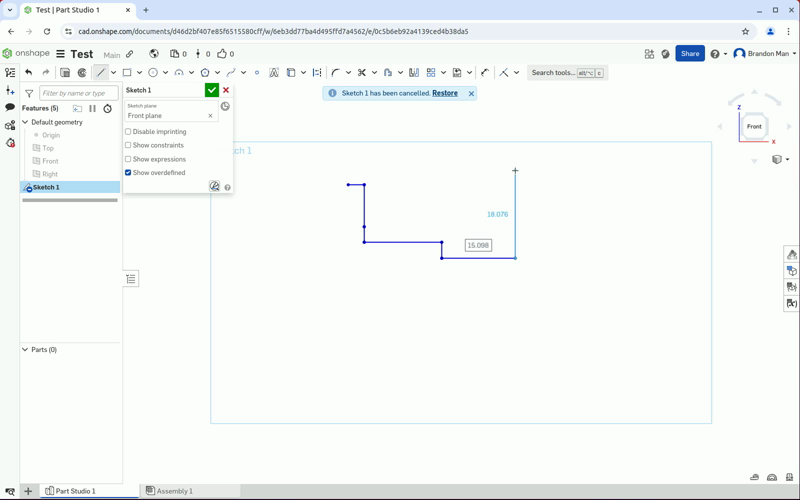
click(515, 170)
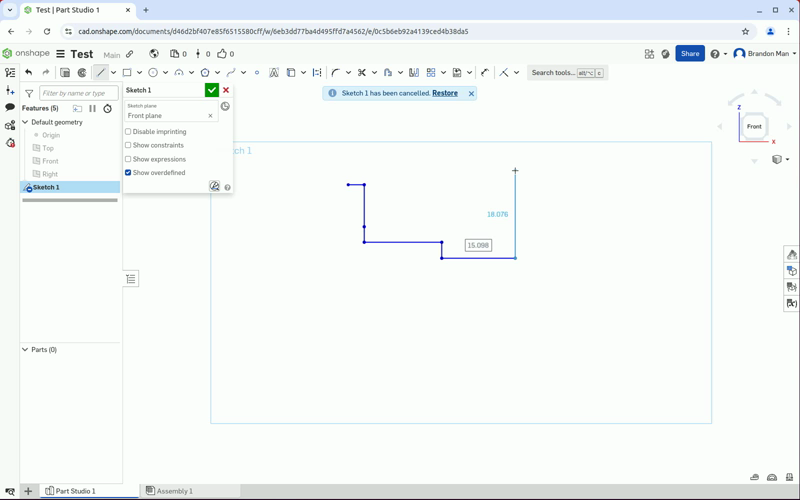
key_up(shift)
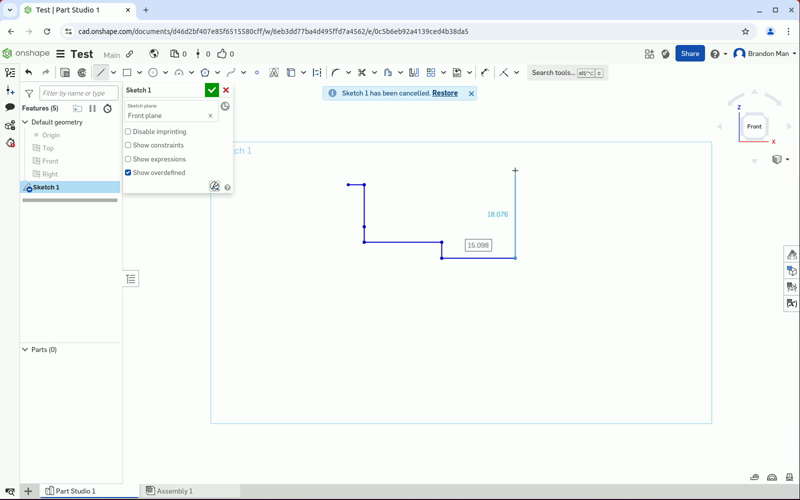
key_down(shift)
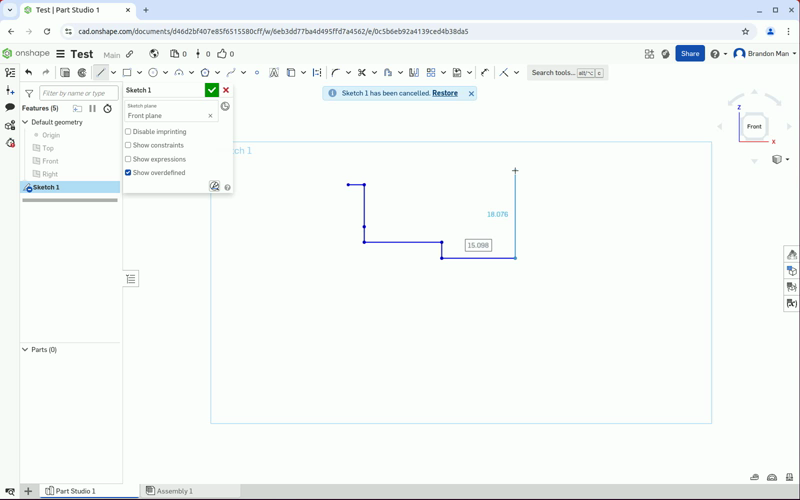
mouse_move(348, 170)
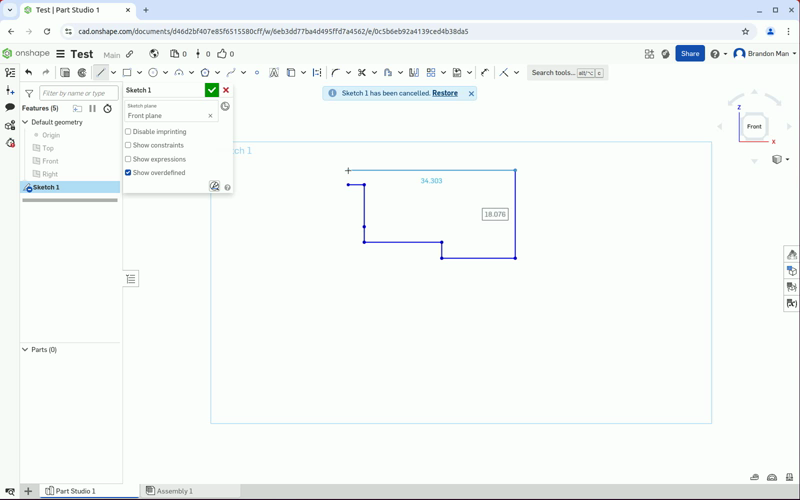
click(348, 170)
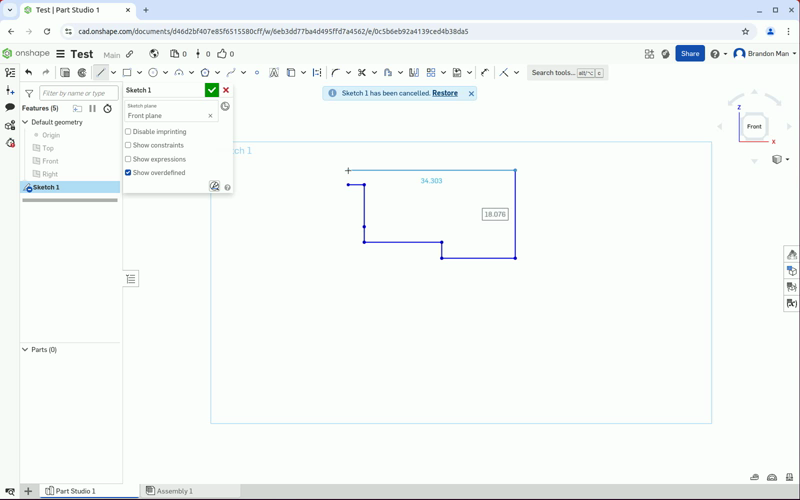
key_up(shift)
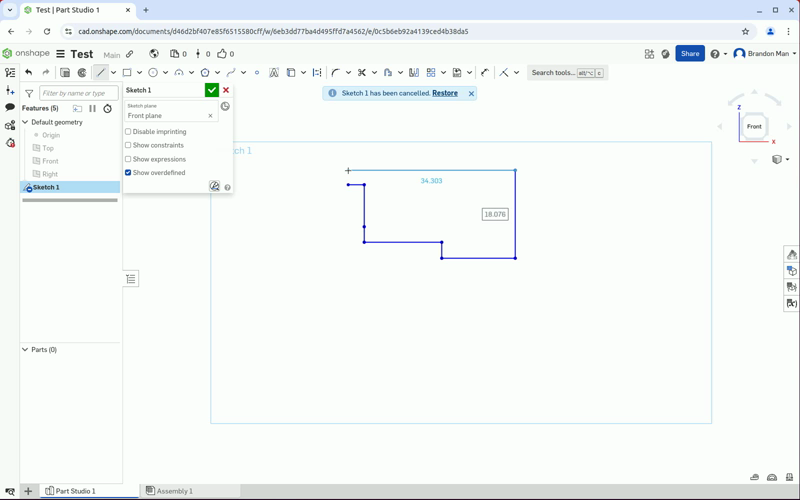
mouse_move(378, 170)
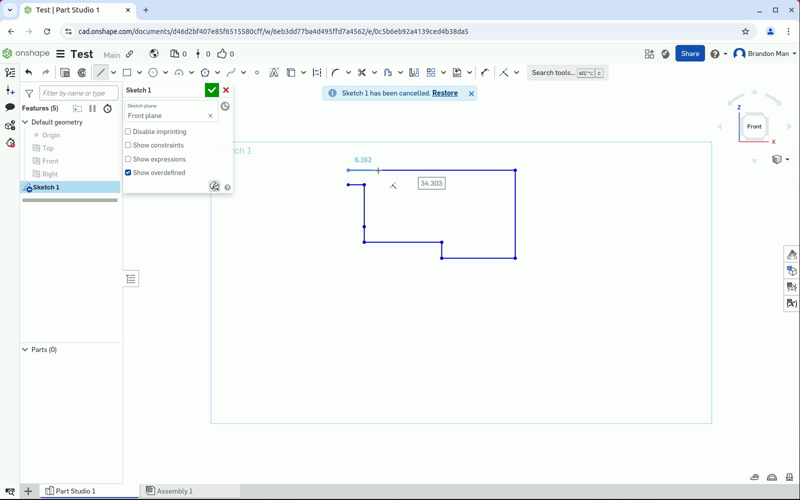
key_down(shift)
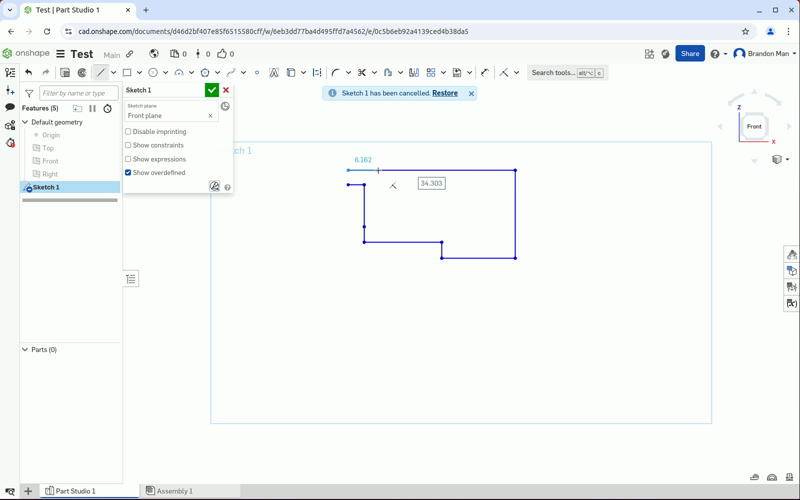
mouse_move(348, 184)
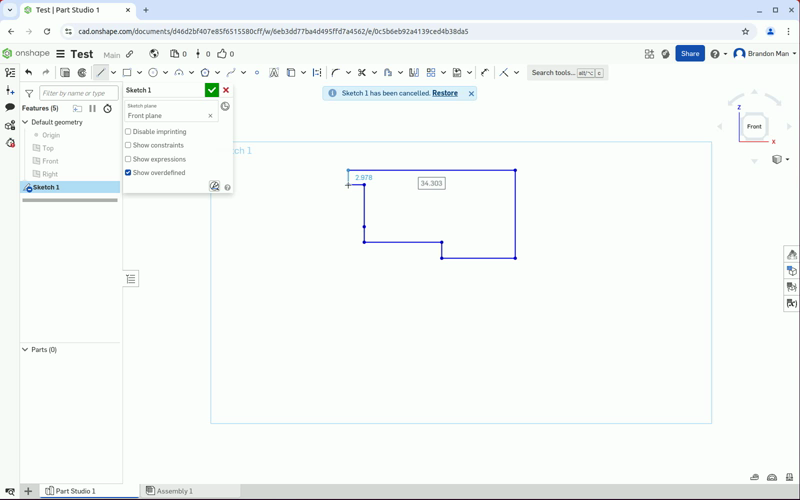
key_up(shift)
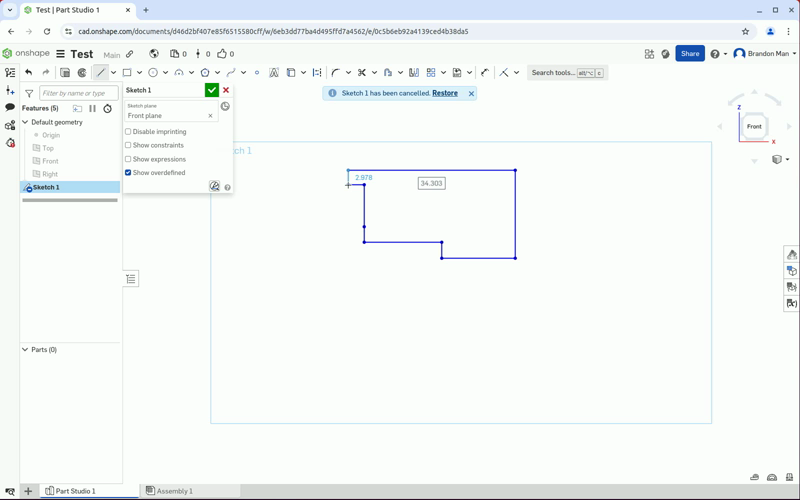
click(348, 184)
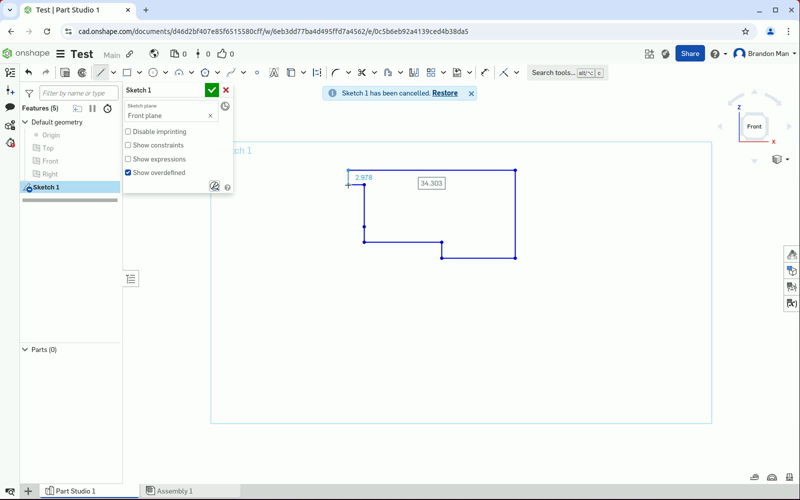
key(esc)
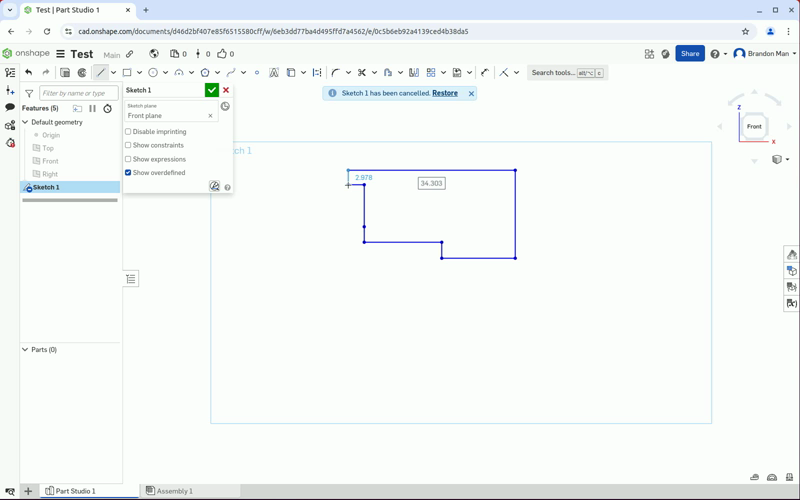
key(c)
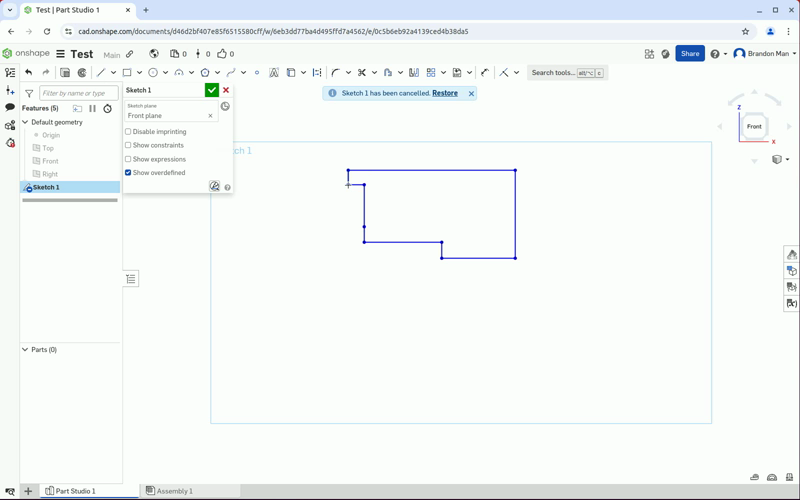
key_down(shift)
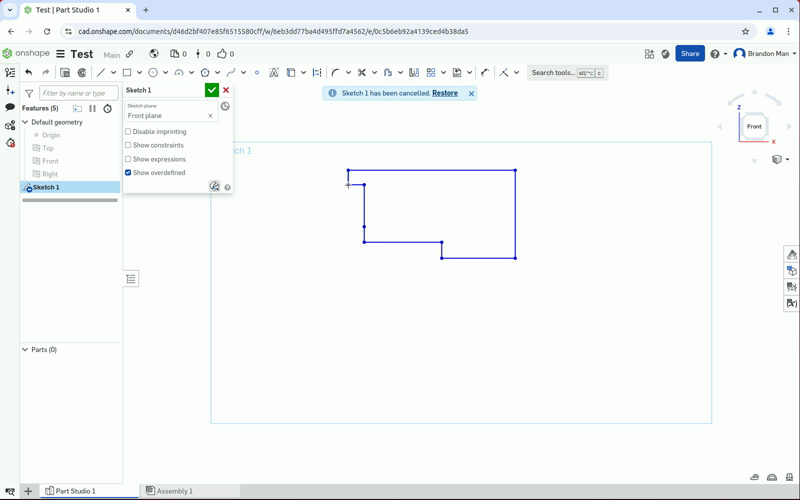
mouse_move(487, 230)
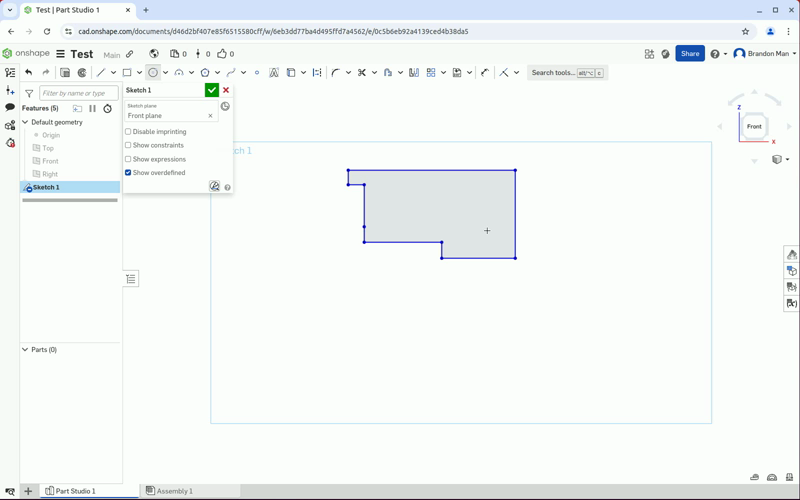
click(487, 230)
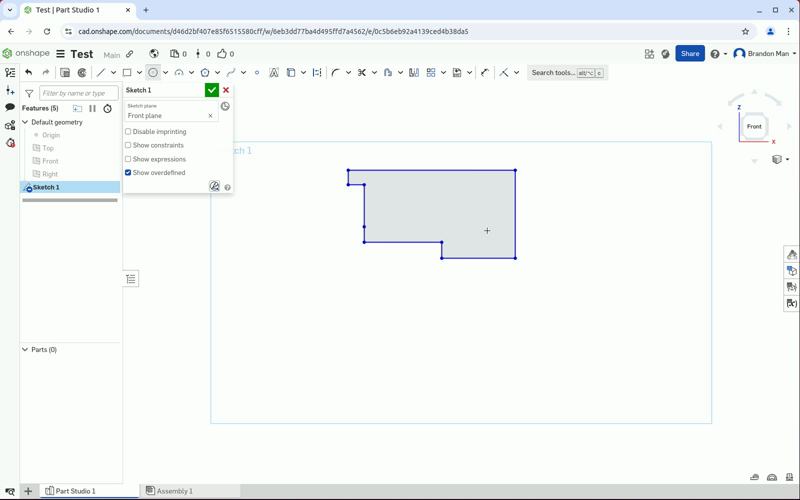
key_up(shift)
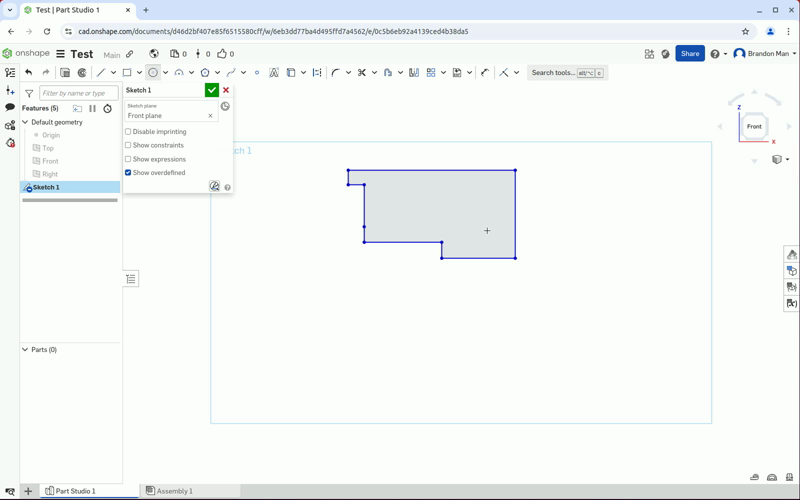
mouse_move(499, 230)
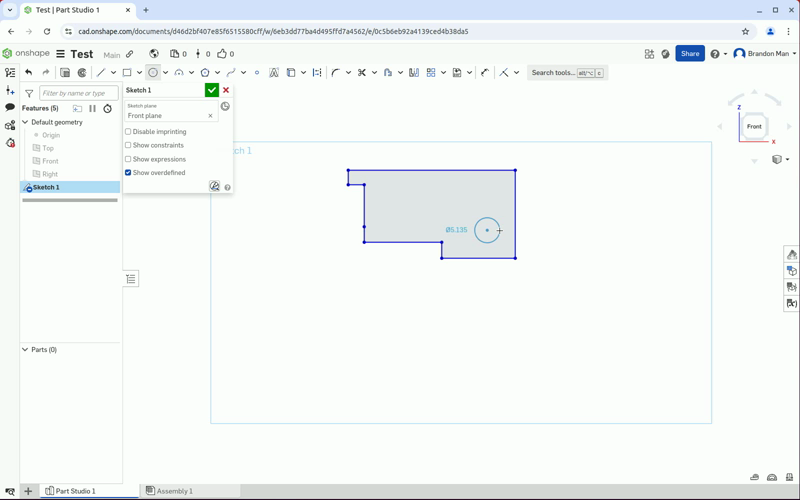
click(499, 230)
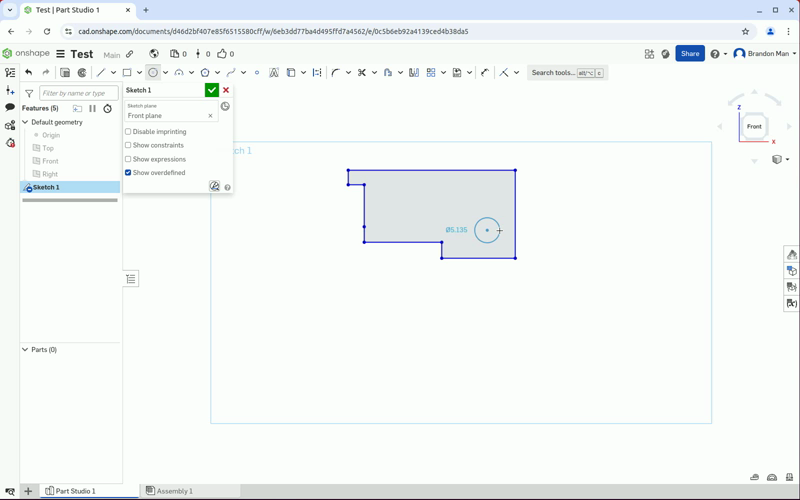
key(esc)
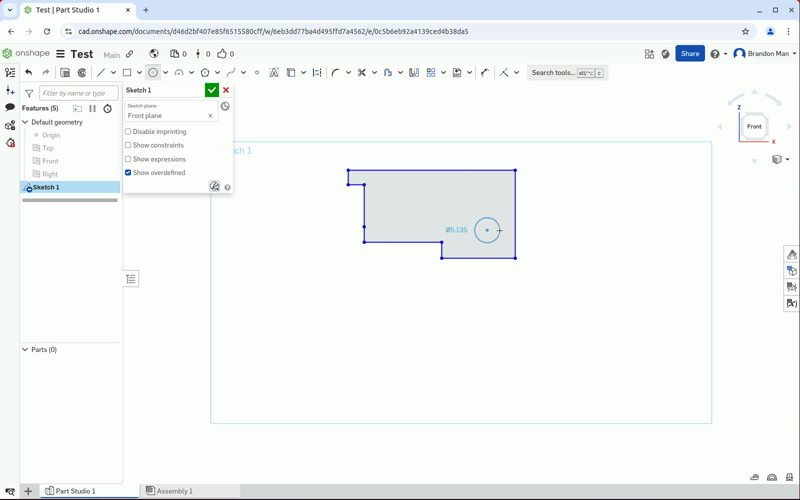
mouse_move(407, 197)
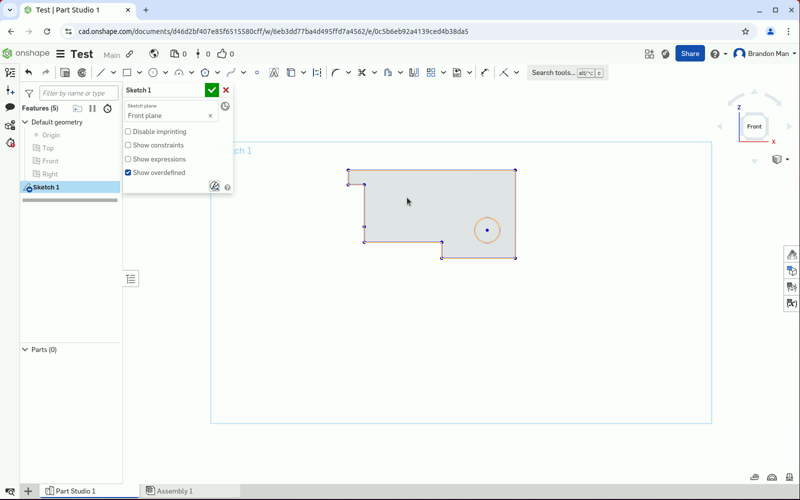
click(407, 197)
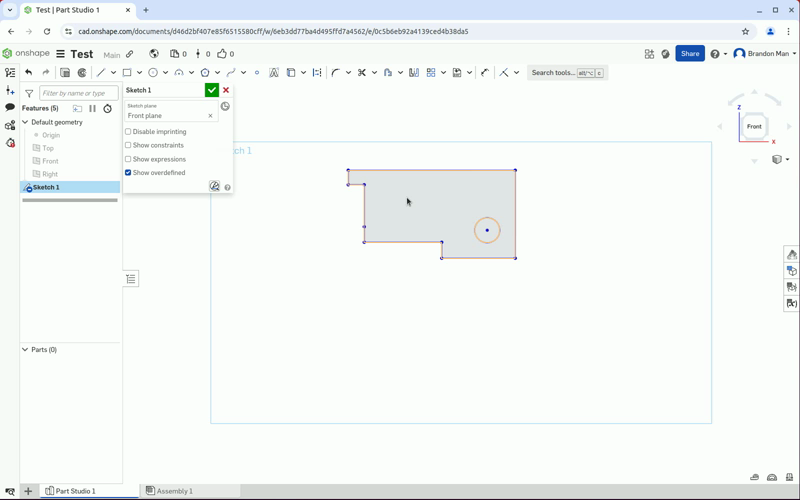
mouse_move(73, 352)
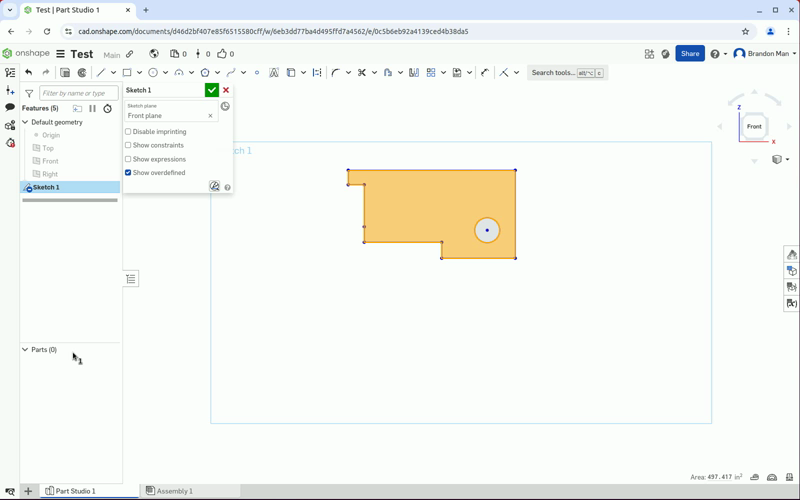
key(shift+y)
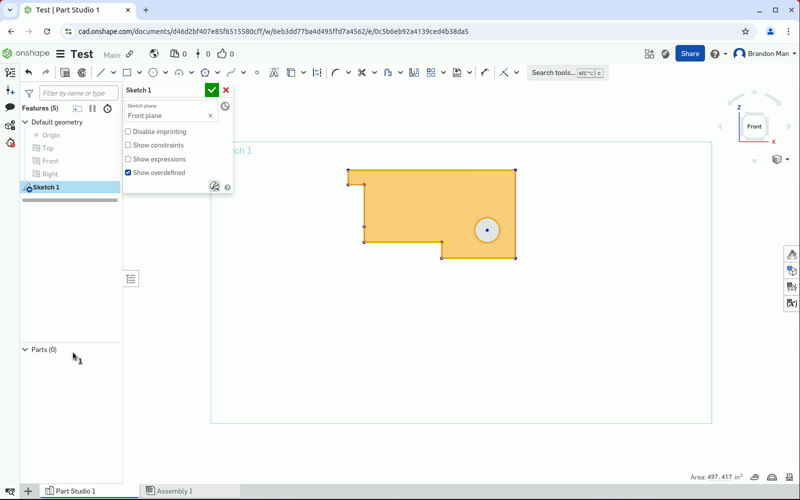
key(shift+e)
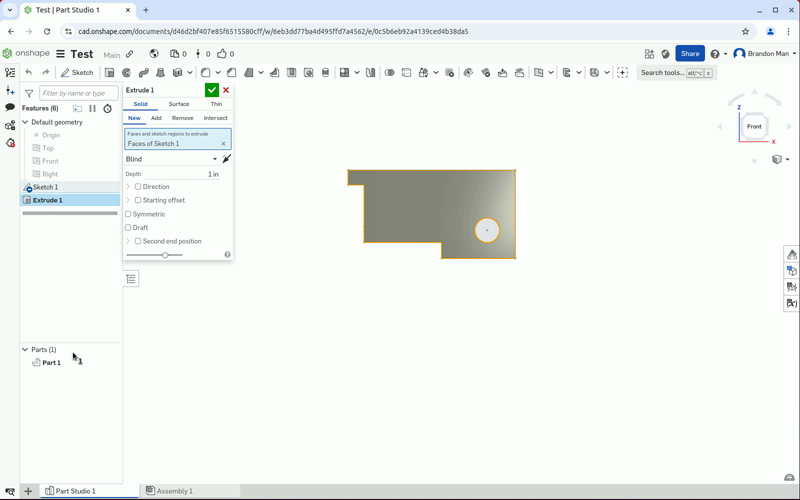
mouse_move(143, 106)
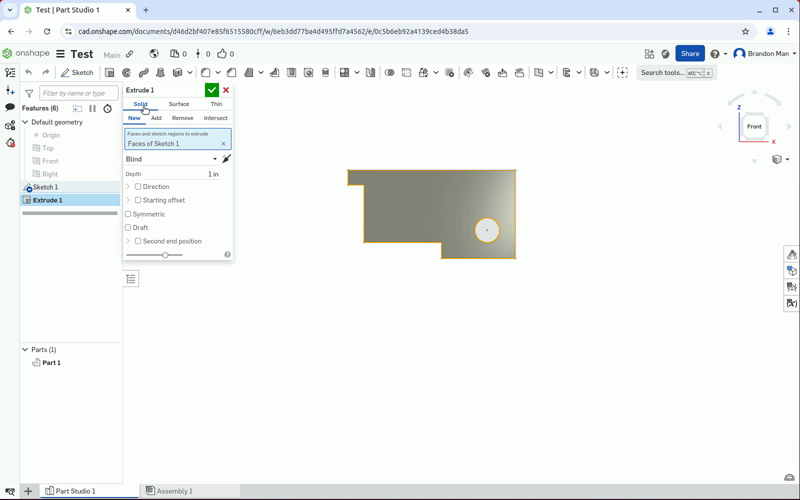
click(143, 106)
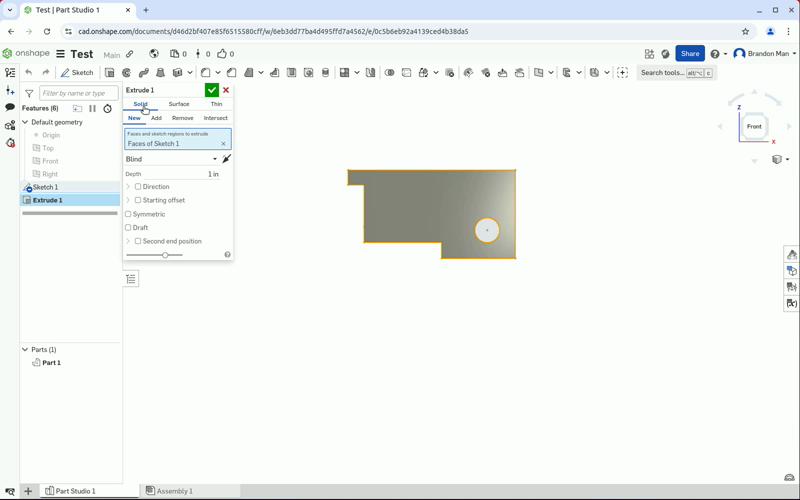
mouse_move(137, 120)
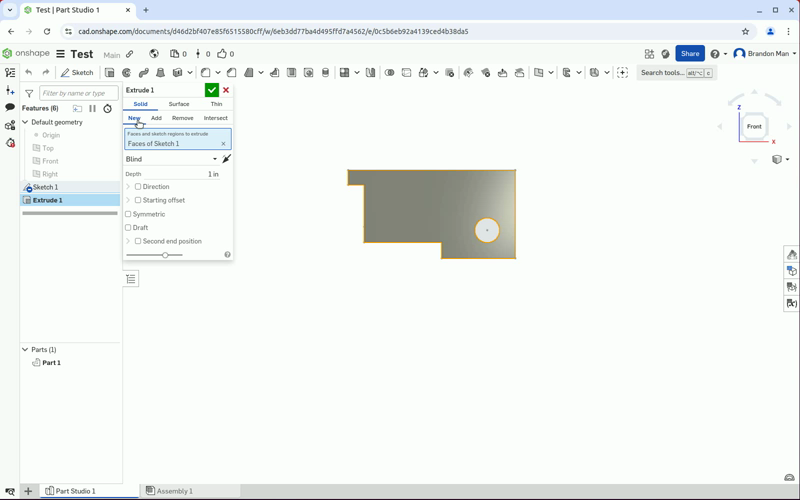
click(137, 120)
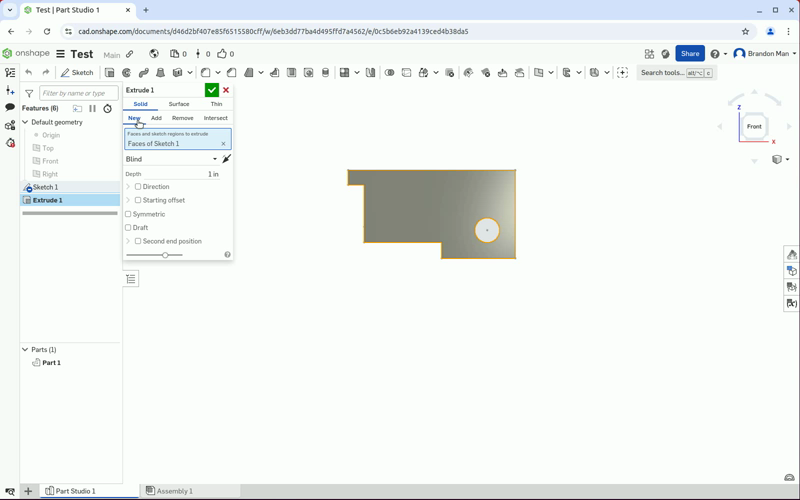
key(tab, 4)
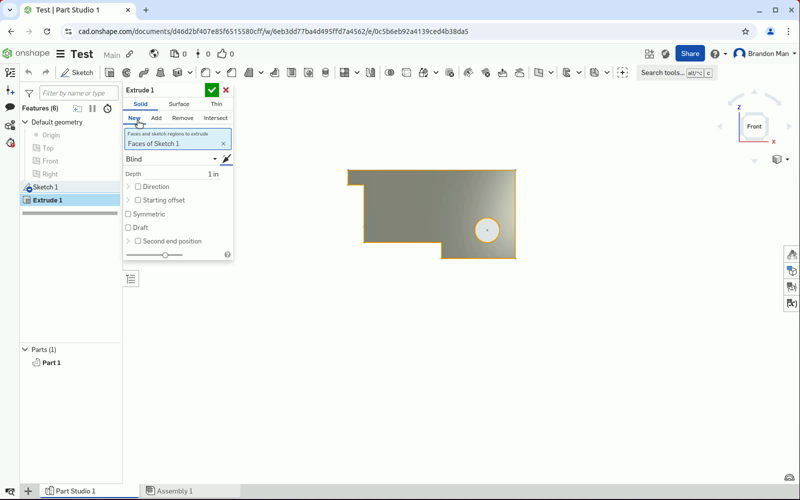
text(3.37)
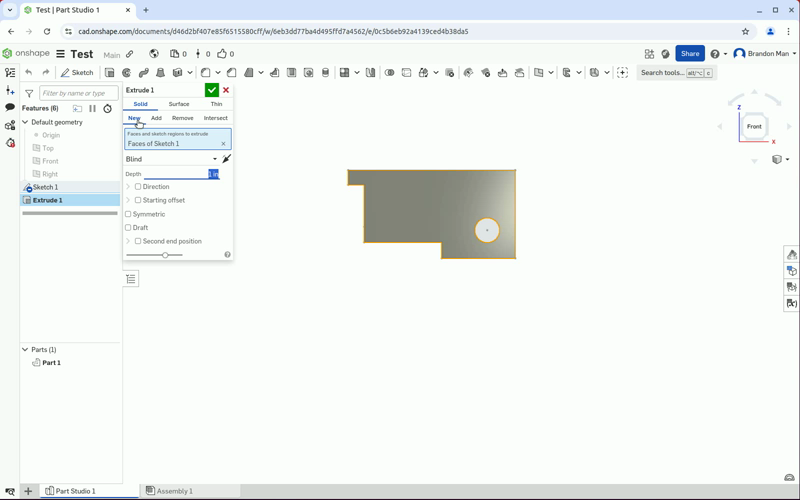
key(enter)
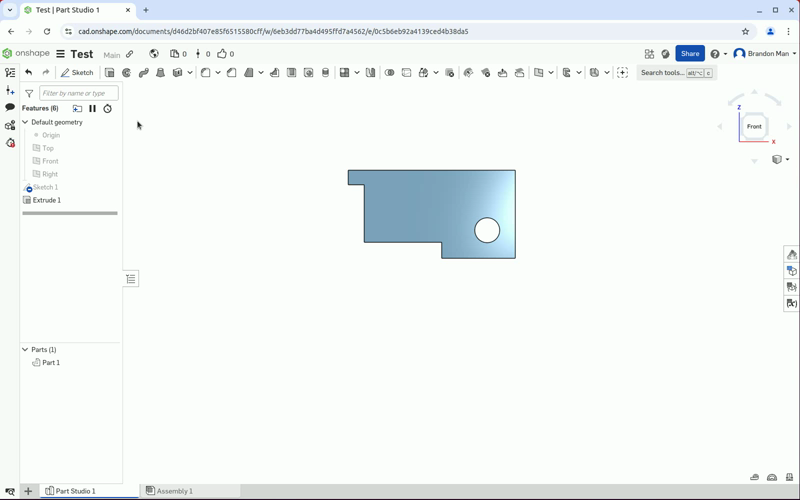
key(shift+h)
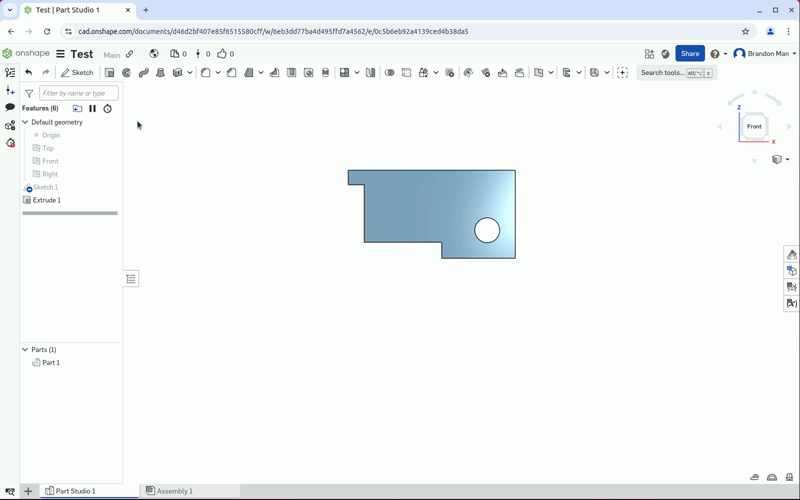
key(shift+h)
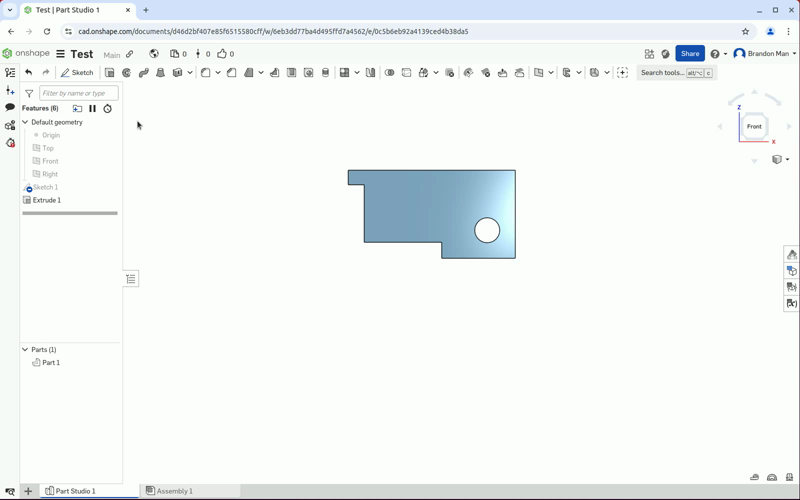
mouse_move(73, 189)
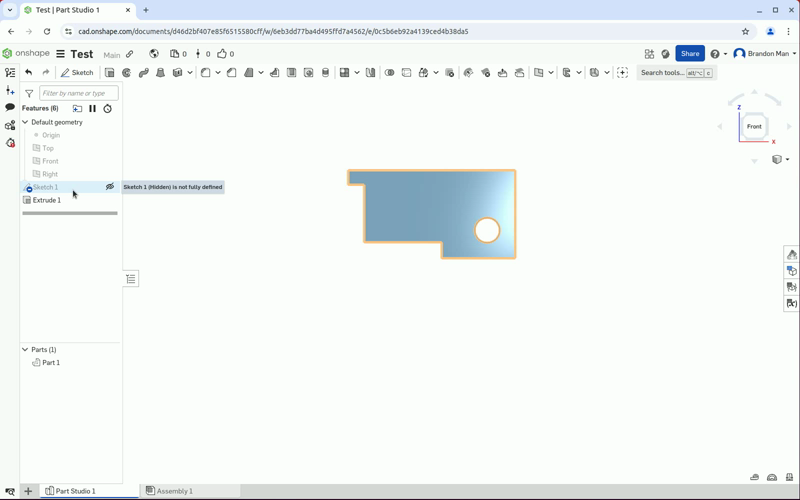
click(73, 189)
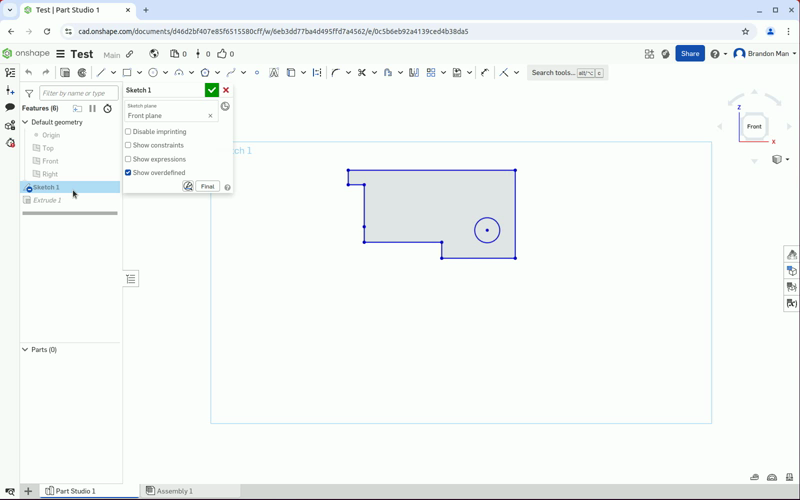
mouse_move(229, 92)
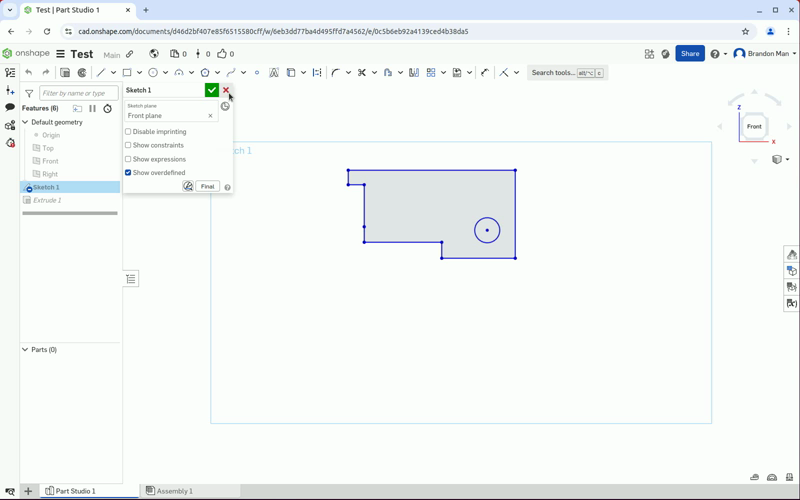
click(229, 92)
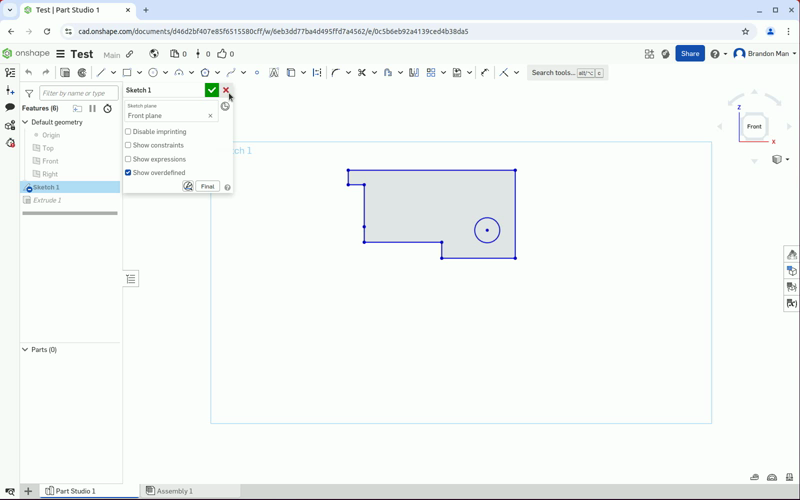
key(shift+s)
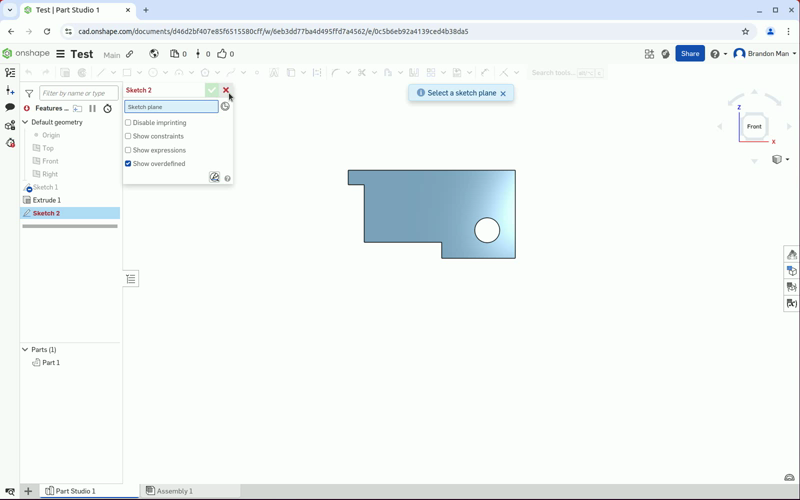
mouse_move(73, 163)
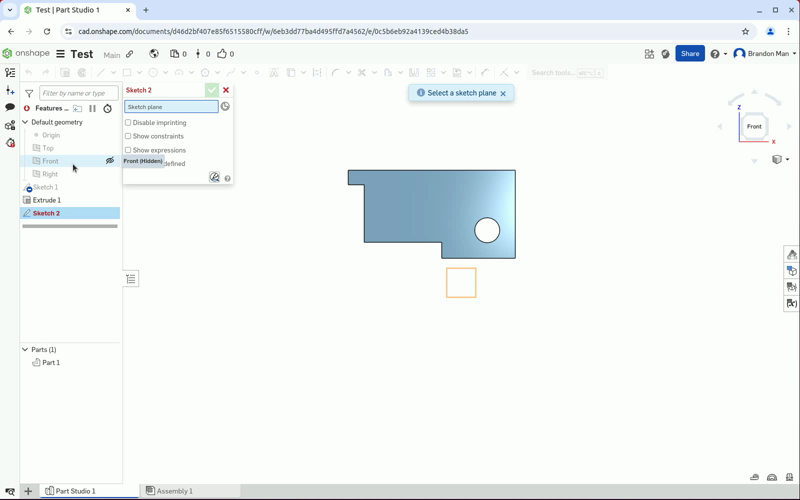
click(73, 163)
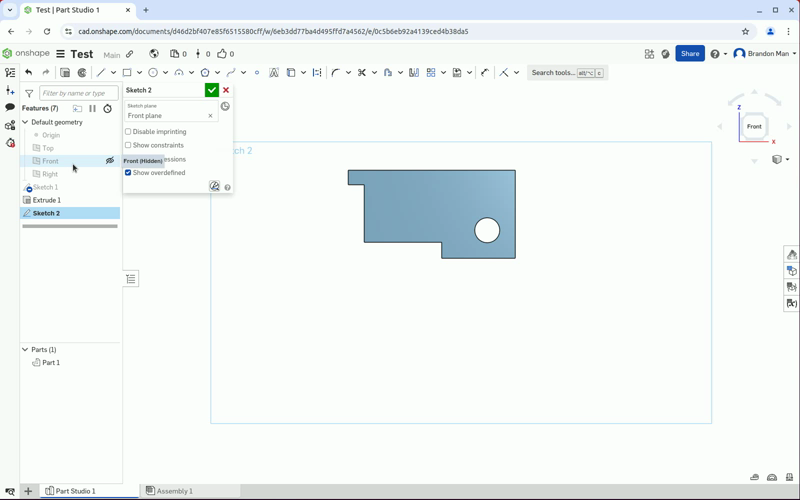
mouse_move(73, 352)
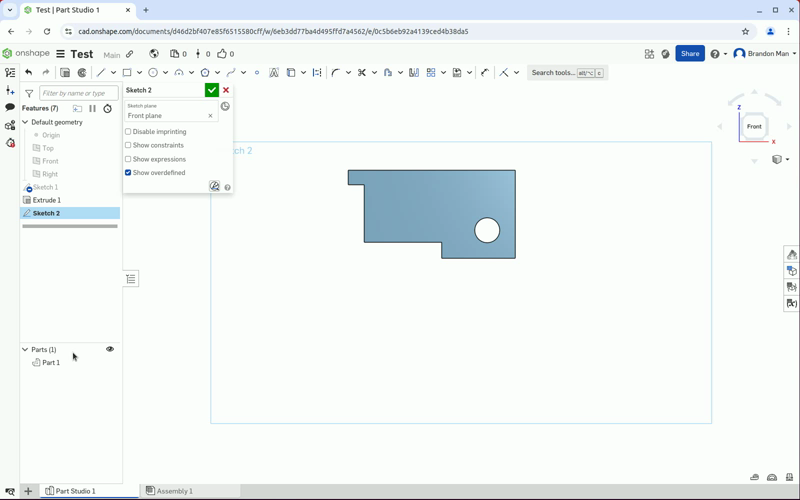
key(y)
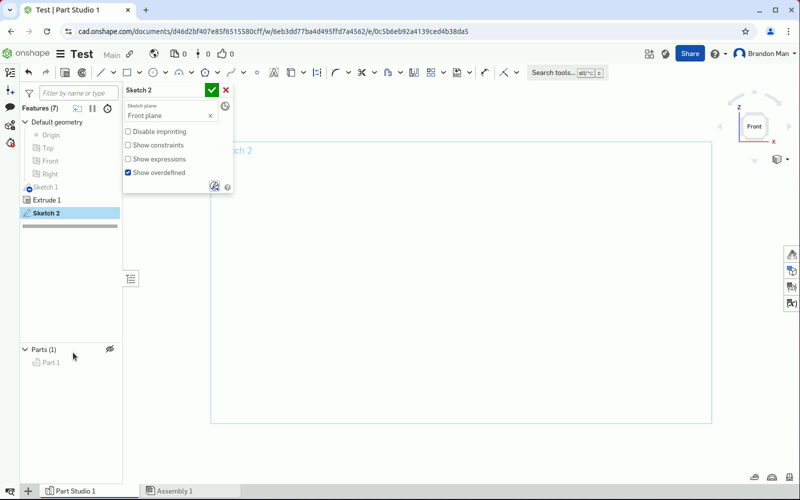
key(l)
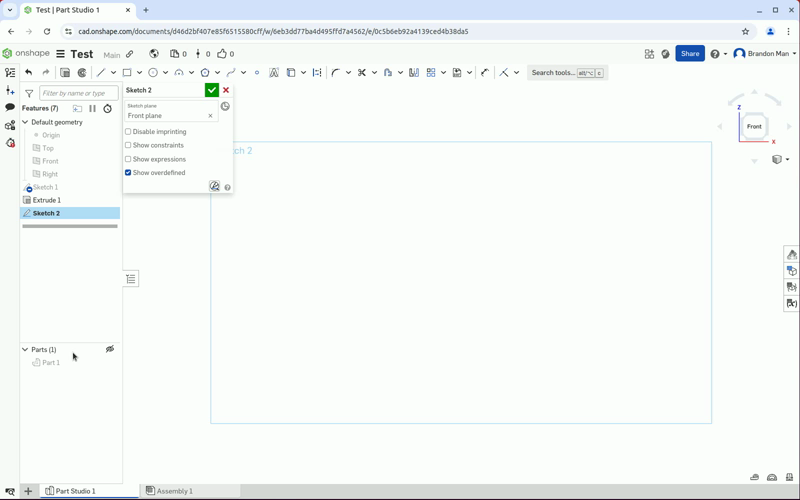
key_down(shift)
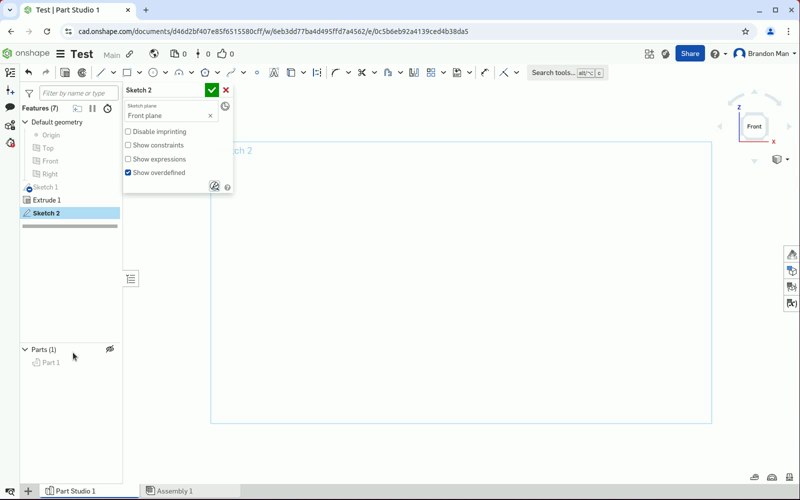
mouse_move(348, 259)
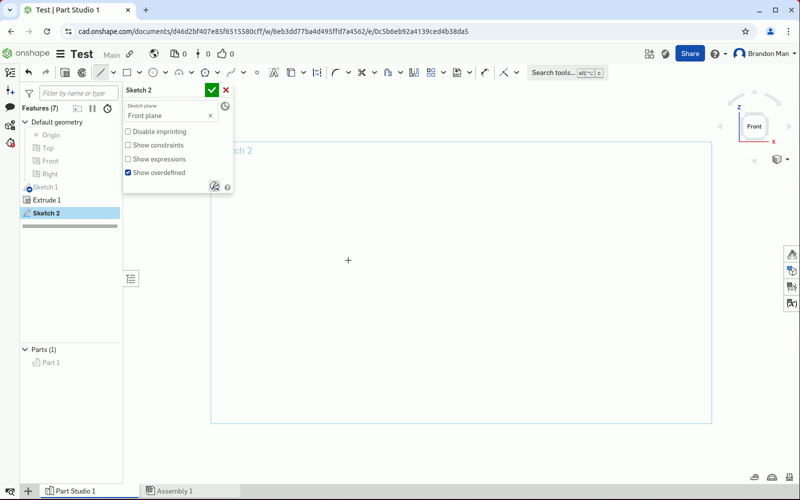
click(348, 259)
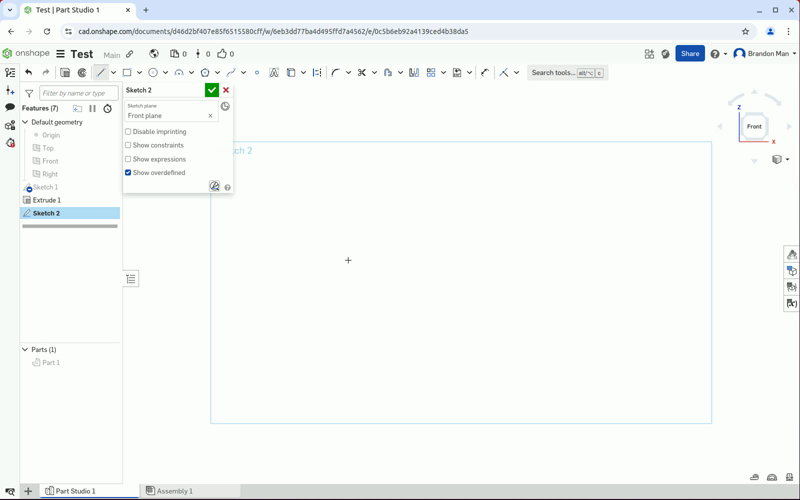
key_up(shift)
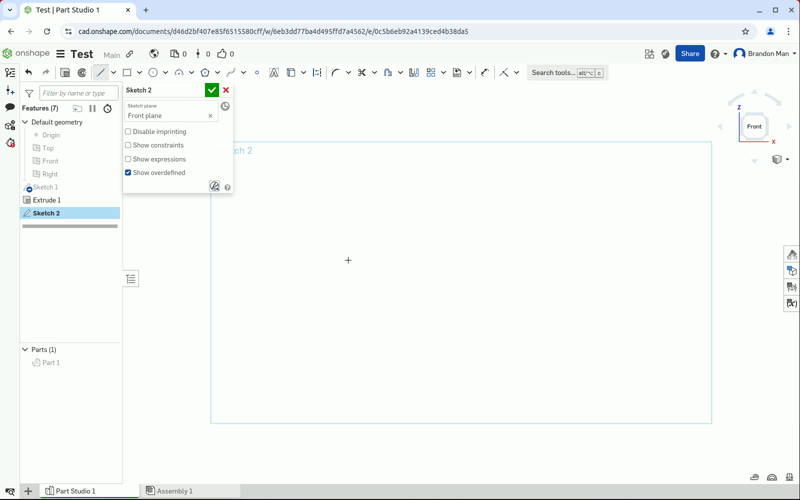
key_down(shift)
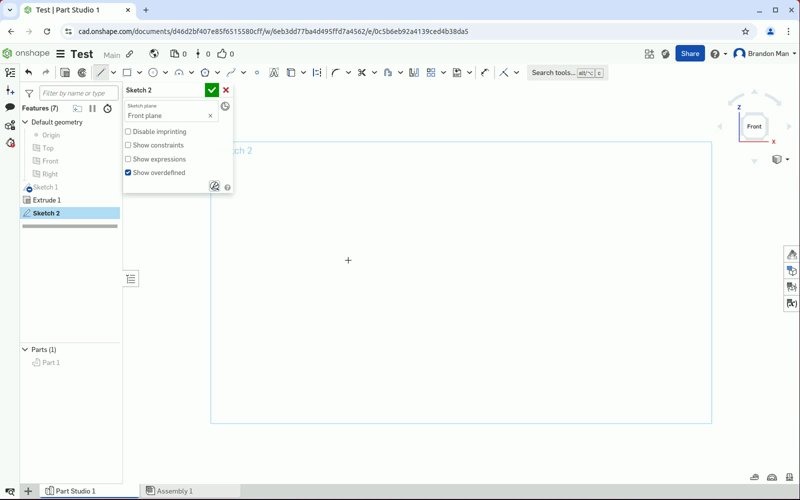
mouse_move(378, 259)
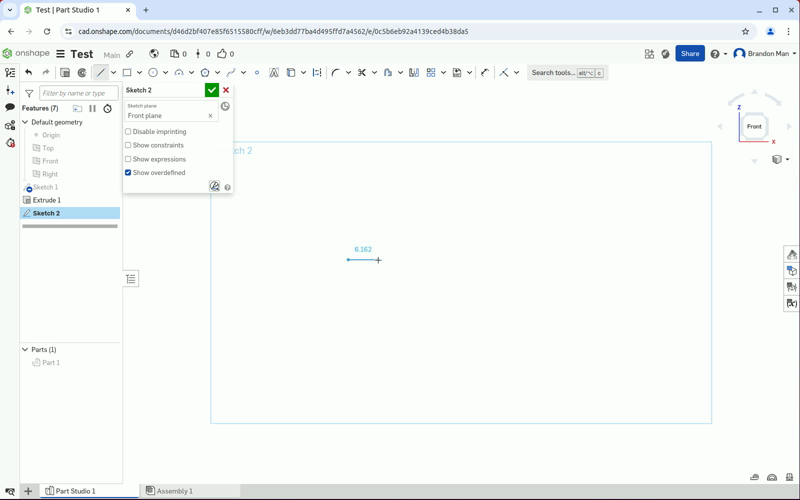
mouse_move(364, 259)
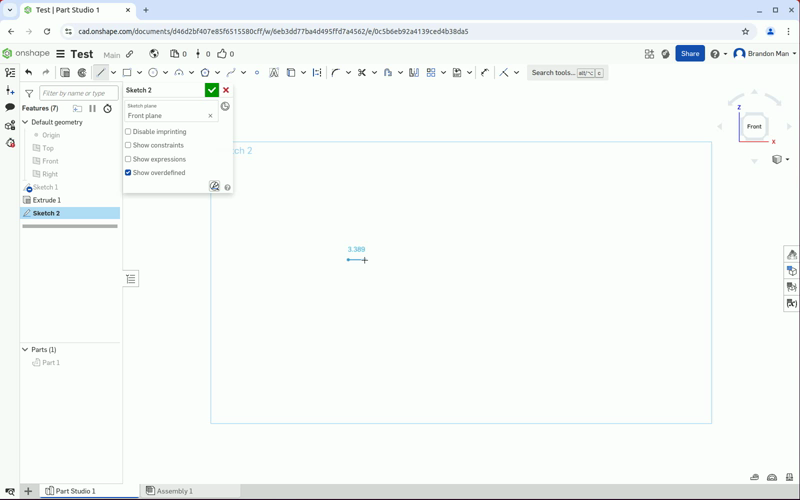
click(364, 259)
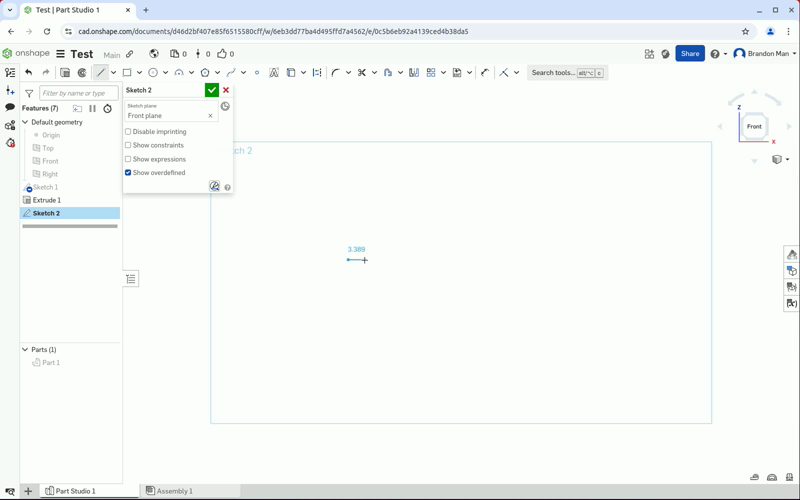
key_up(shift)
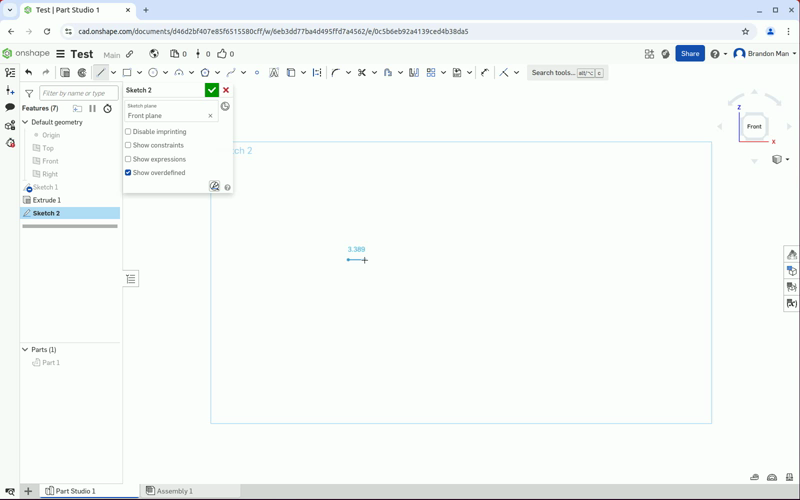
key_down(shift)
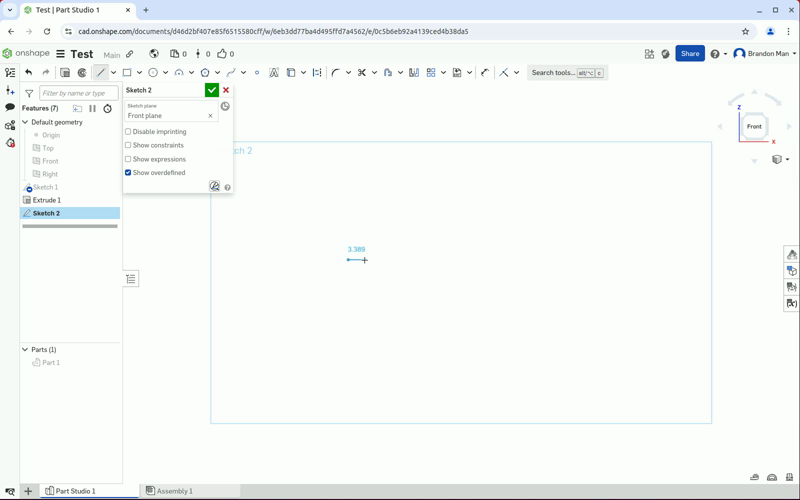
mouse_move(394, 259)
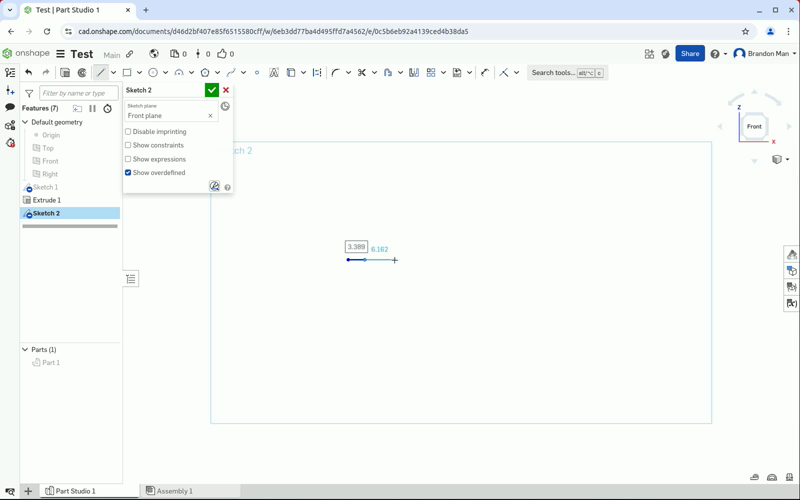
mouse_move(364, 243)
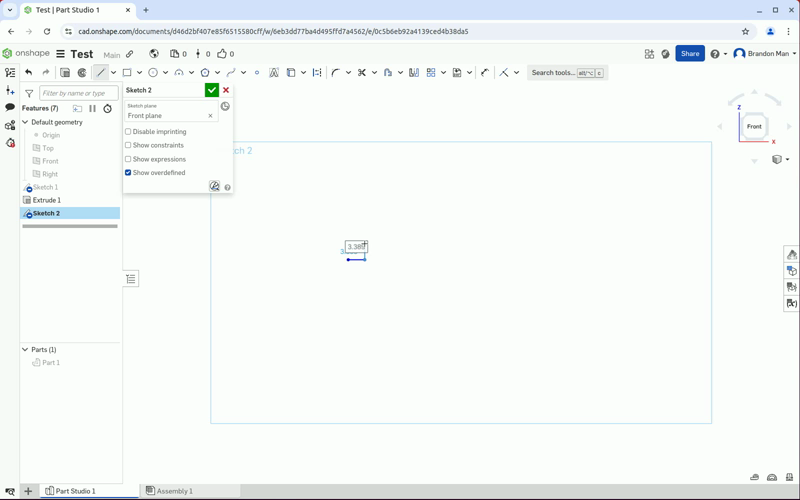
click(364, 243)
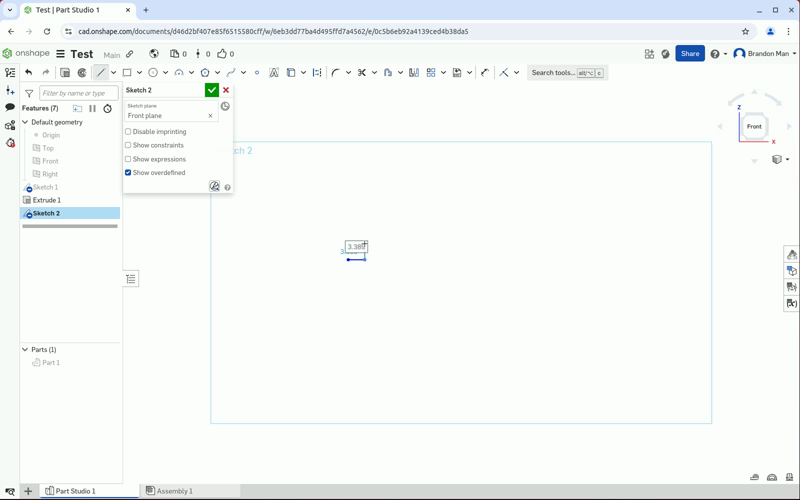
key_up(shift)
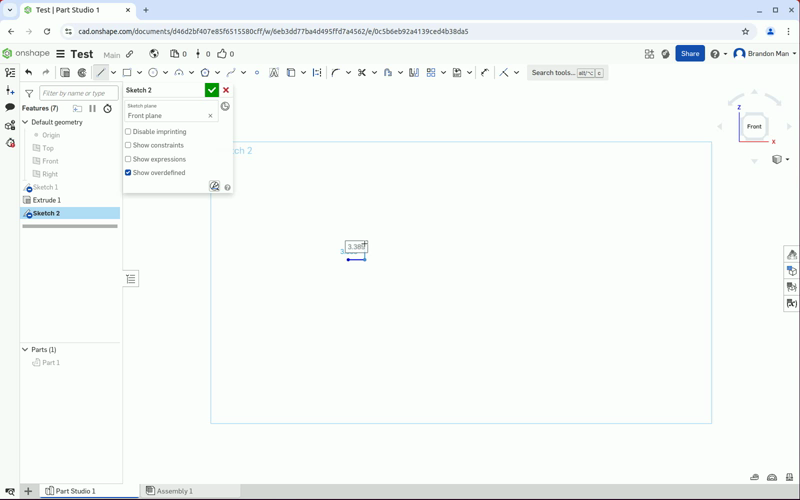
key_down(shift)
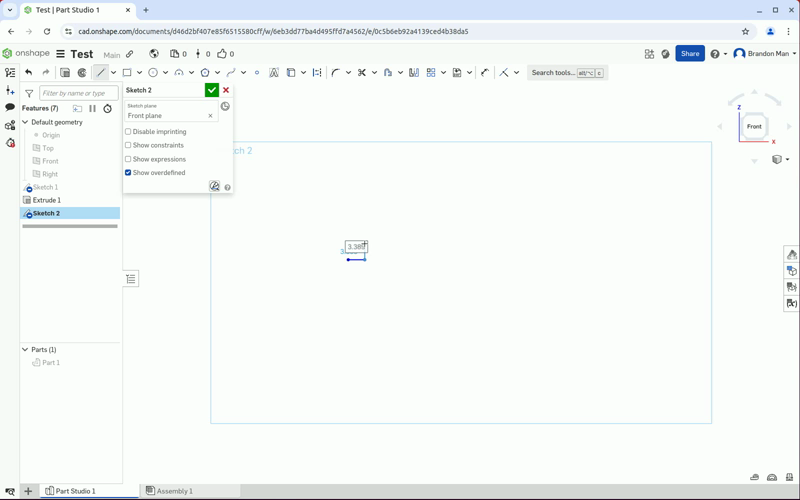
mouse_move(394, 243)
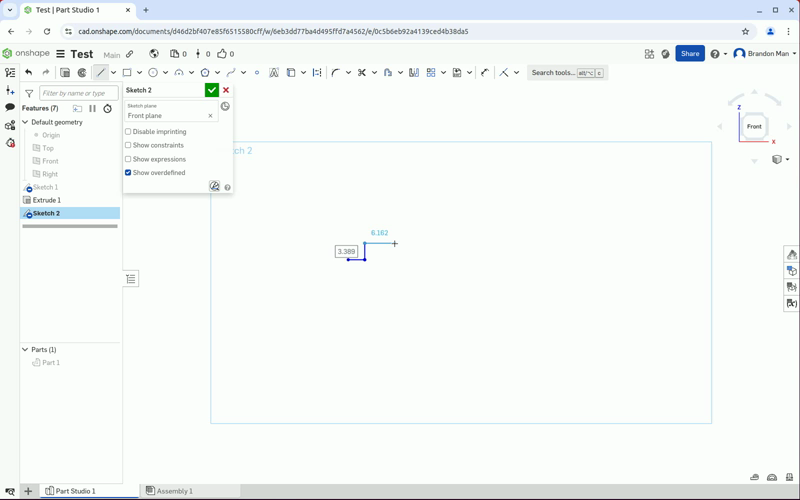
mouse_move(364, 225)
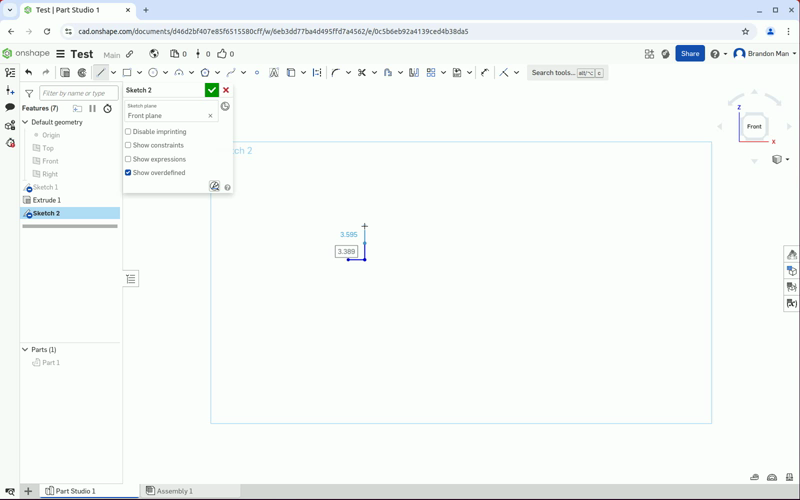
click(364, 225)
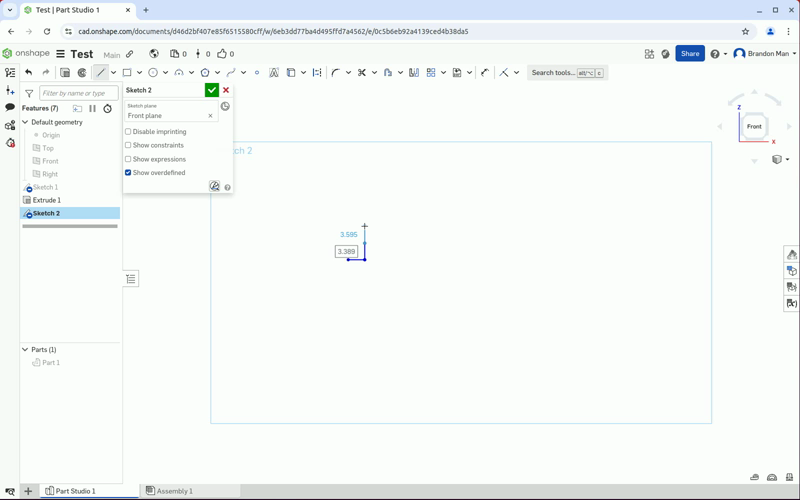
key_up(shift)
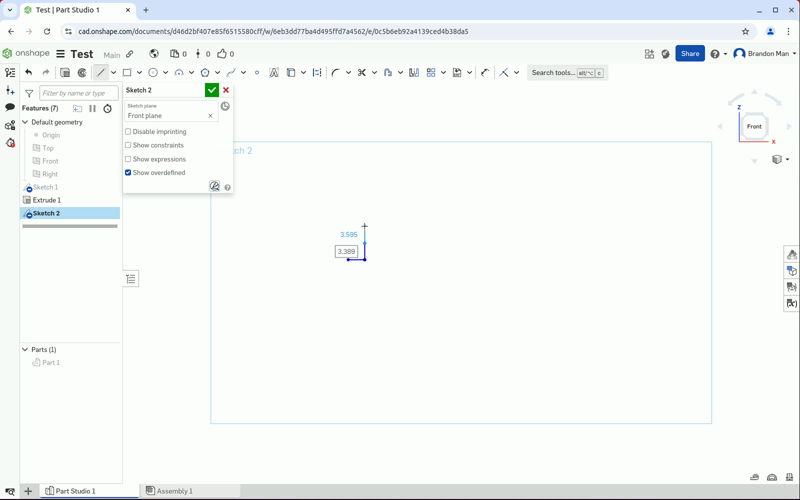
key_down(shift)
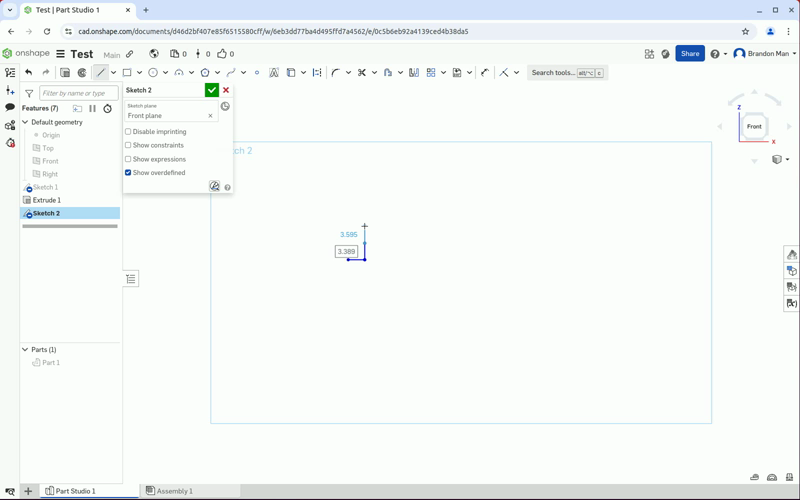
mouse_move(394, 225)
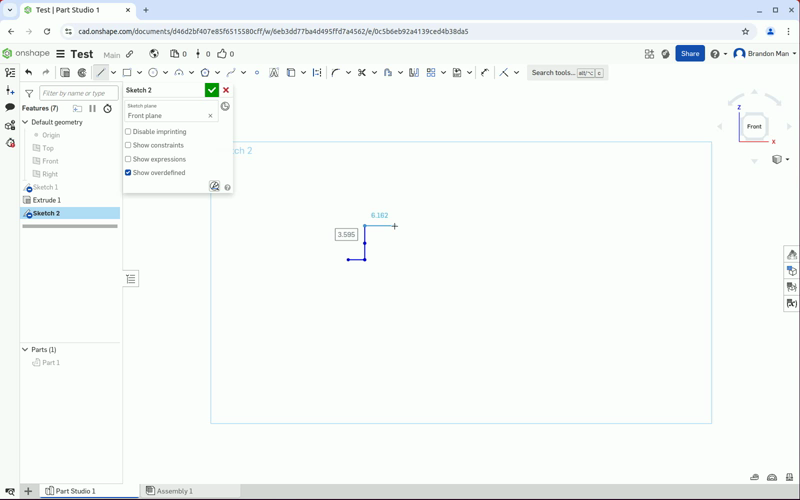
mouse_move(348, 225)
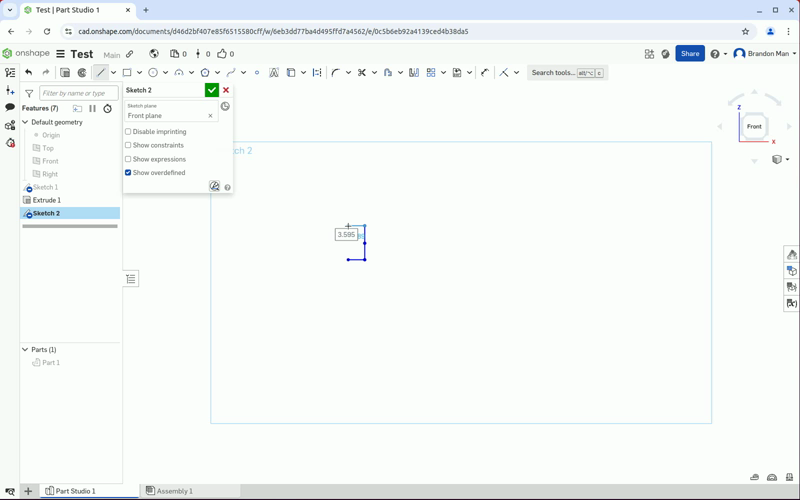
click(348, 225)
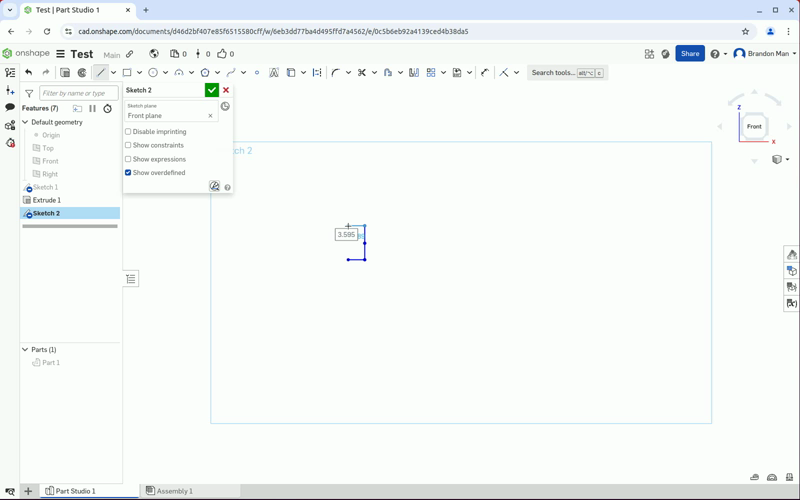
key_up(shift)
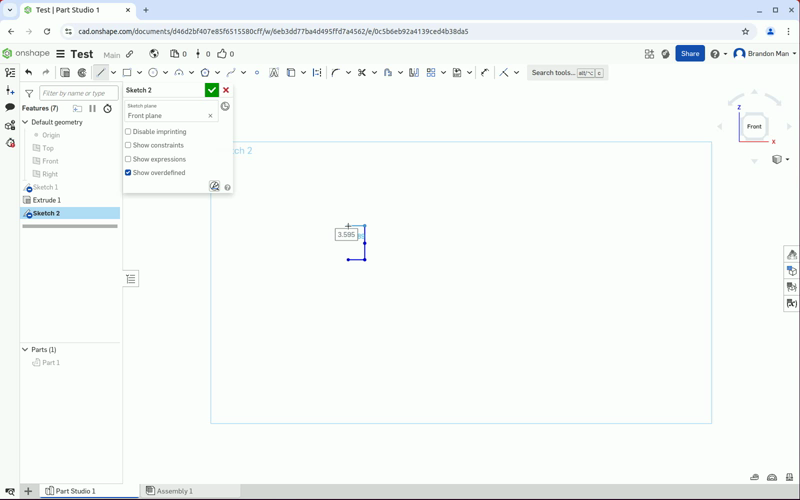
mouse_move(378, 225)
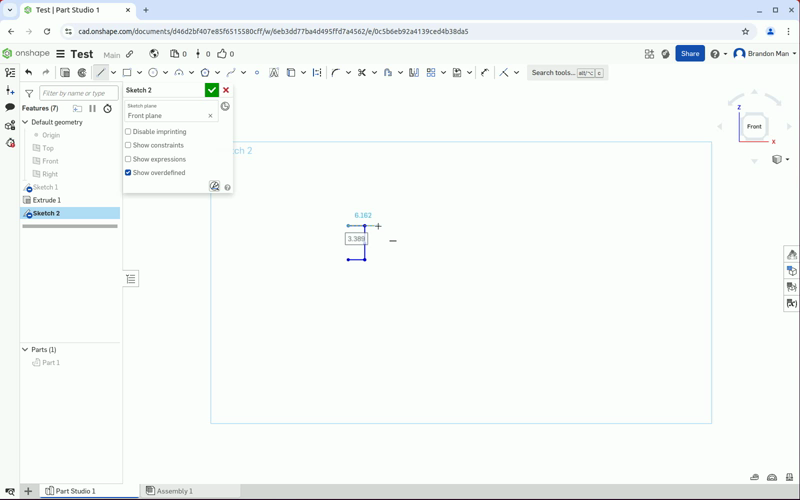
key_down(shift)
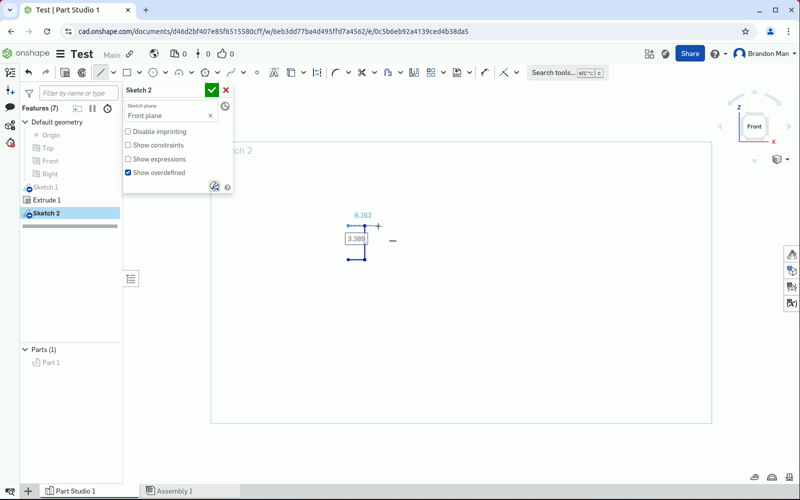
mouse_move(348, 259)
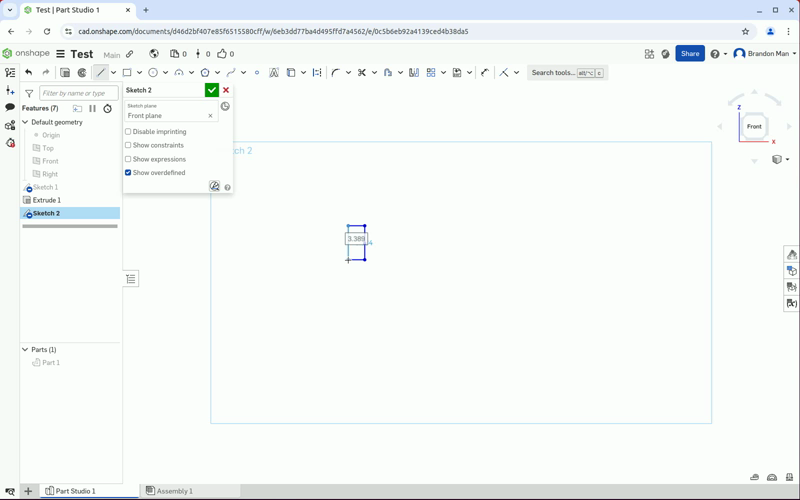
key_up(shift)
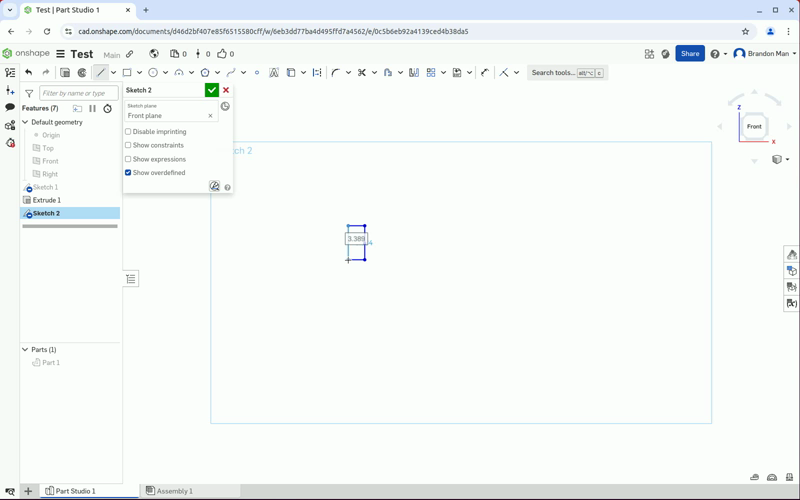
click(348, 259)
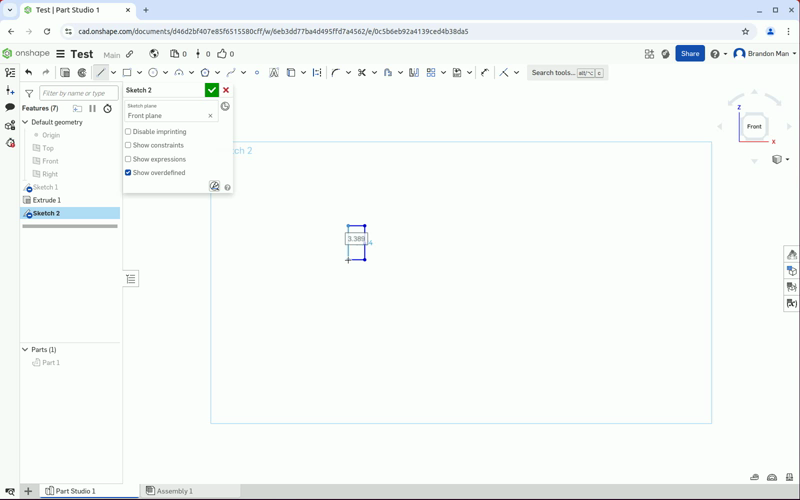
key(esc)
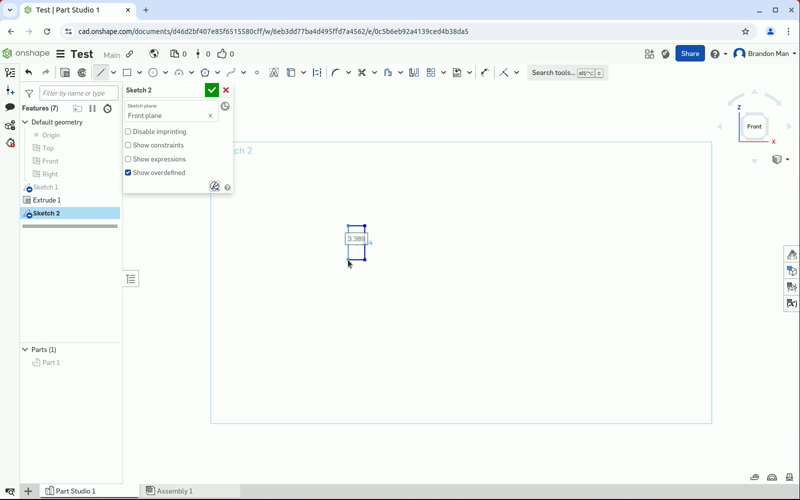
mouse_move(351, 258)
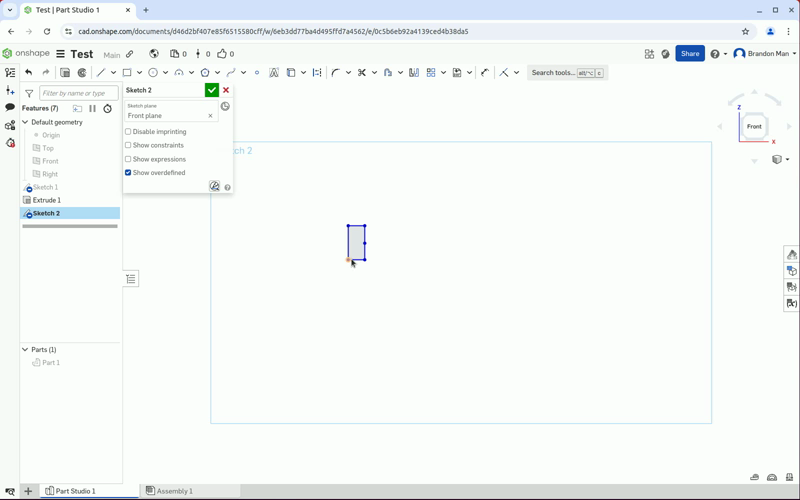
scroll(6)
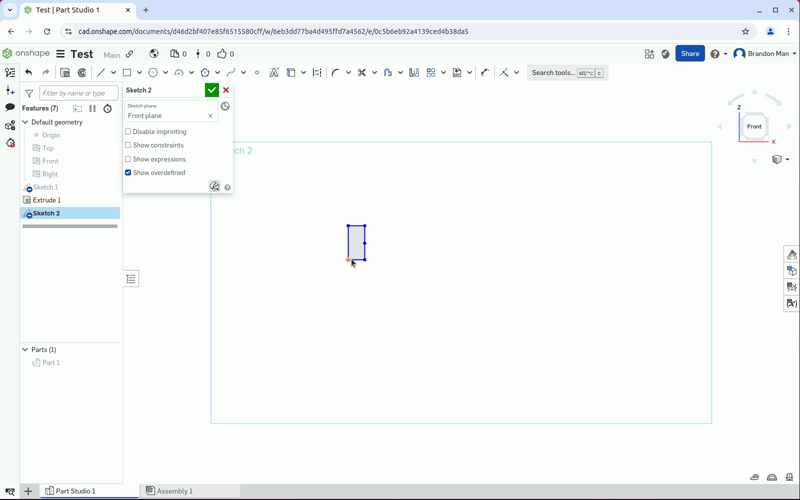
scroll(6)
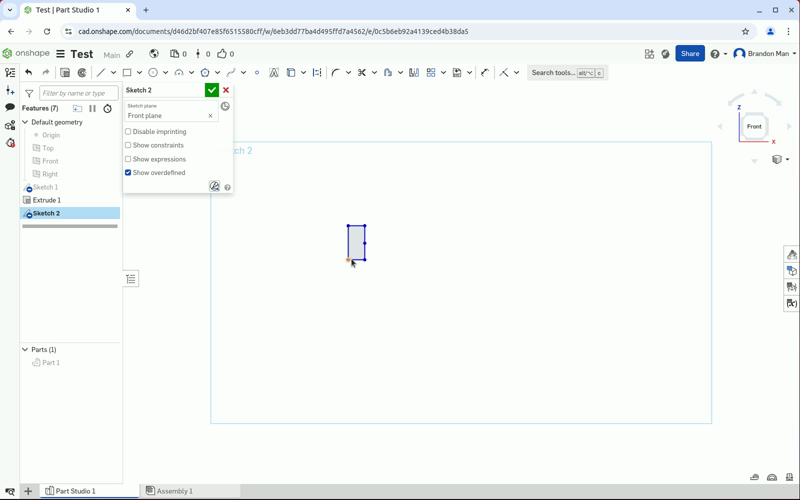
scroll(6)
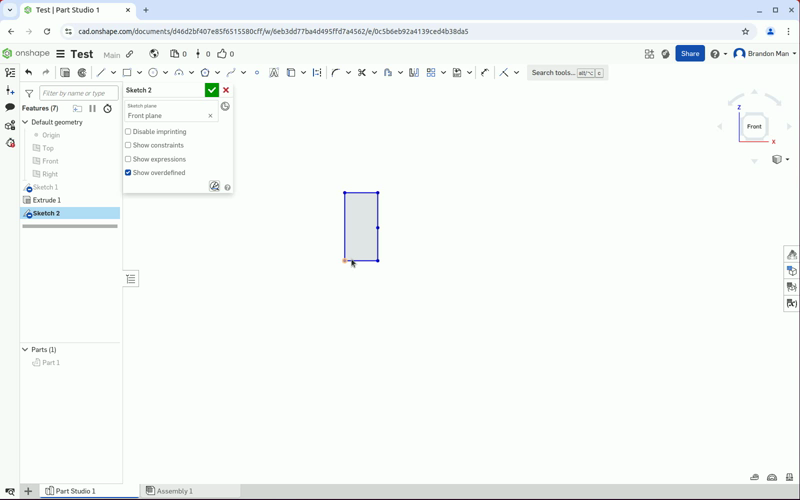
scroll(6)
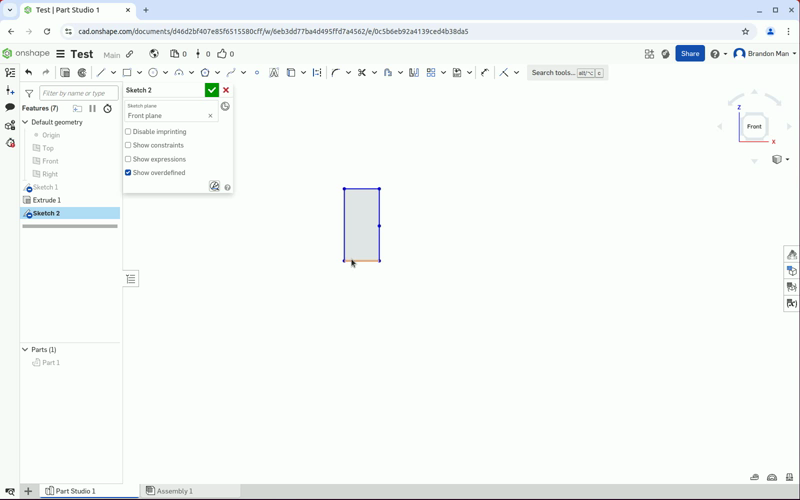
scroll(6)
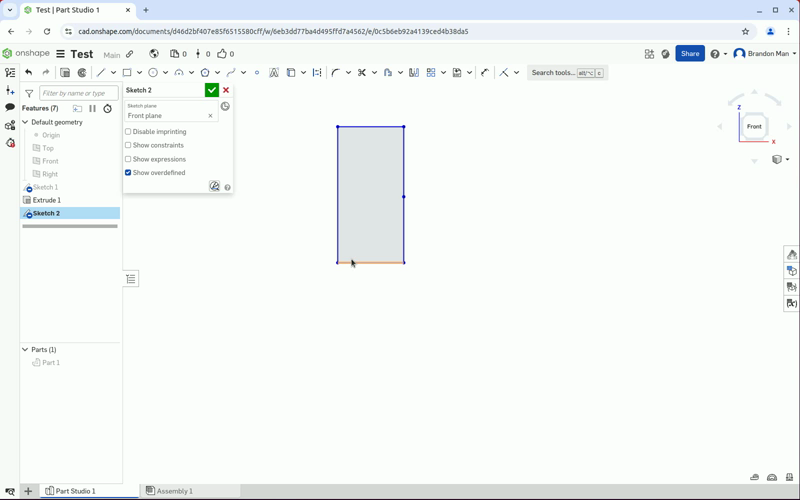
scroll(6)
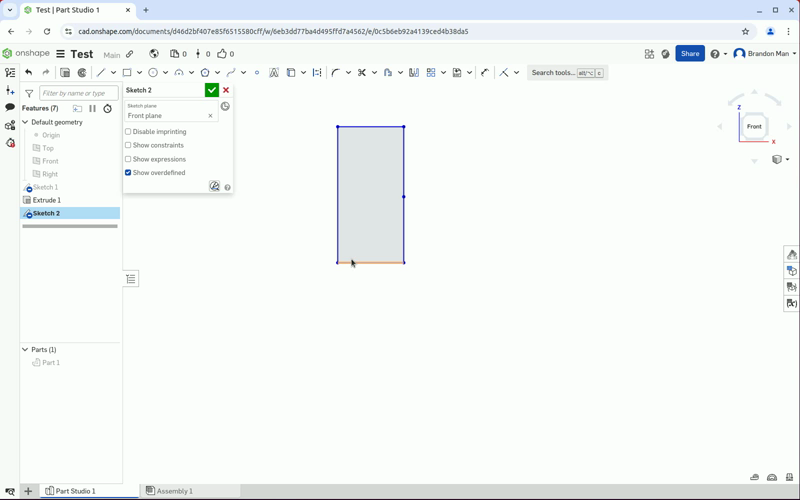
scroll(6)
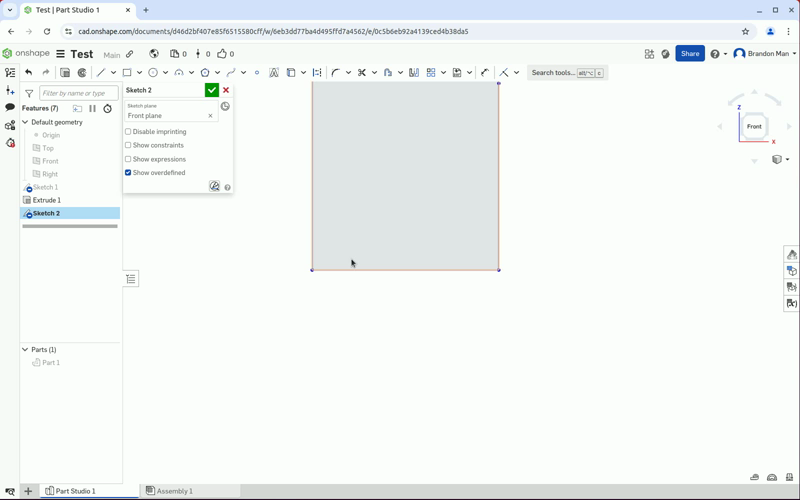
click(351, 258)
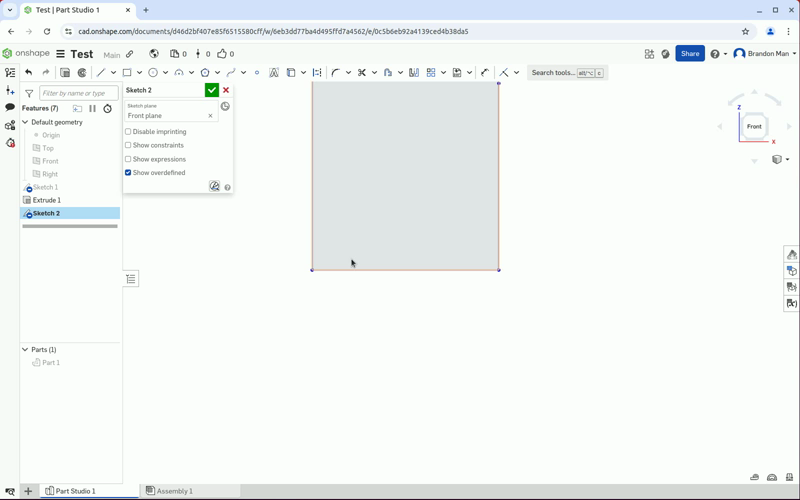
scroll(-6)
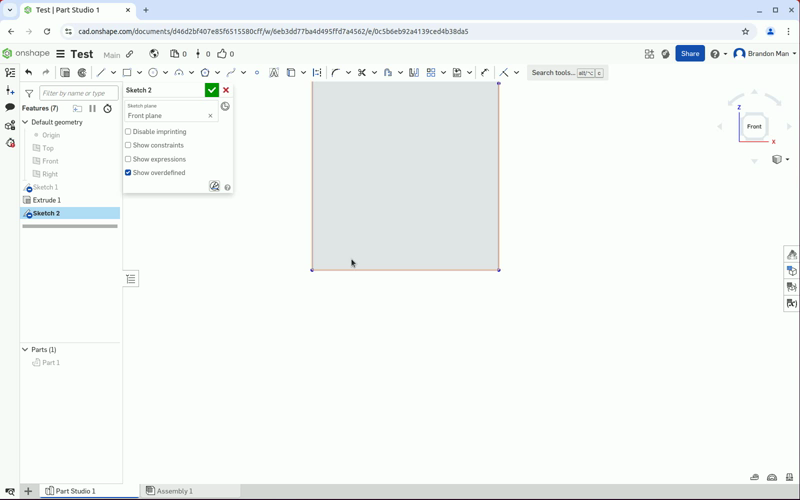
scroll(-6)
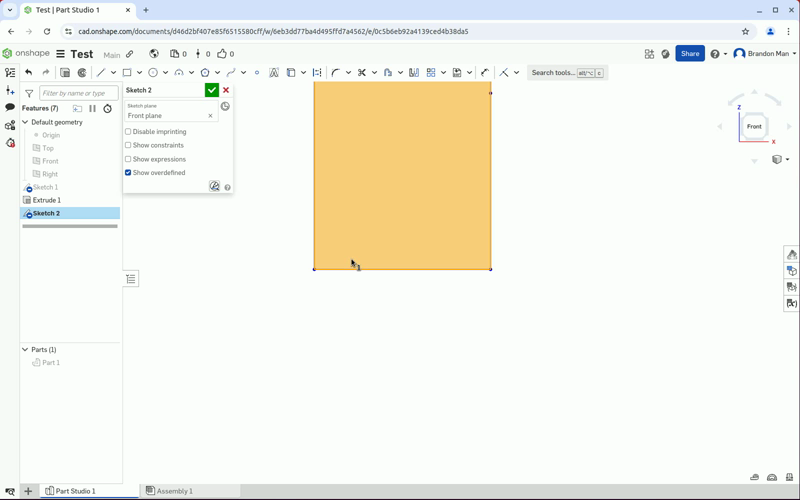
scroll(-6)
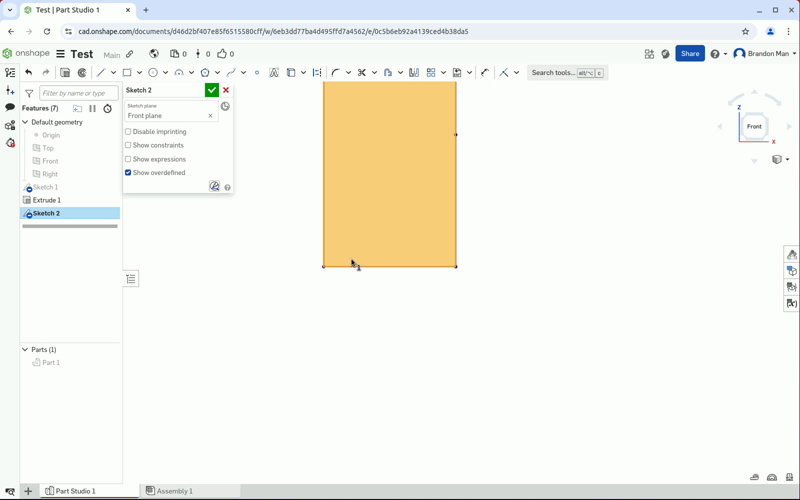
scroll(-6)
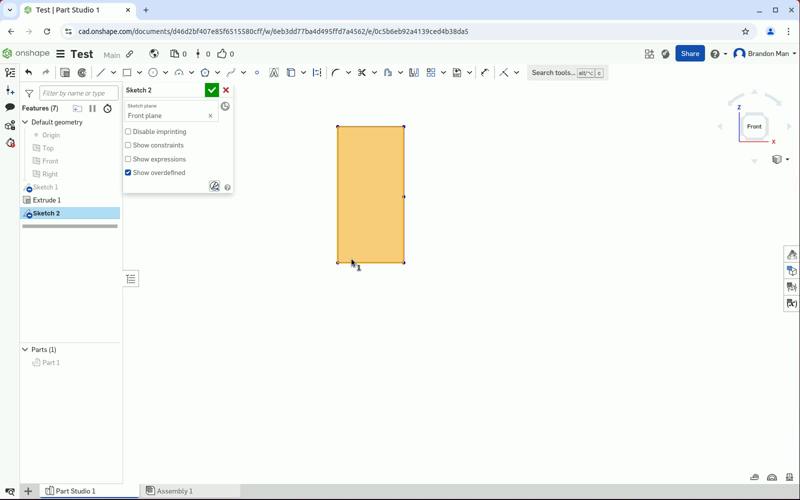
scroll(-6)
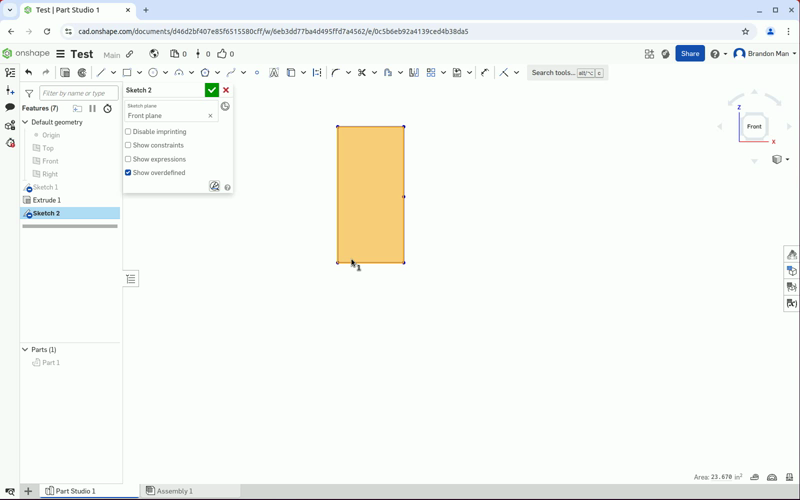
scroll(-6)
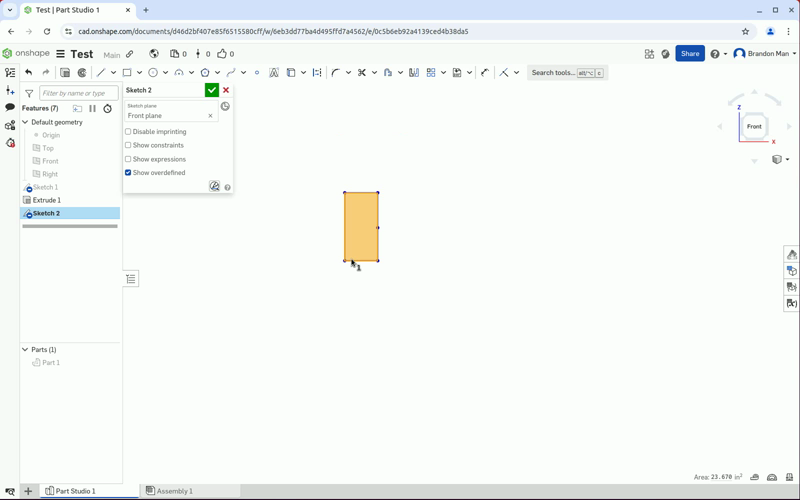
scroll(-6)
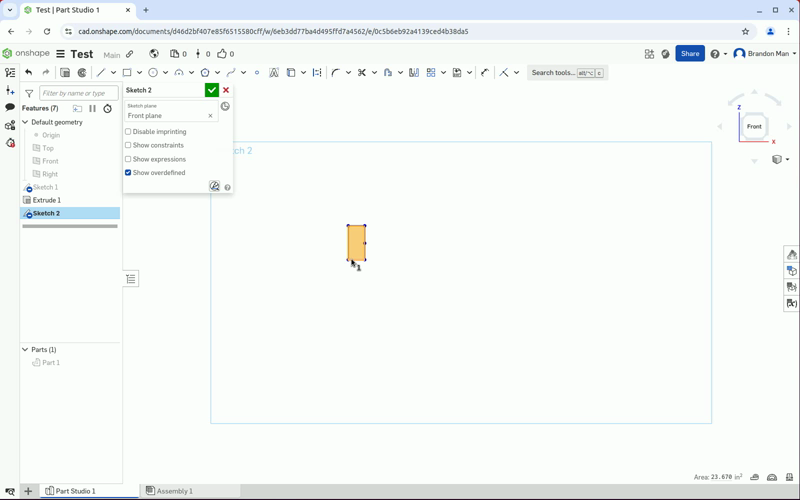
mouse_move(73, 352)
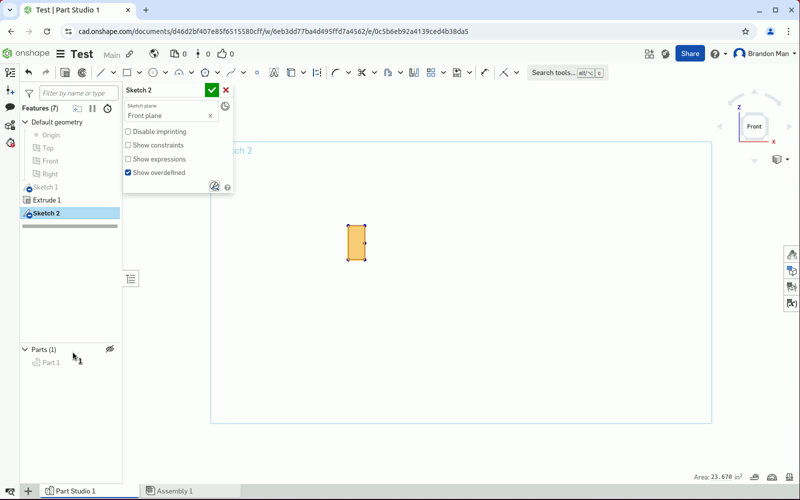
key(shift+y)
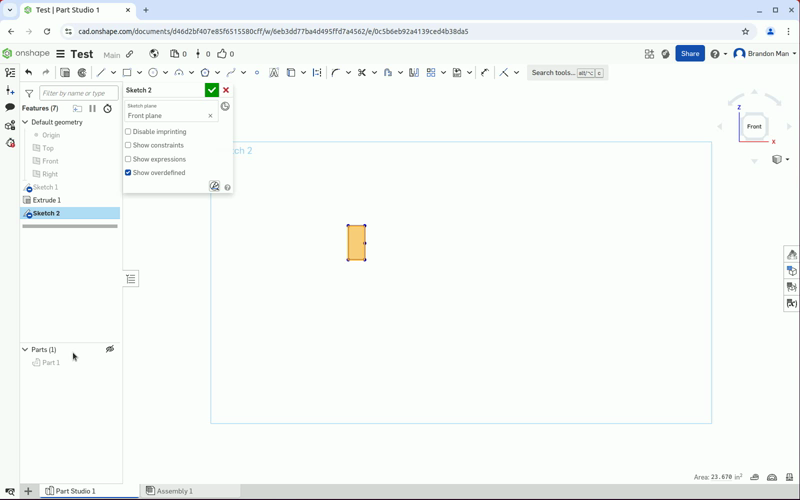
key(shift+e)
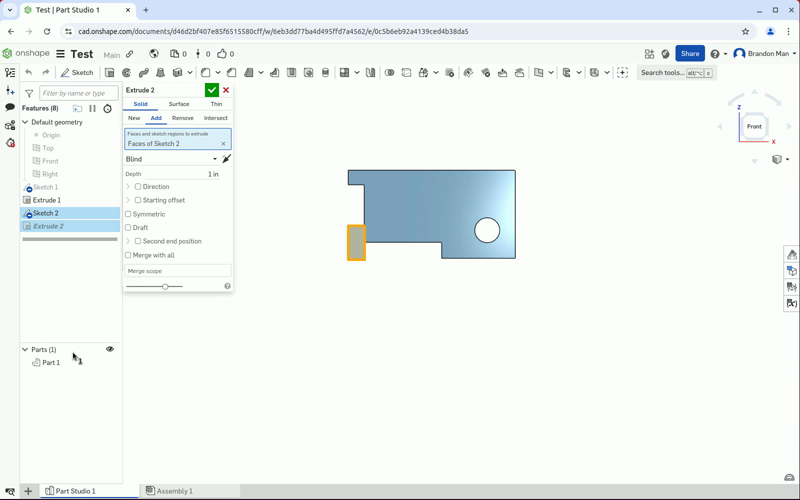
mouse_move(143, 106)
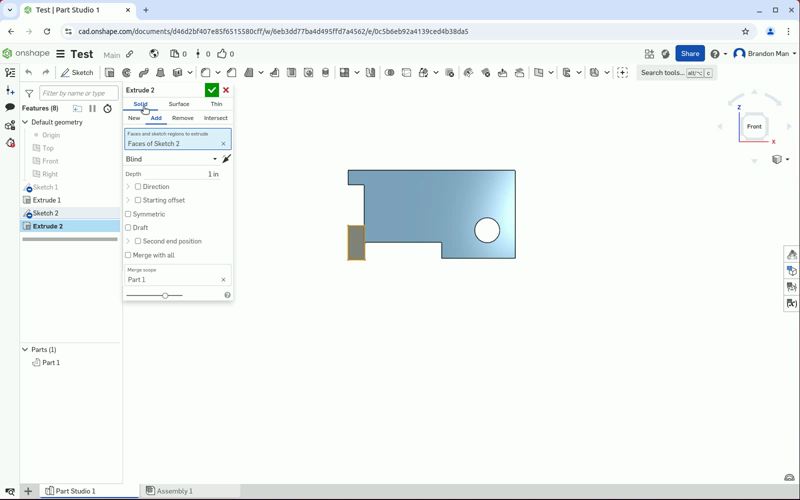
click(143, 106)
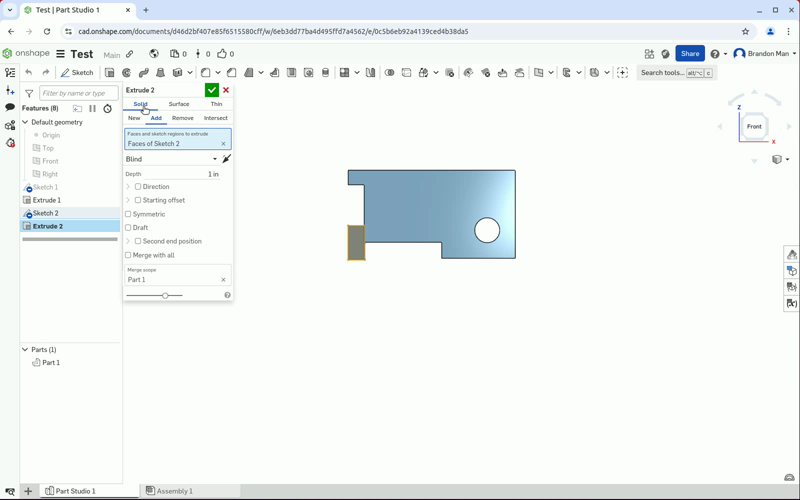
mouse_move(137, 120)
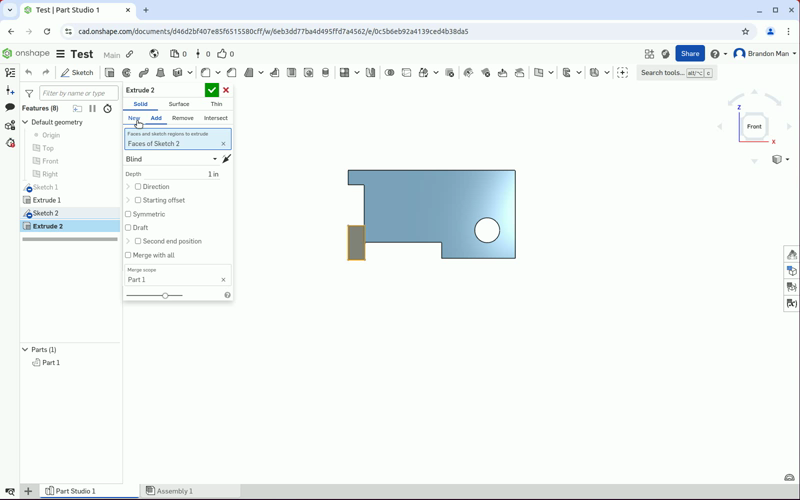
click(137, 120)
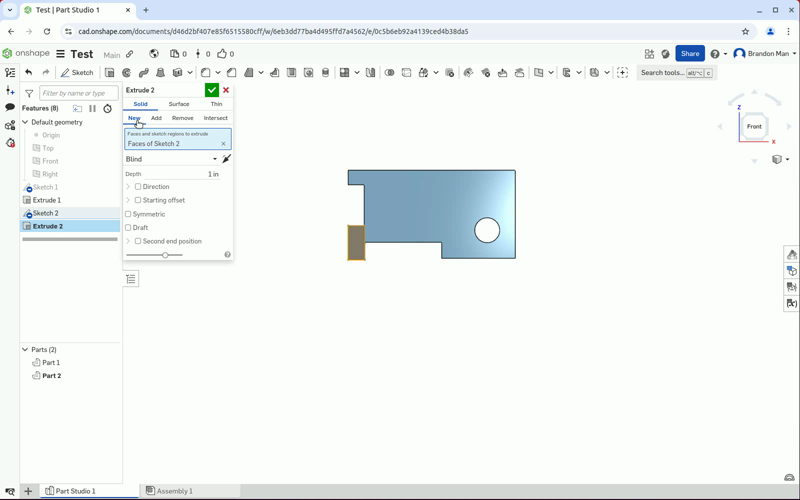
key(tab, 4)
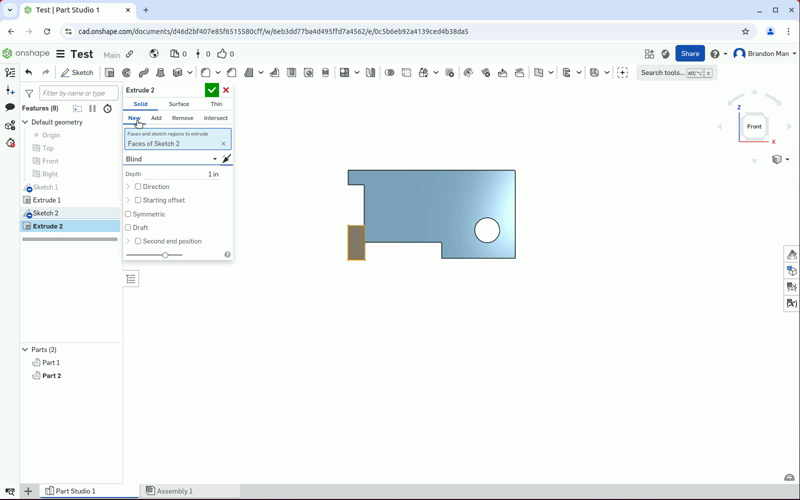
text(13.48)
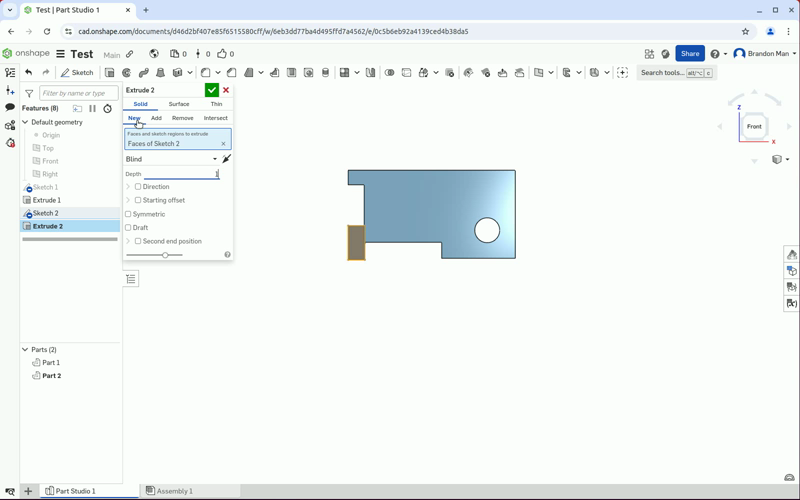
key(enter)
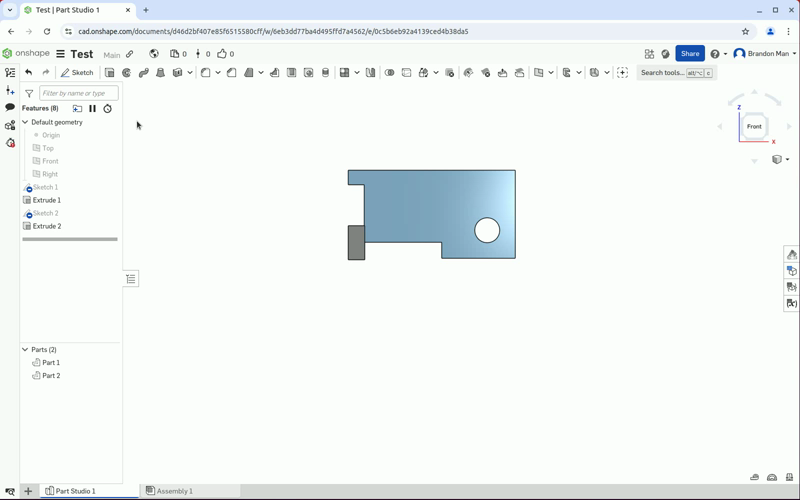
key(shift+h)
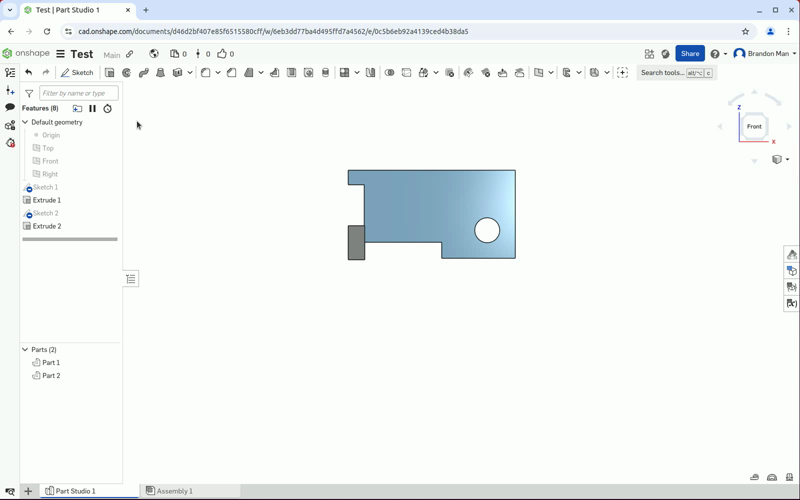
key(shift+h)
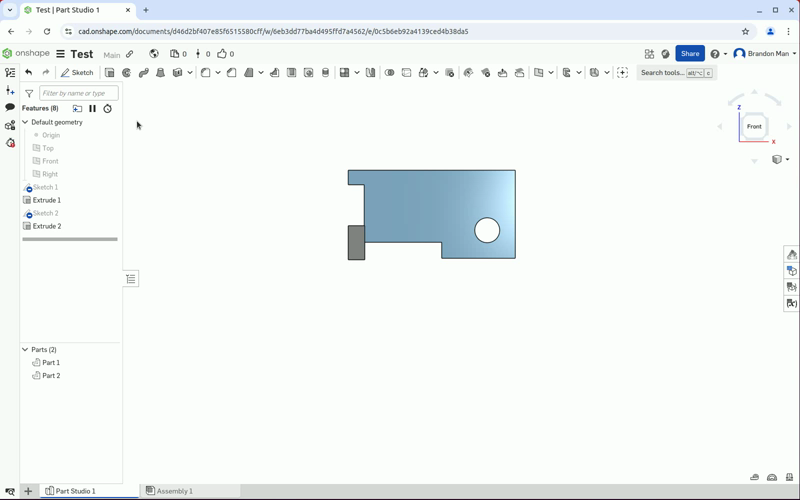
mouse_move(73, 189)
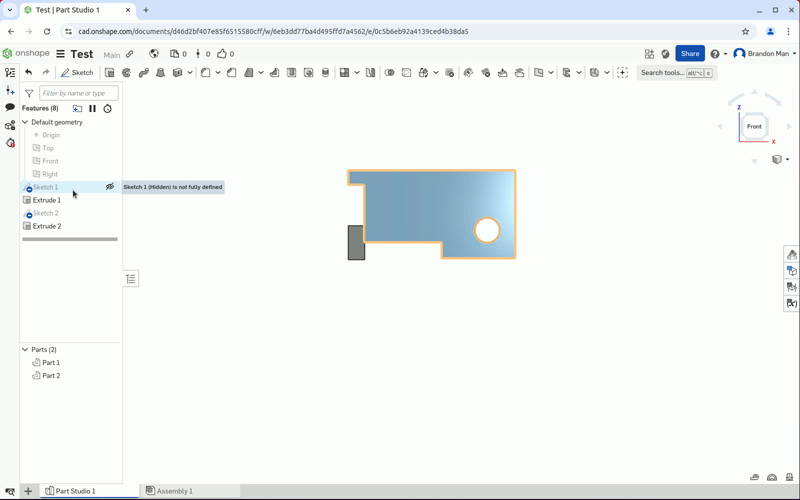
click(73, 189)
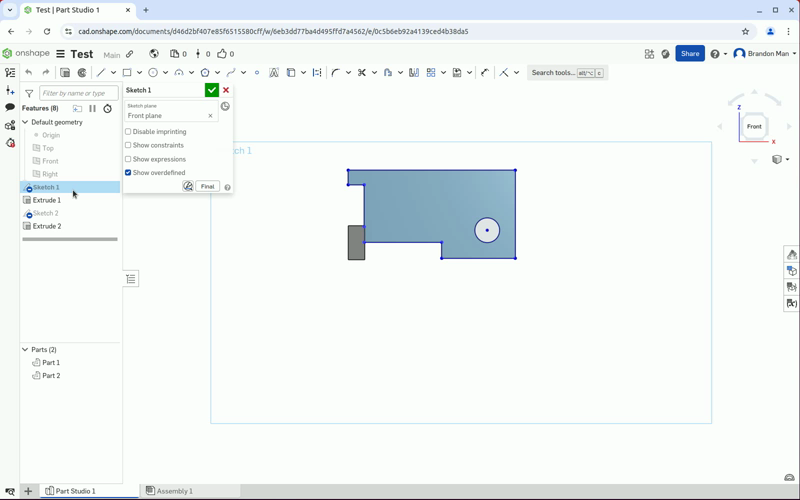
mouse_move(229, 92)
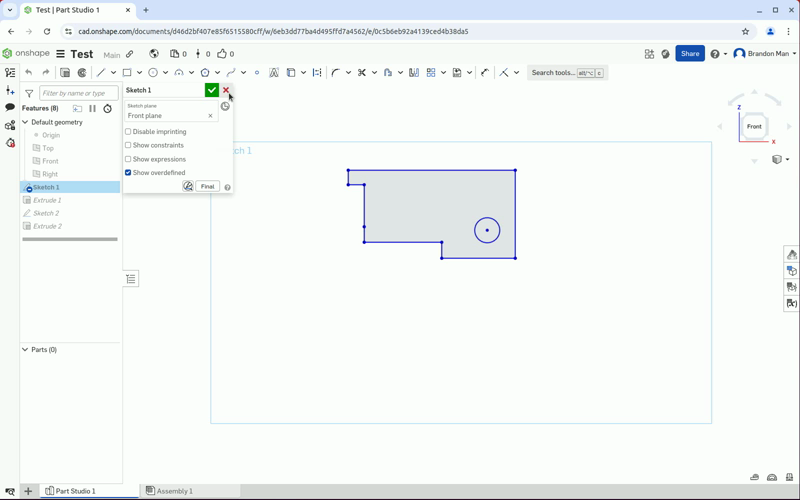
click(229, 92)
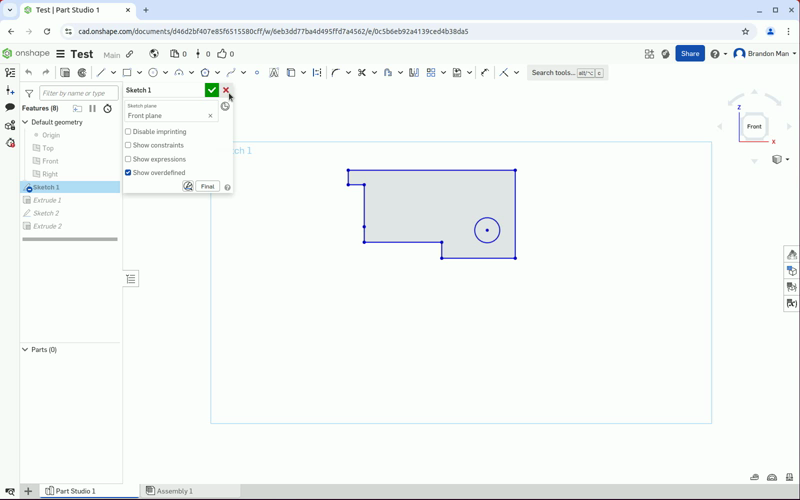
key(shift+s)
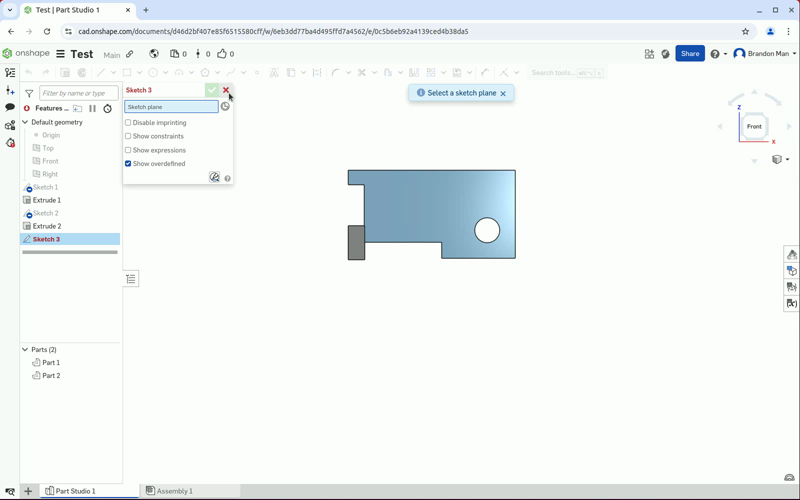
mouse_move(73, 163)
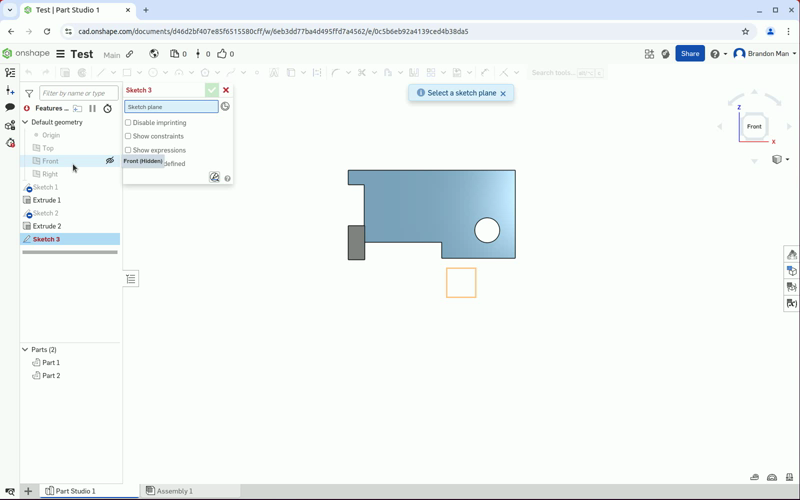
click(73, 163)
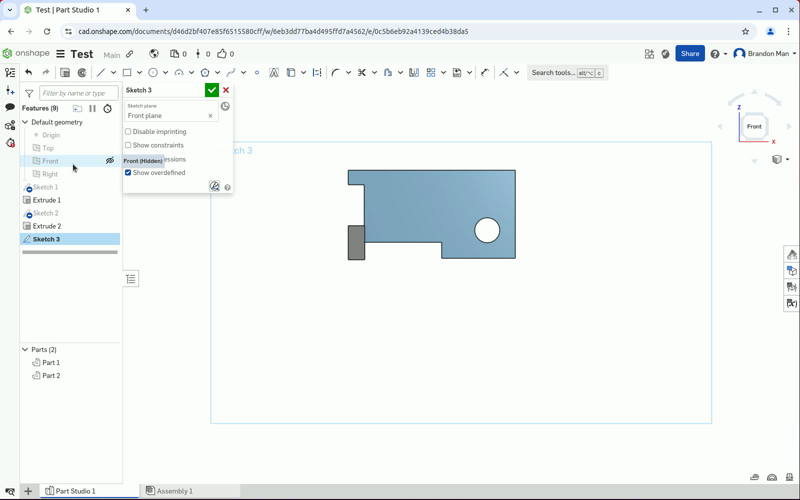
mouse_move(73, 352)
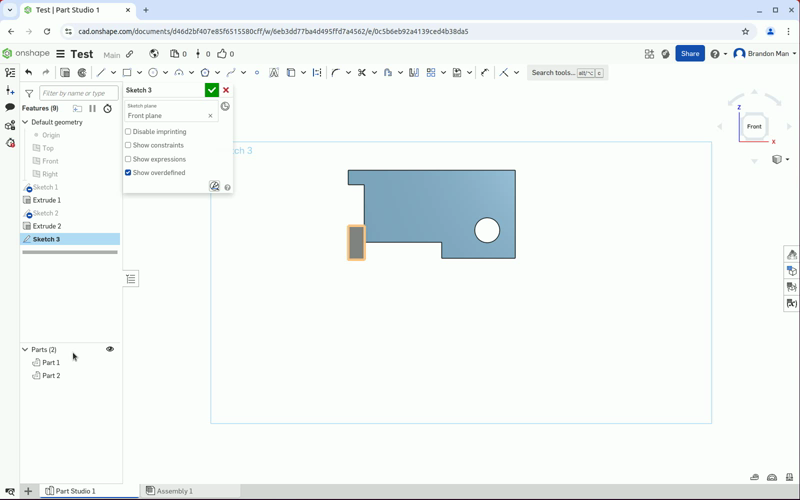
key(y)
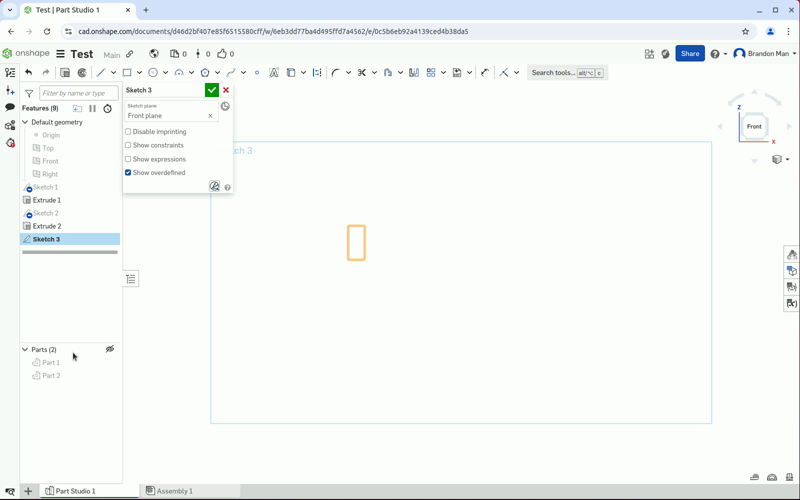
key(l)
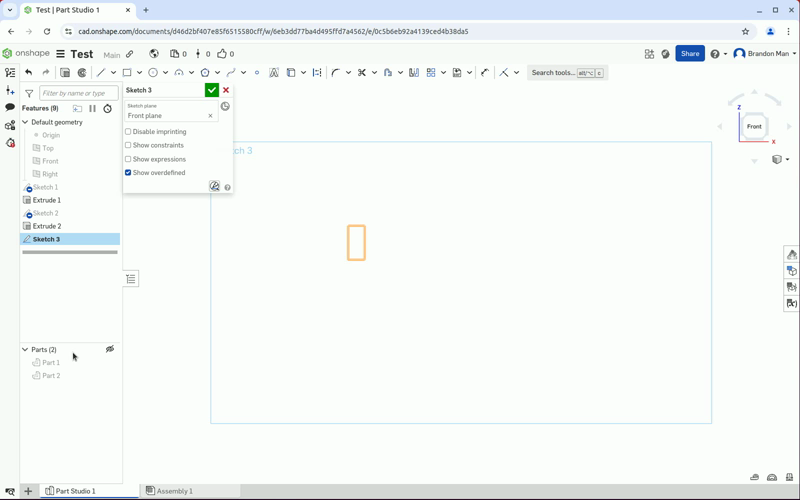
key_down(shift)
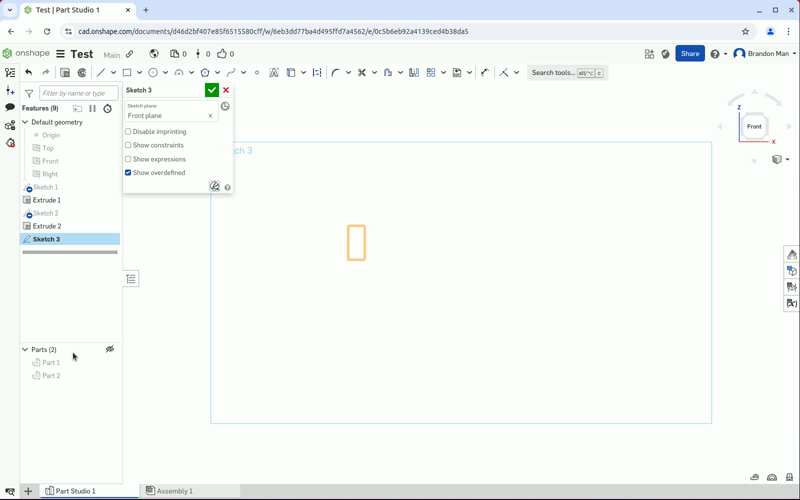
mouse_move(348, 226)
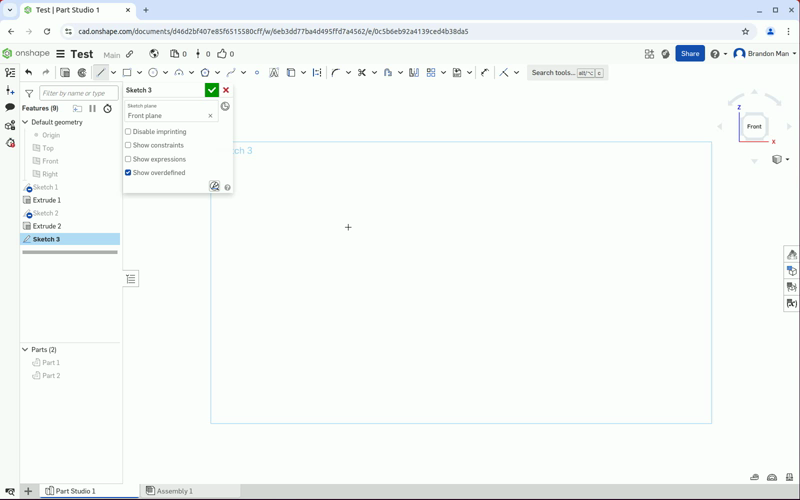
click(348, 226)
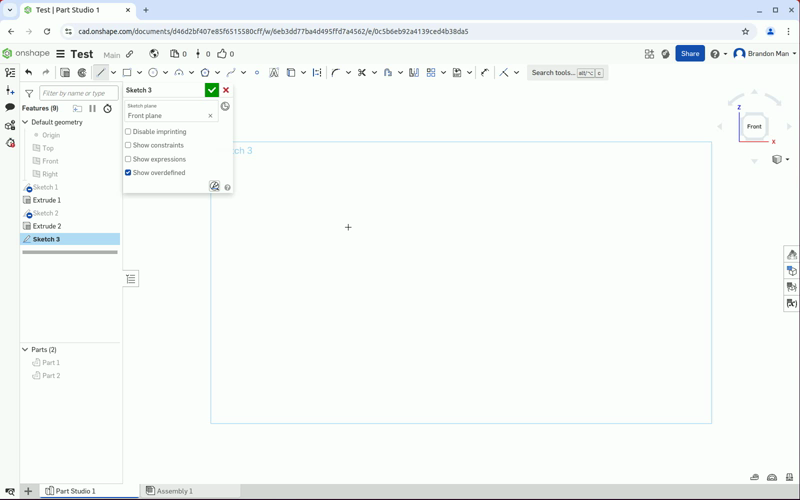
key_up(shift)
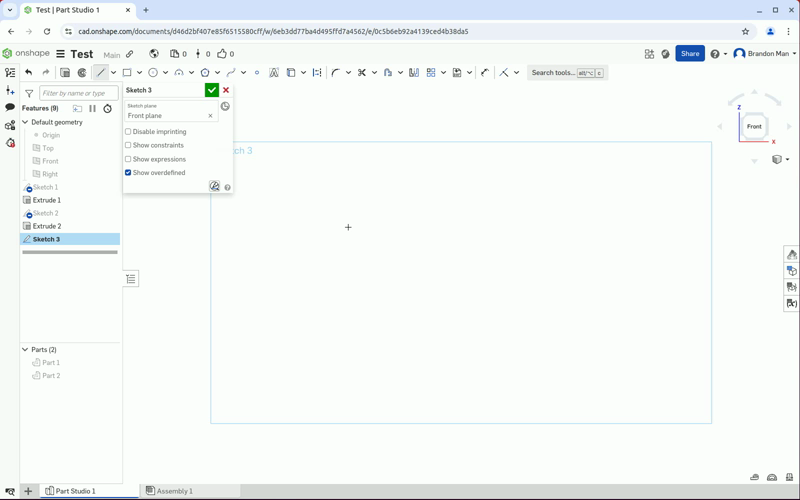
key_down(shift)
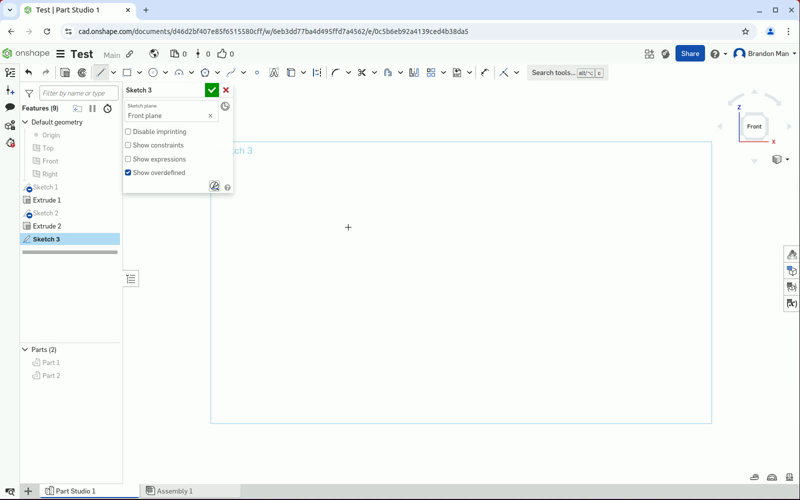
mouse_move(378, 226)
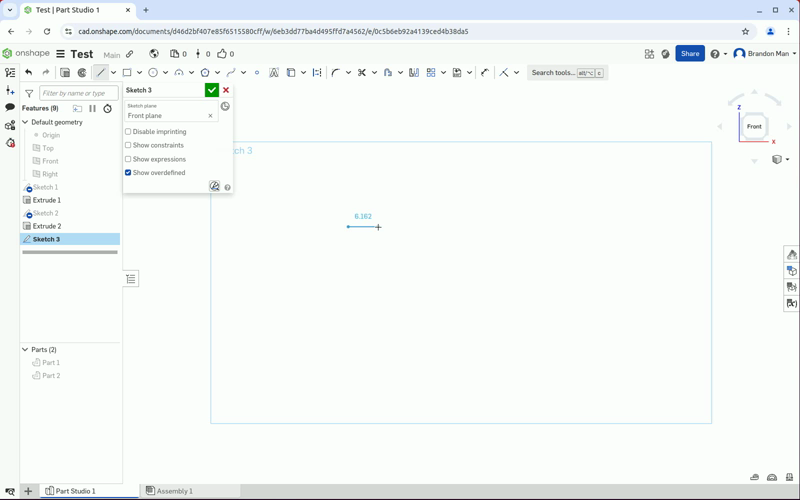
mouse_move(364, 226)
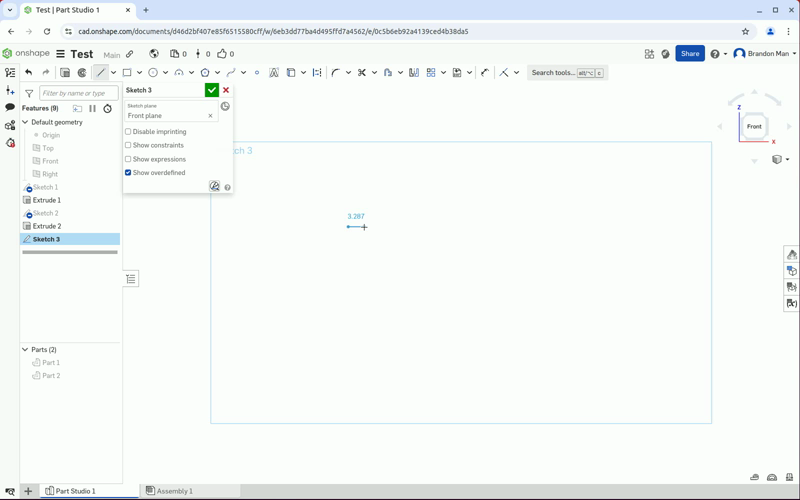
click(364, 226)
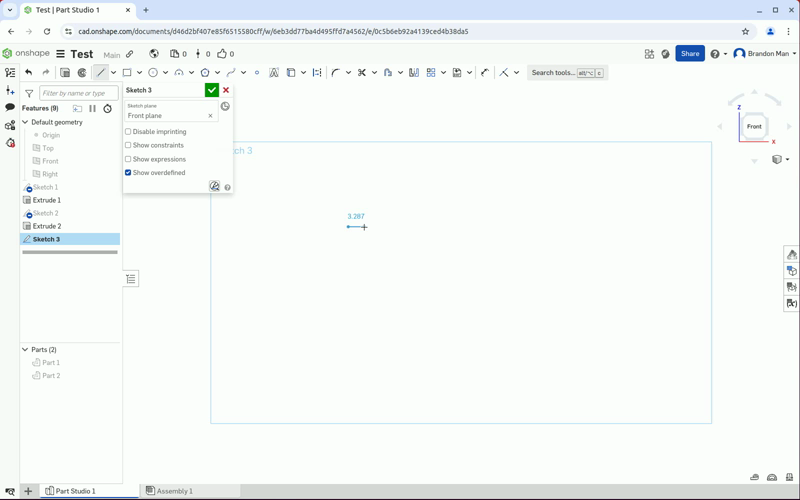
key_up(shift)
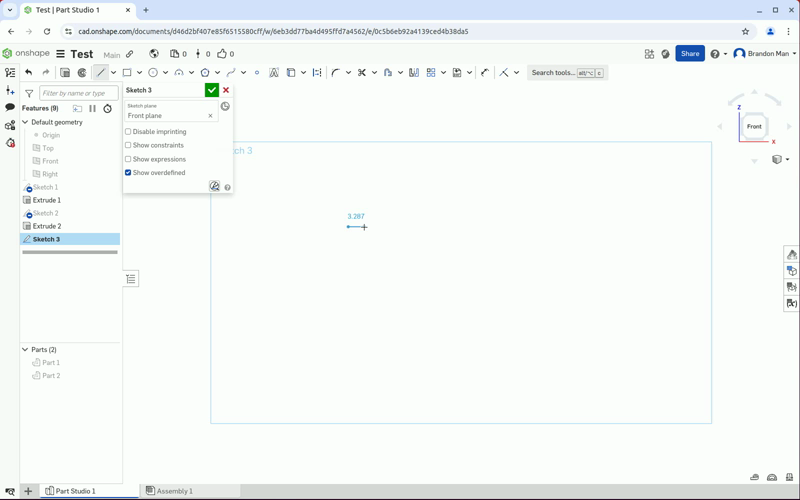
key_down(shift)
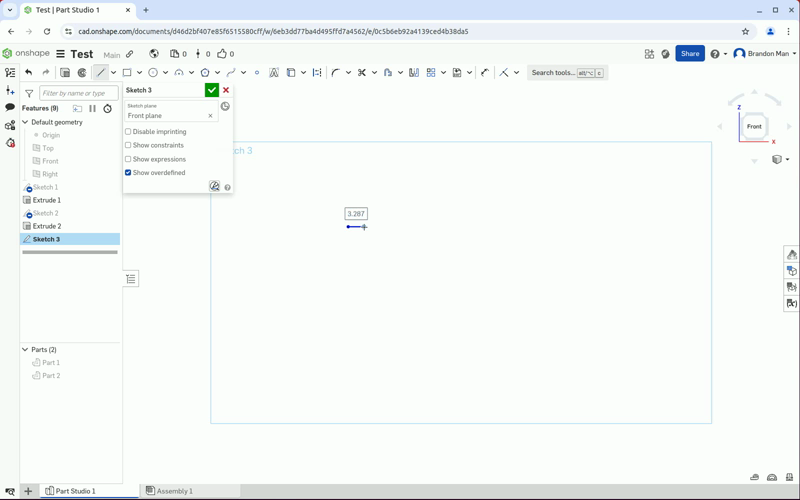
mouse_move(394, 226)
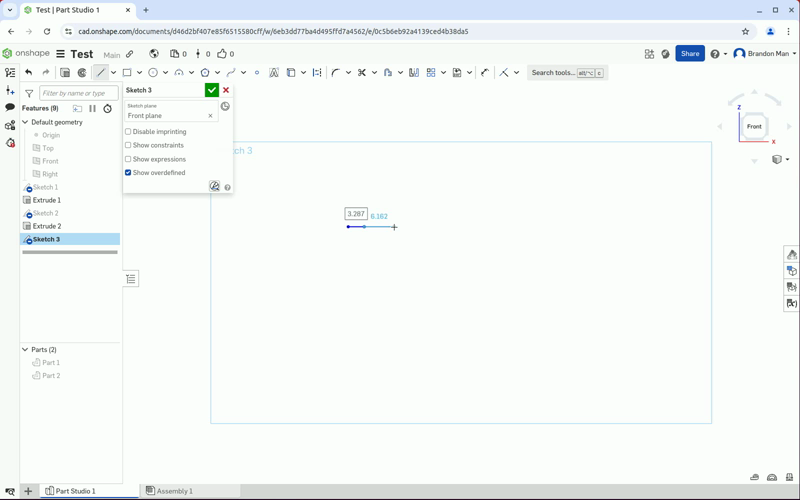
mouse_move(364, 183)
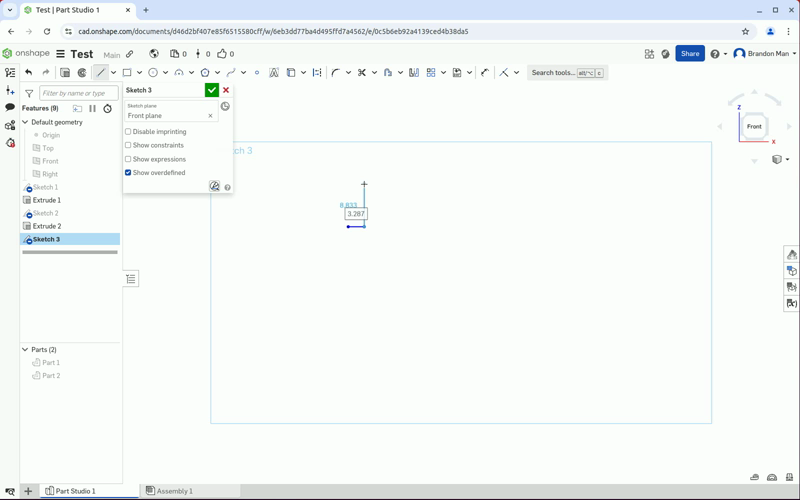
click(364, 183)
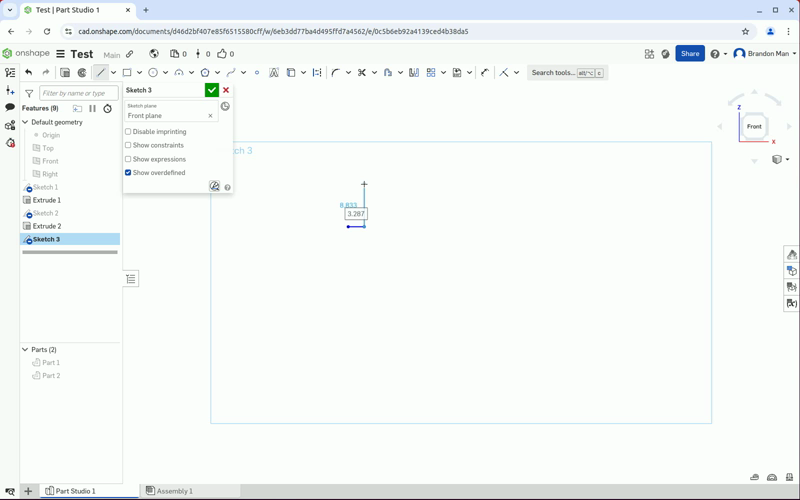
key_up(shift)
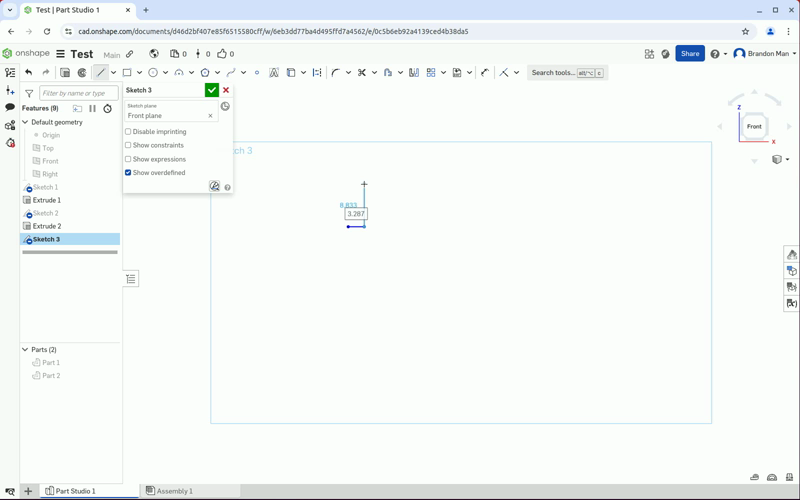
key_down(shift)
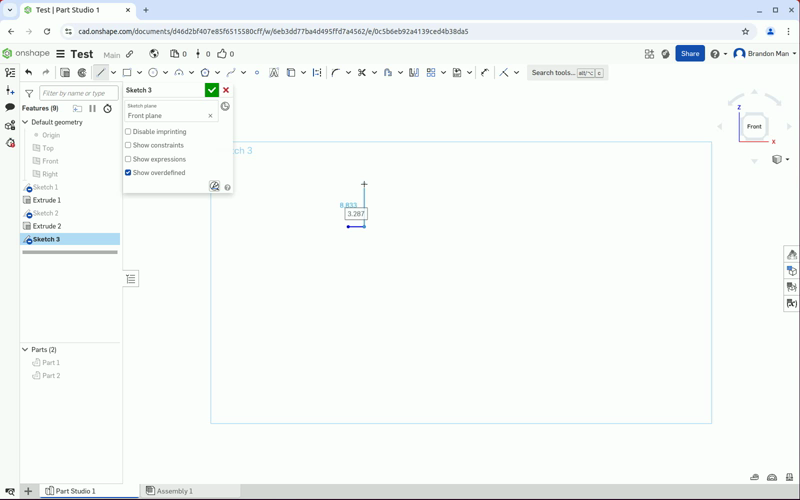
mouse_move(394, 183)
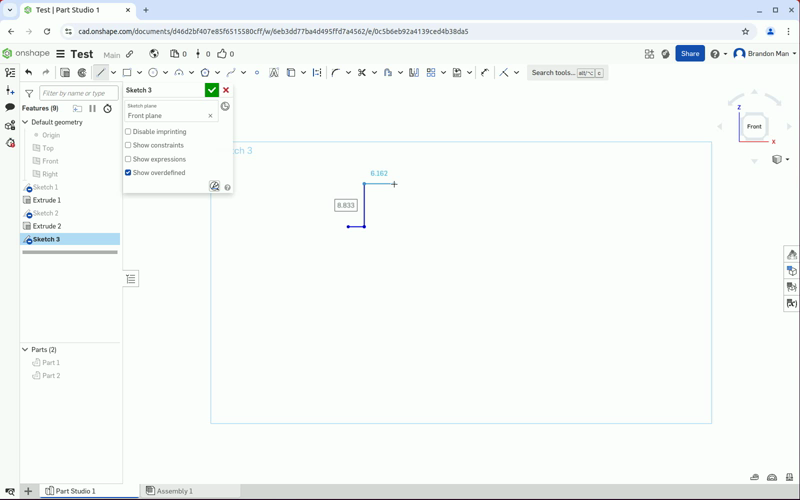
mouse_move(348, 183)
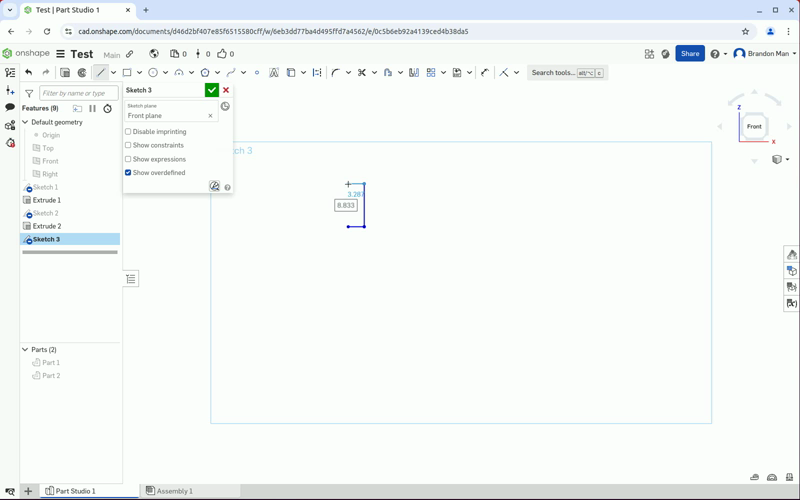
click(348, 183)
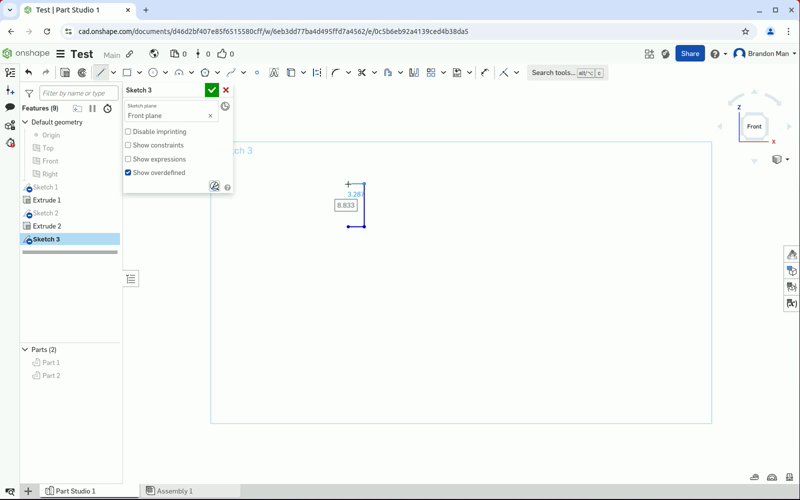
key_up(shift)
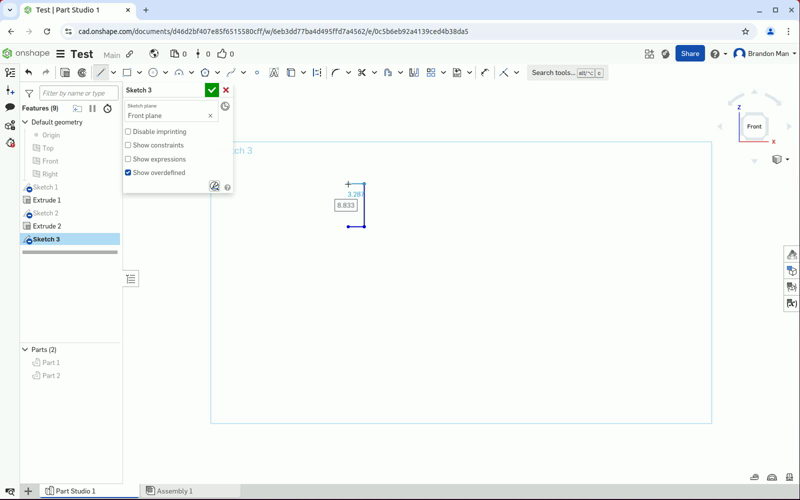
mouse_move(378, 183)
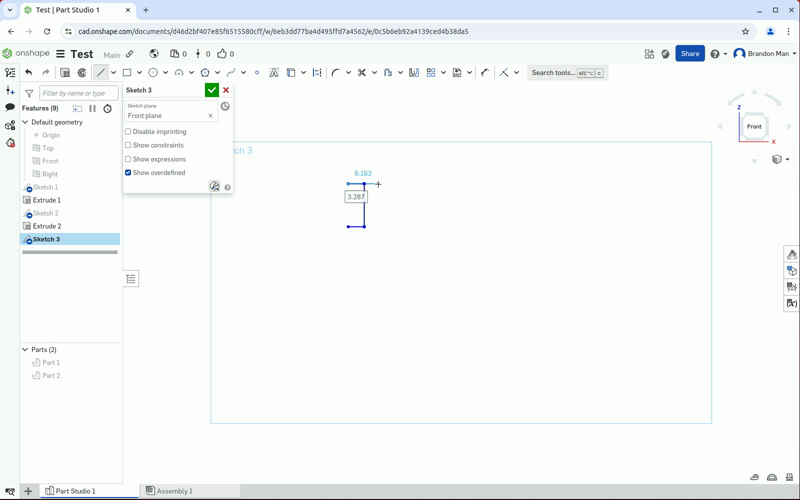
key_down(shift)
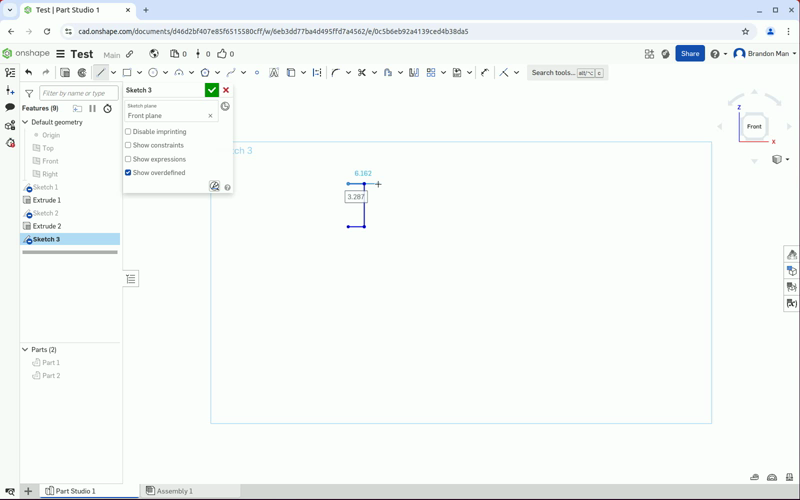
mouse_move(348, 226)
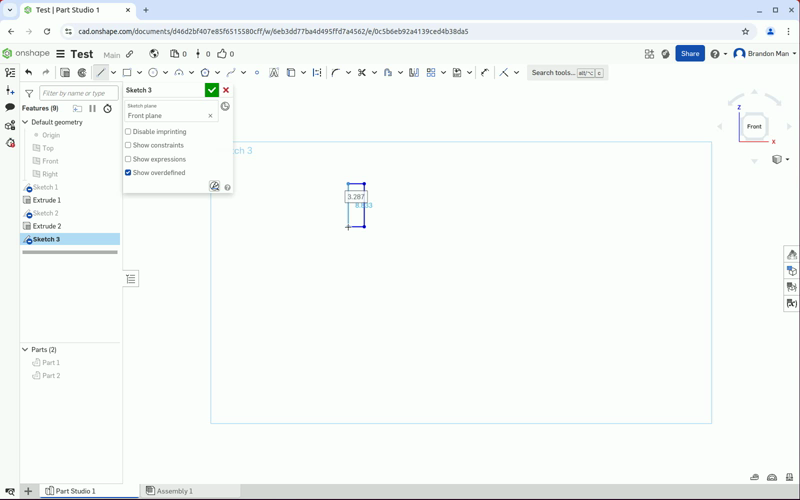
key_up(shift)
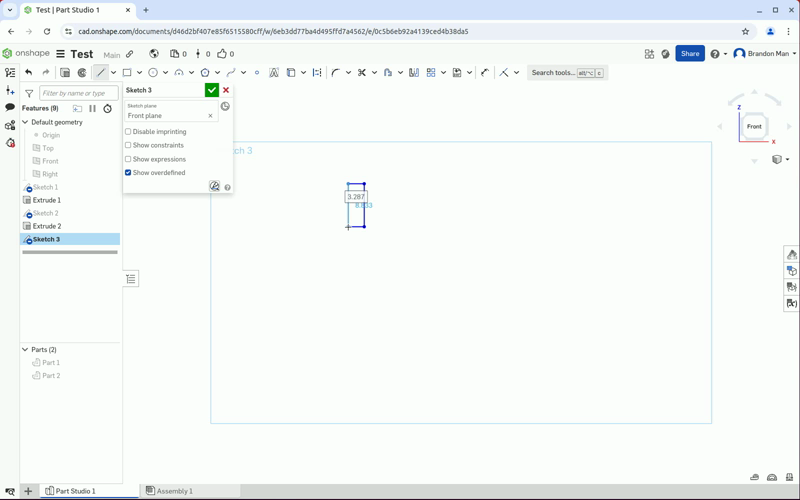
click(348, 226)
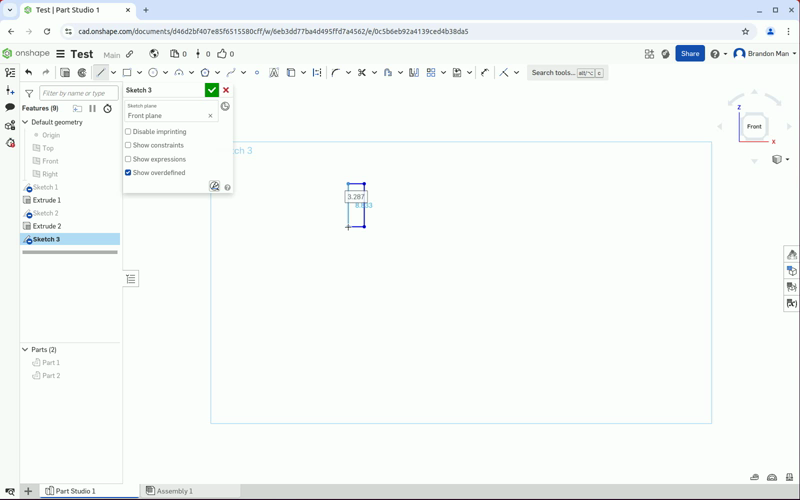
key(esc)
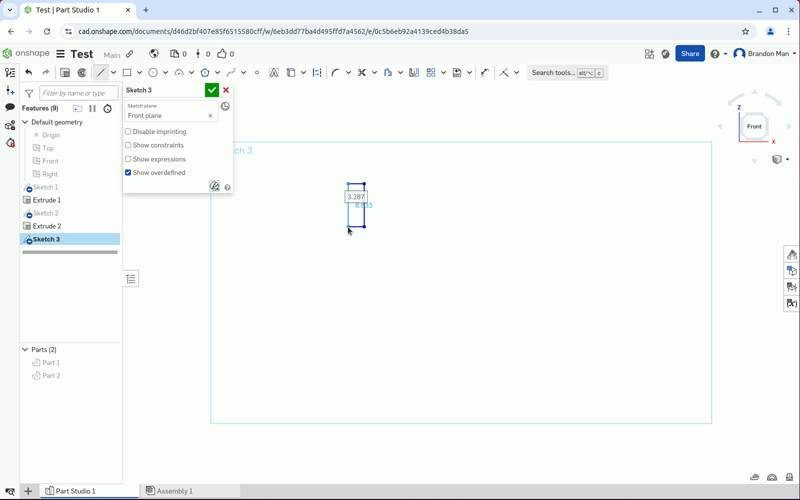
mouse_move(350, 220)
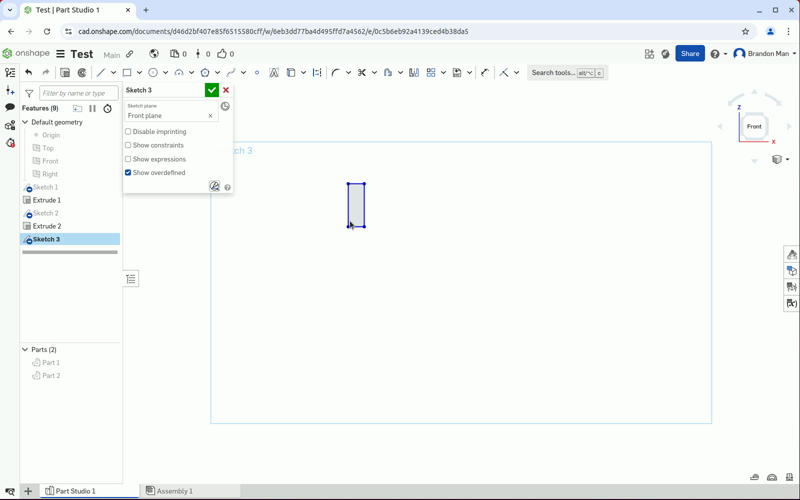
scroll(6)
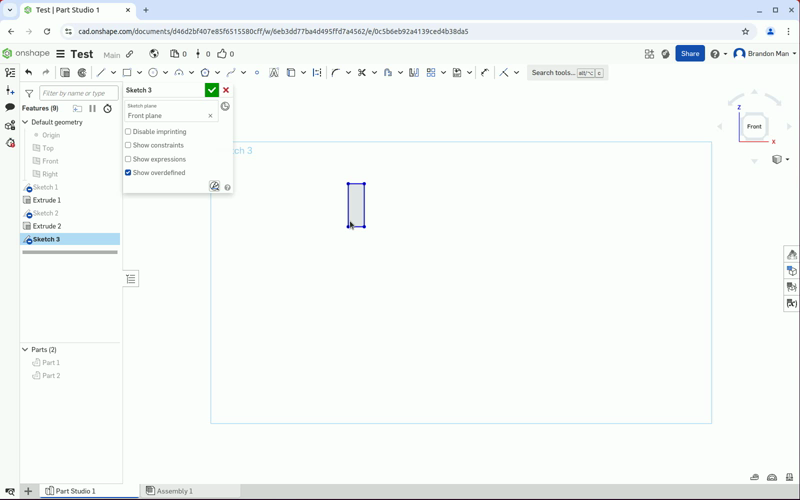
scroll(6)
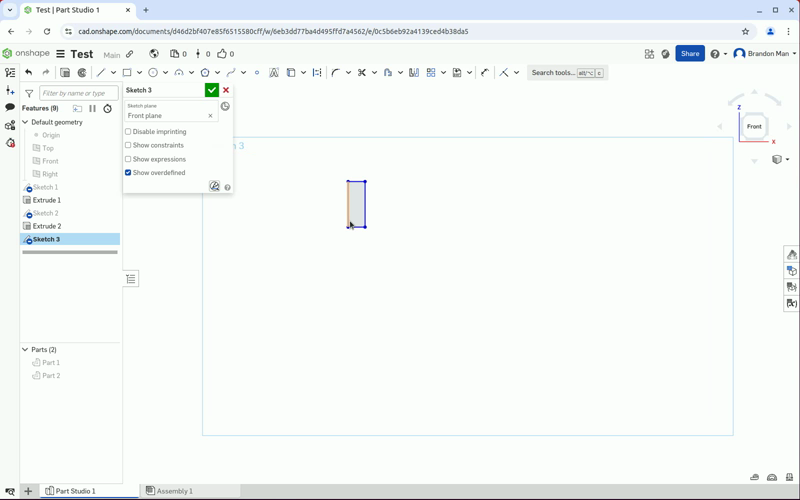
scroll(6)
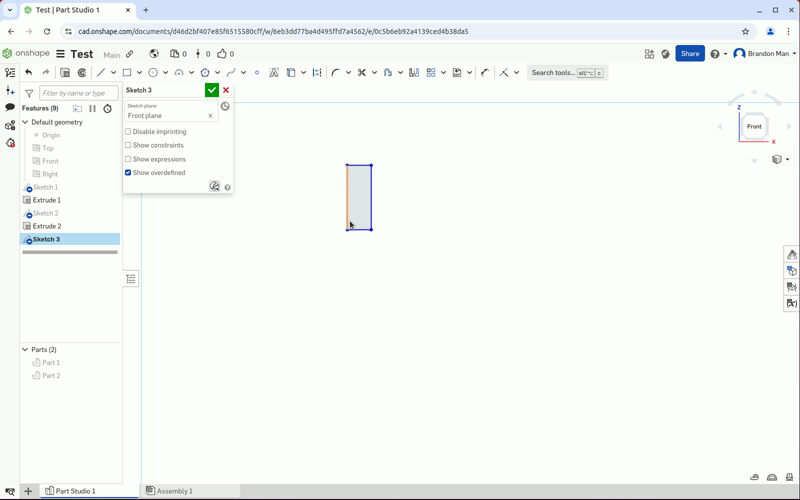
scroll(6)
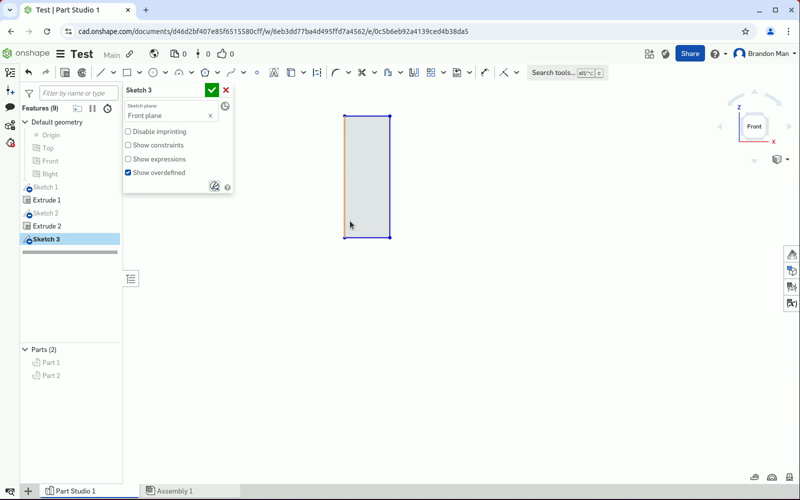
scroll(6)
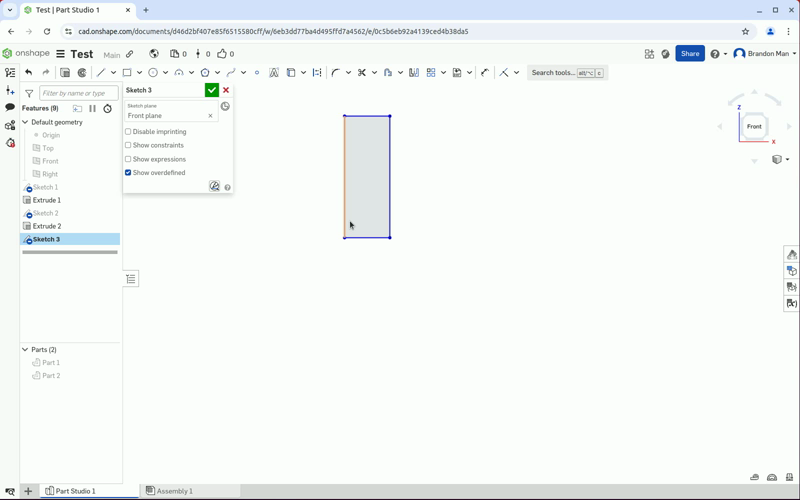
scroll(6)
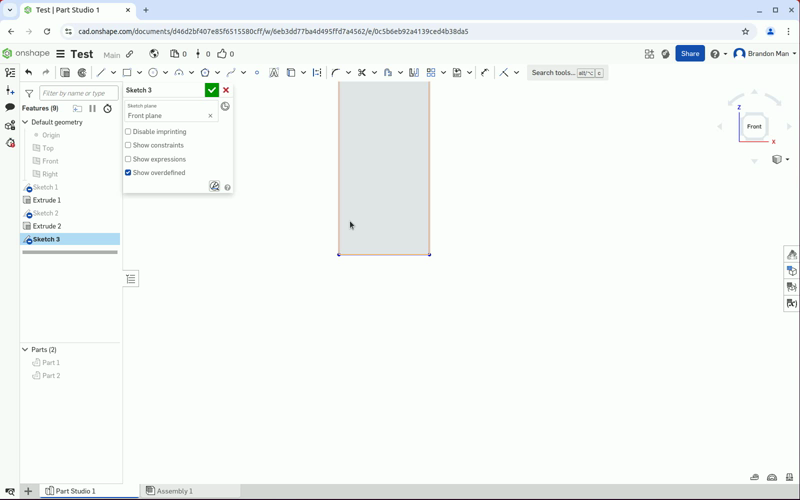
scroll(6)
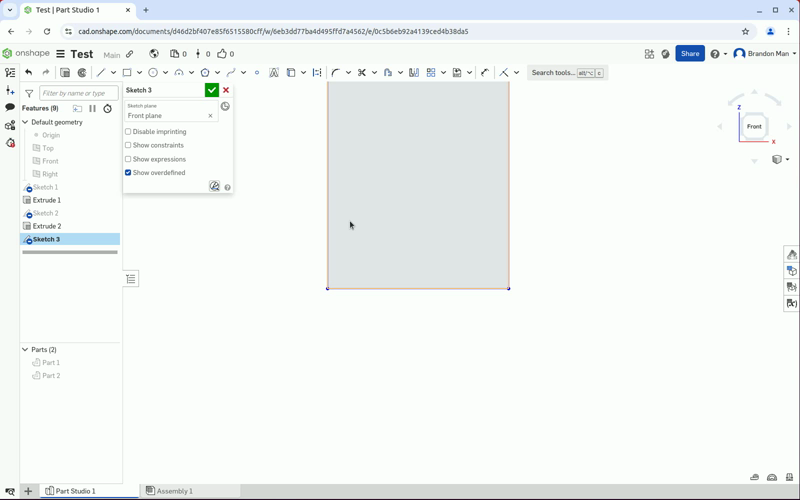
click(350, 220)
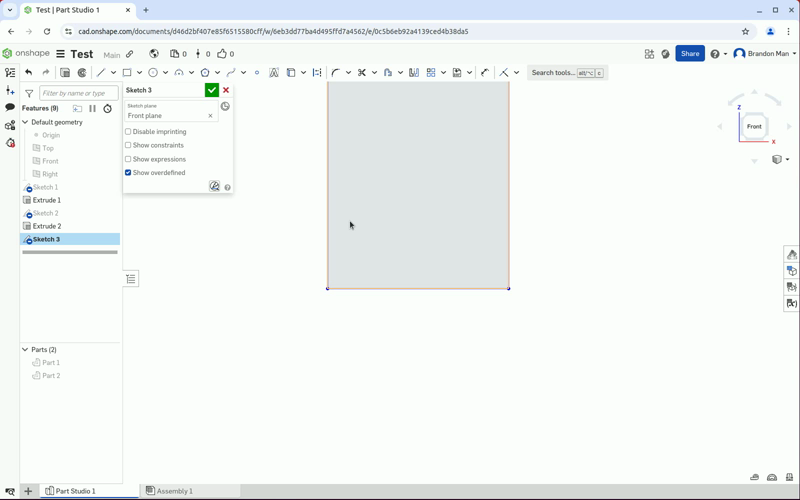
scroll(-6)
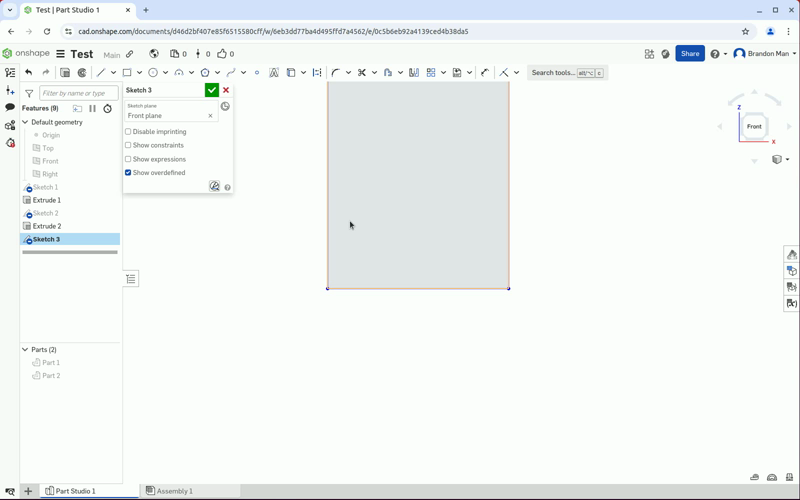
scroll(-6)
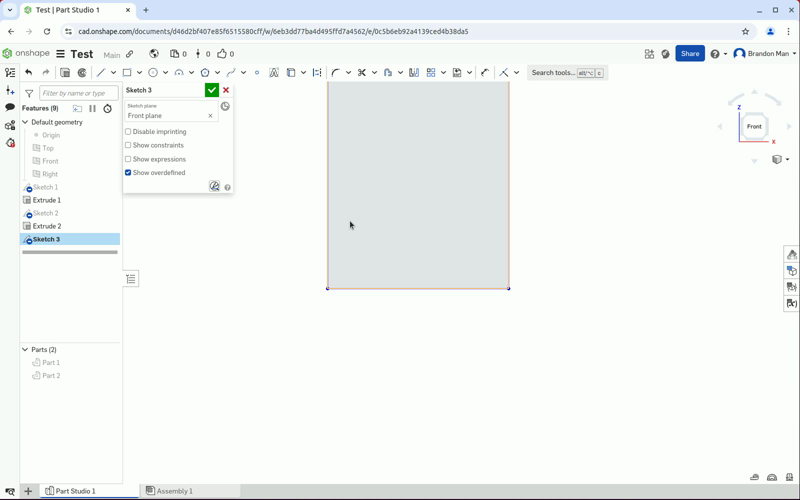
scroll(-6)
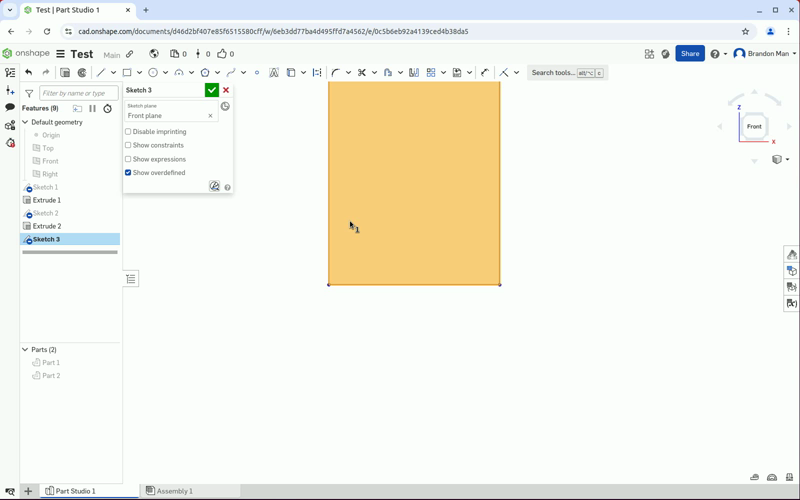
scroll(-6)
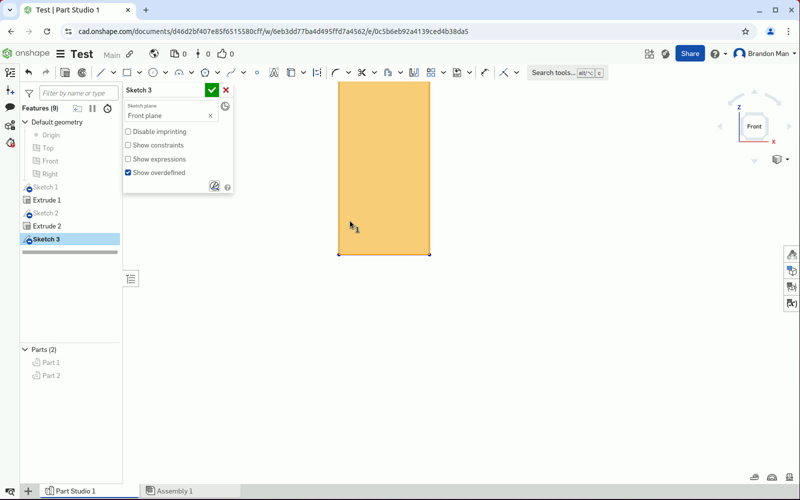
scroll(-6)
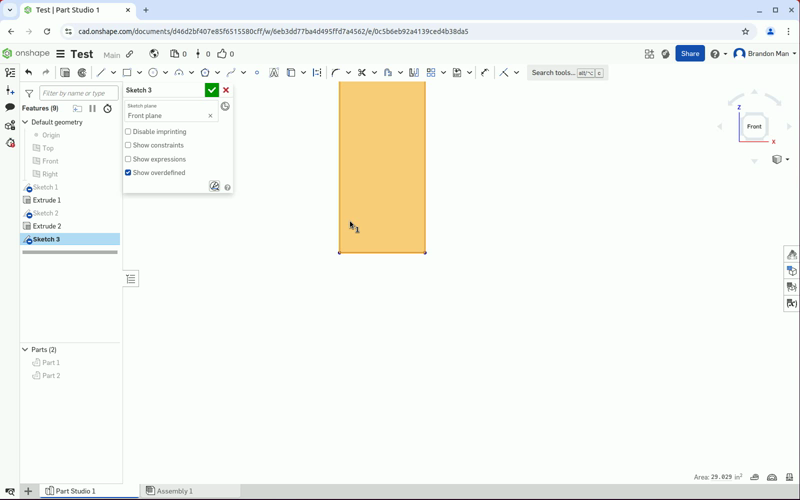
scroll(-6)
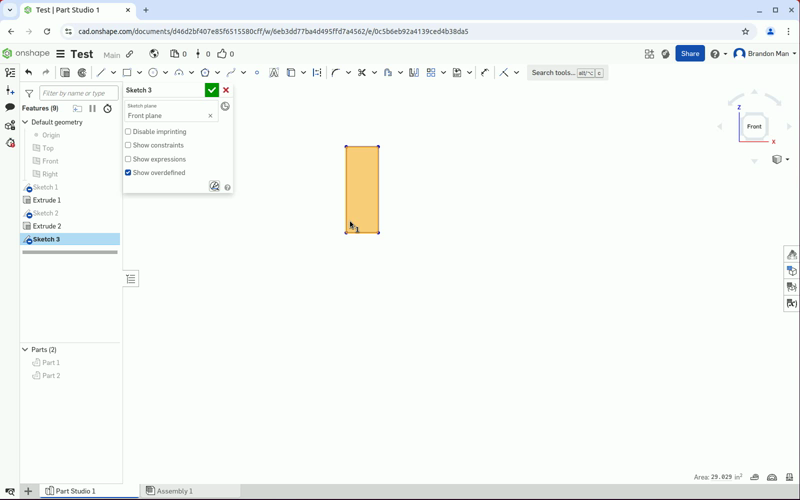
scroll(-6)
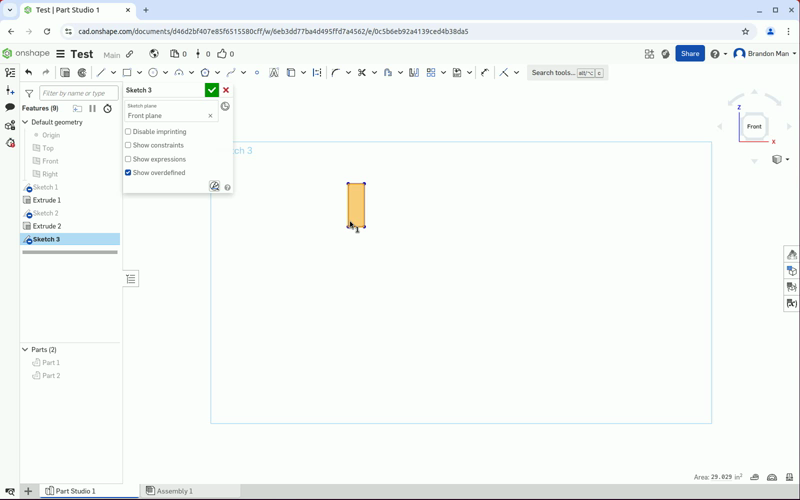
mouse_move(73, 352)
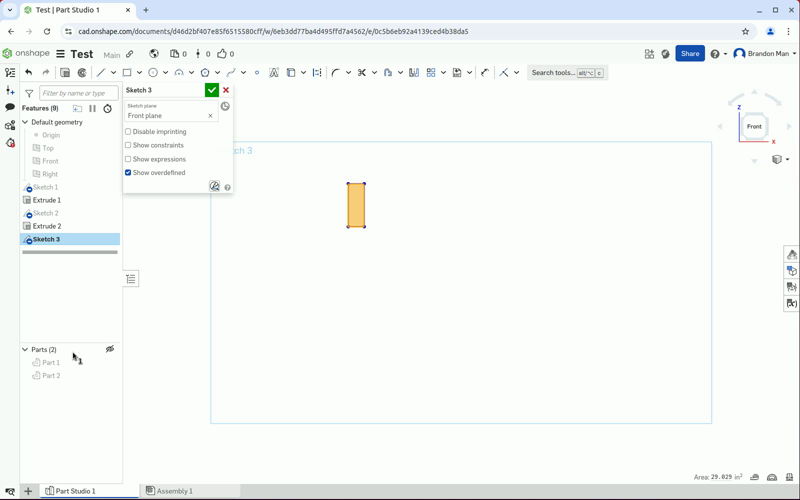
key(shift+y)
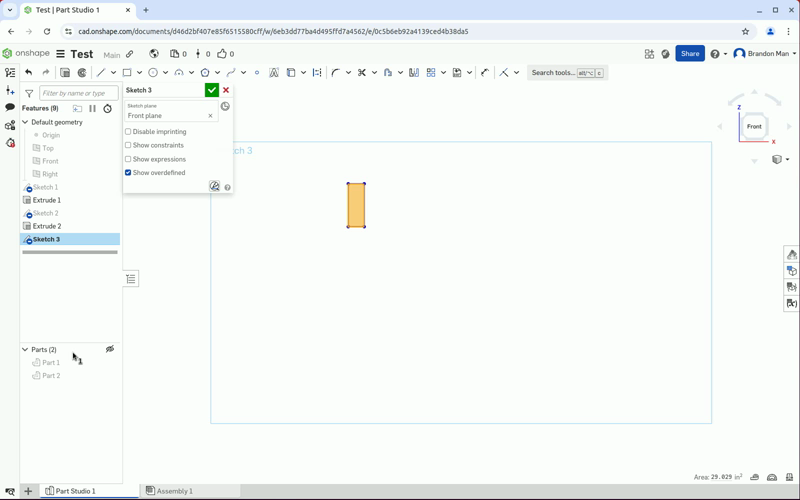
key(shift+e)
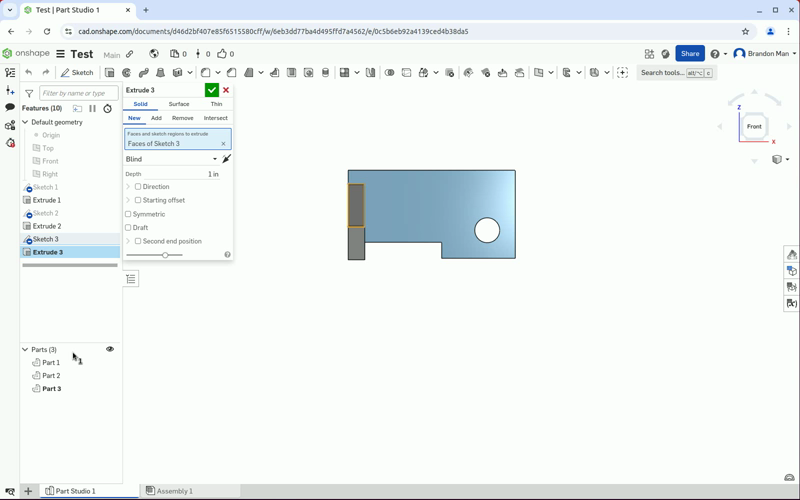
mouse_move(143, 106)
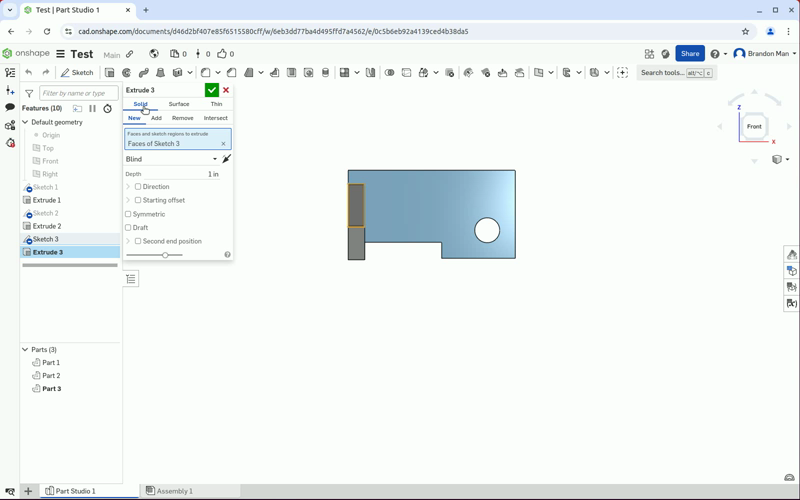
click(143, 106)
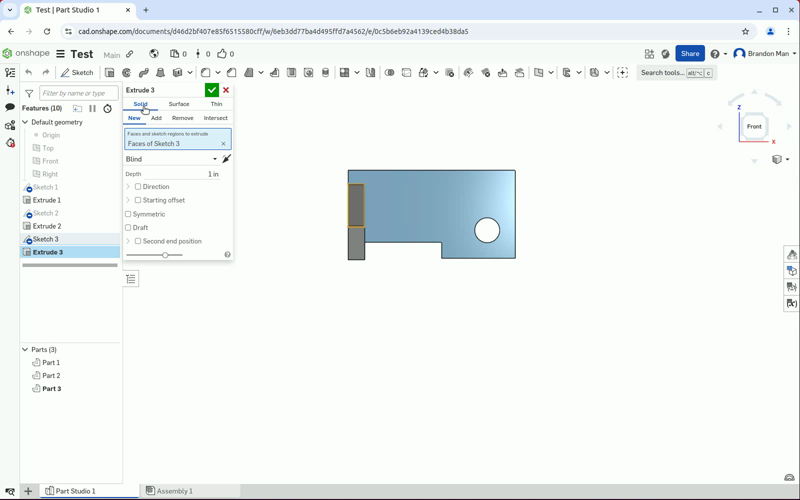
mouse_move(137, 120)
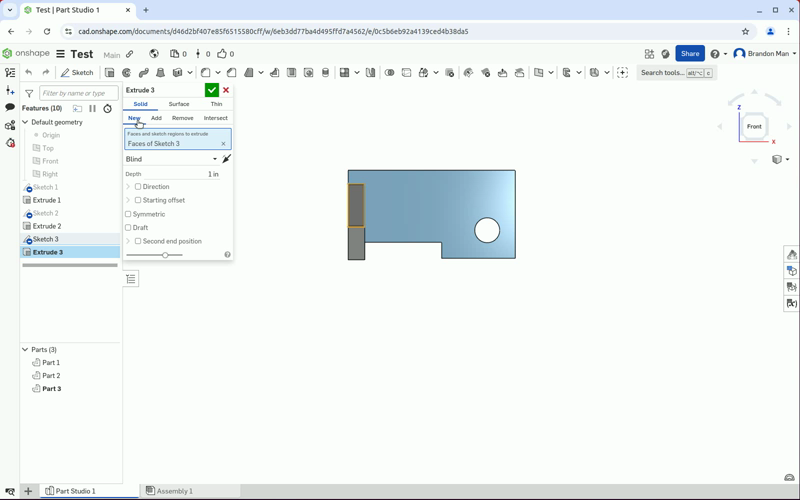
click(137, 120)
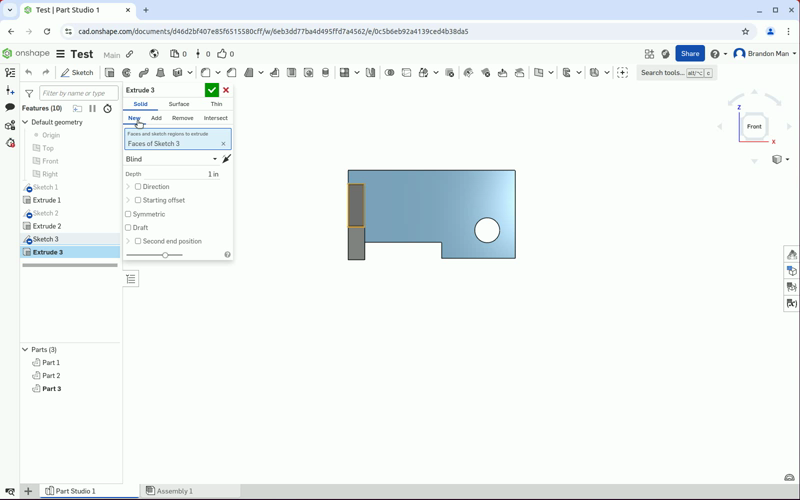
key(tab, 4)
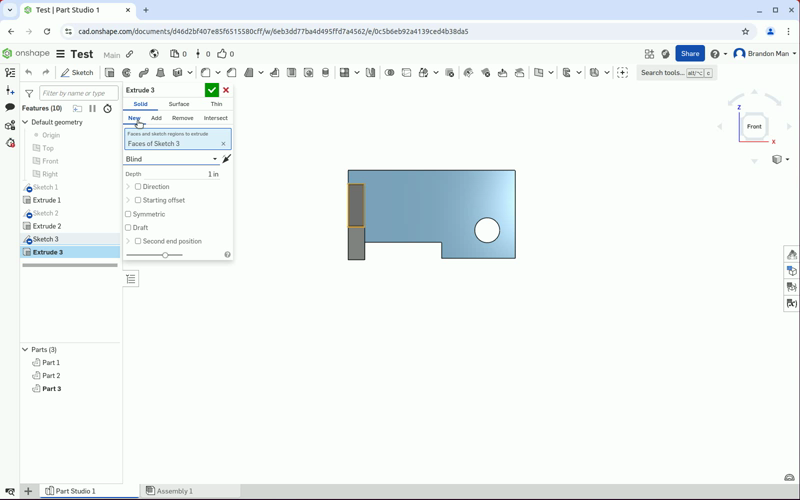
text(13.48)
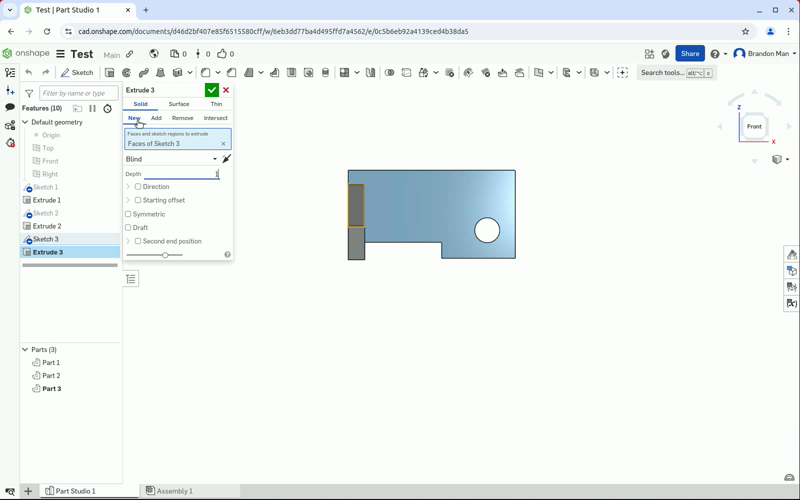
key(enter)
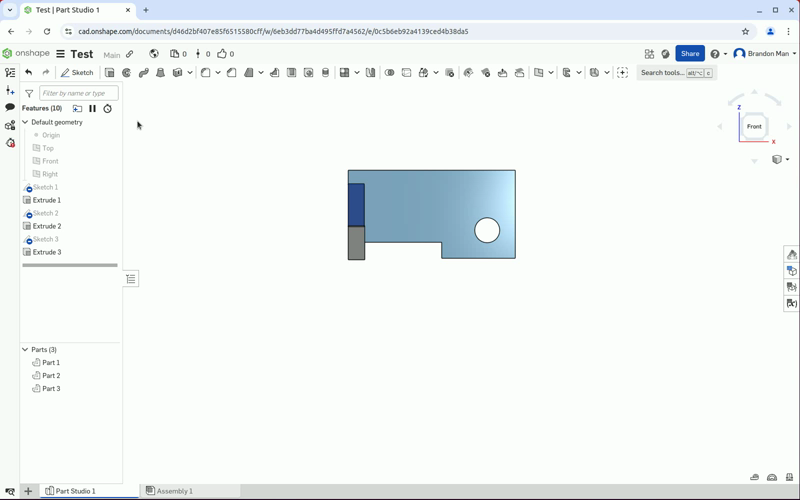
key(shift+h)
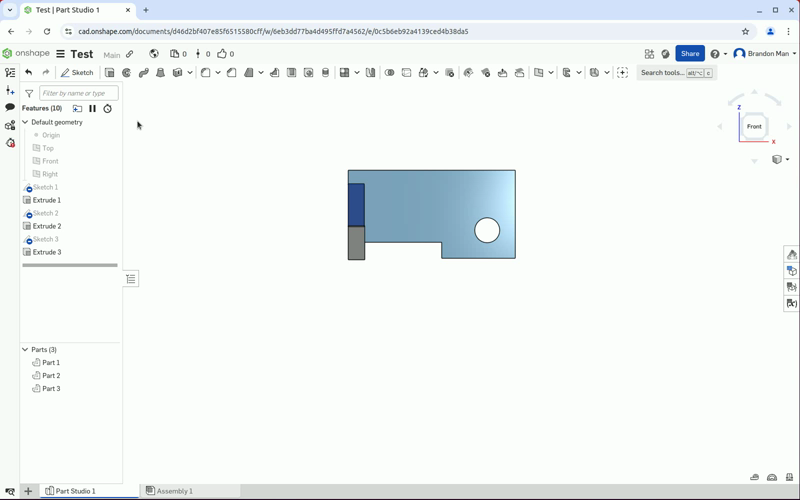
key(shift+h)
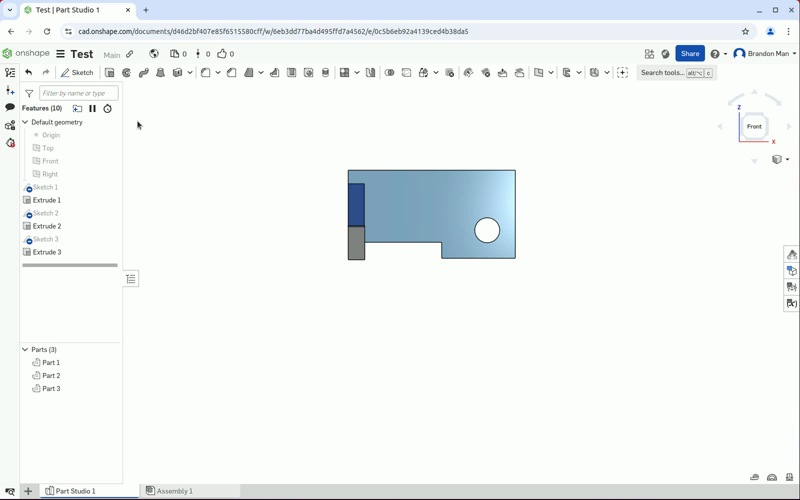
mouse_move(73, 189)
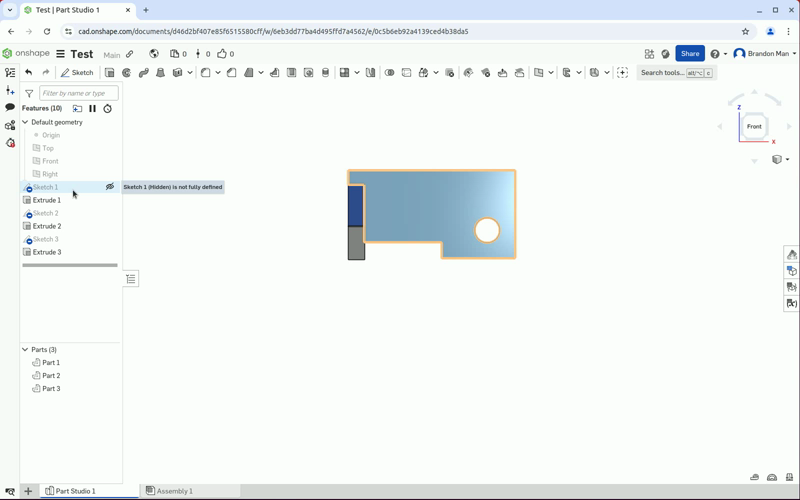
click(73, 189)
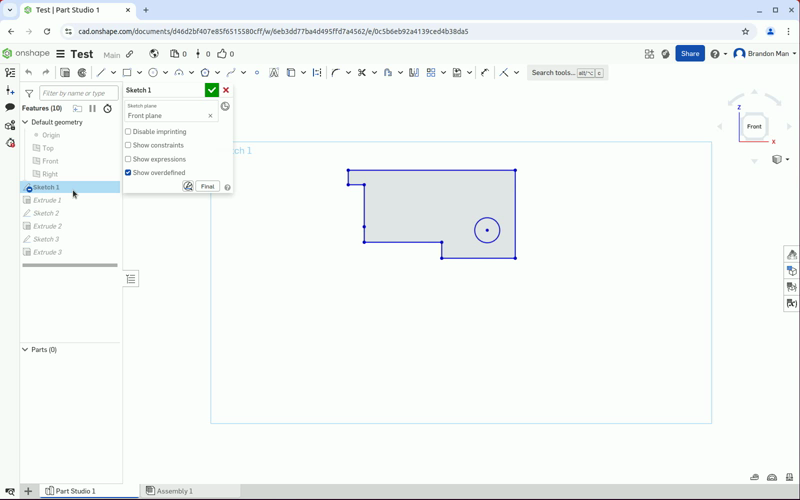
mouse_move(229, 92)
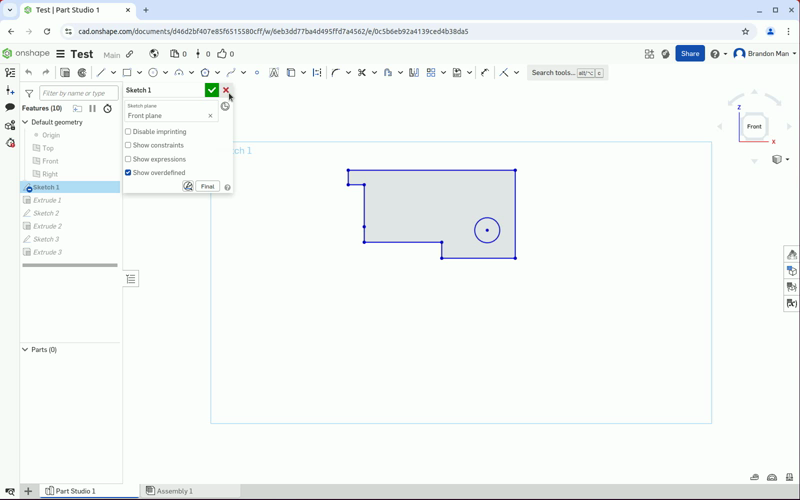
click(229, 92)
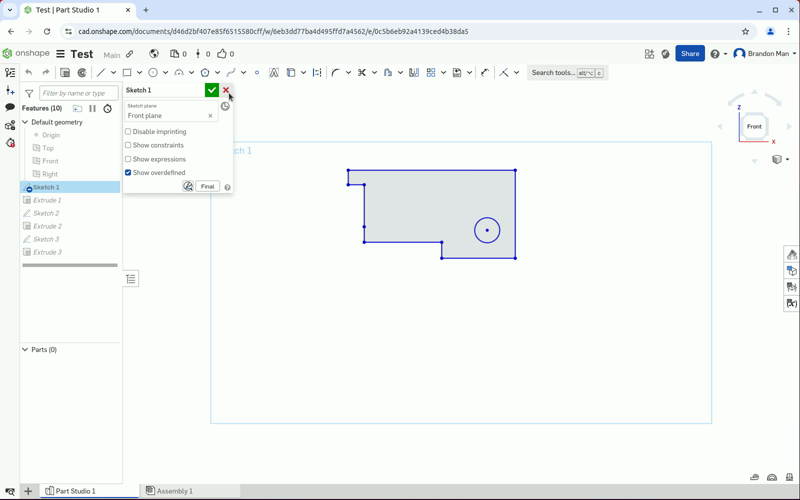
key(shift+s)
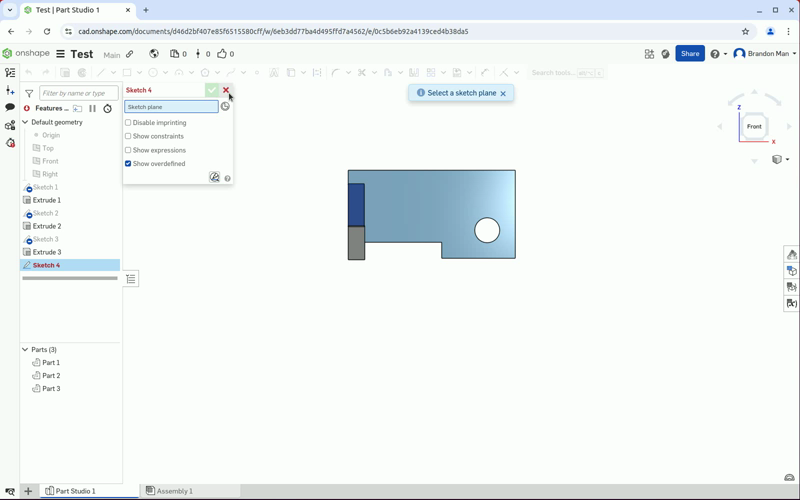
mouse_move(73, 163)
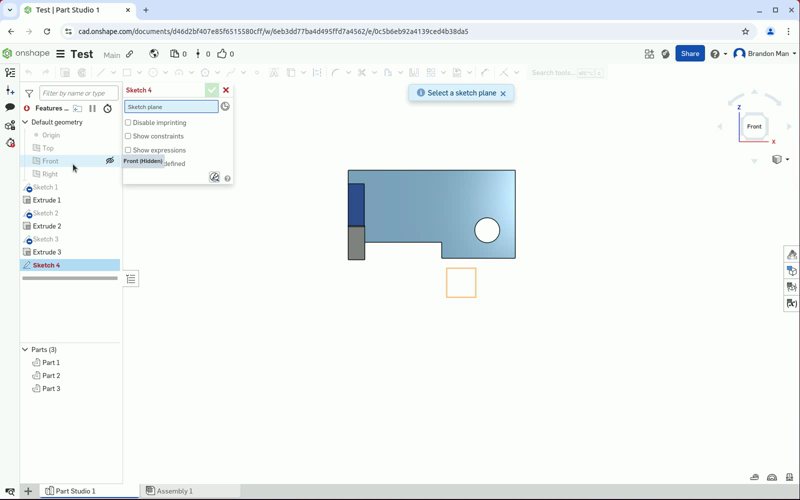
click(73, 163)
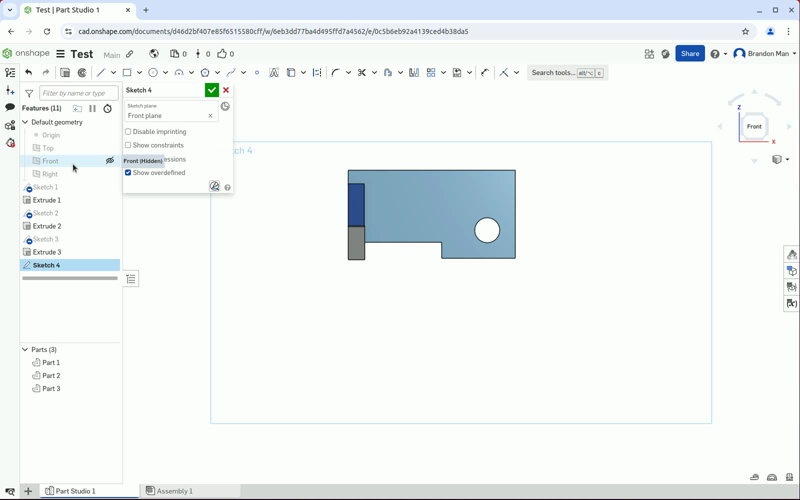
mouse_move(73, 352)
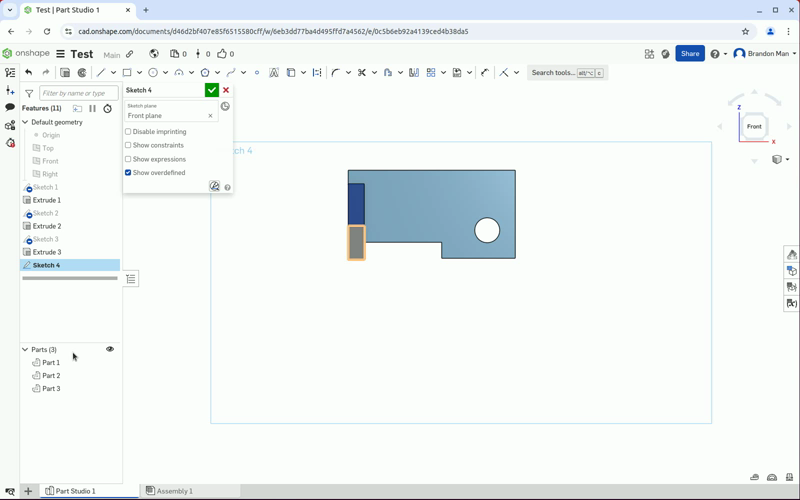
key(y)
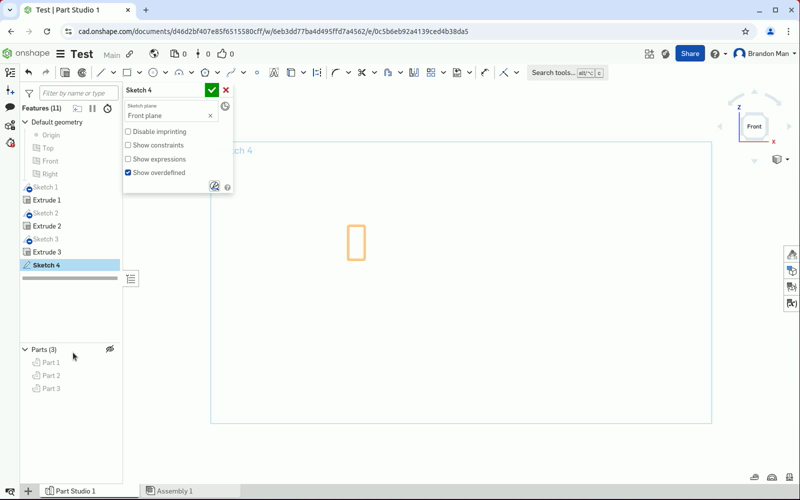
key(l)
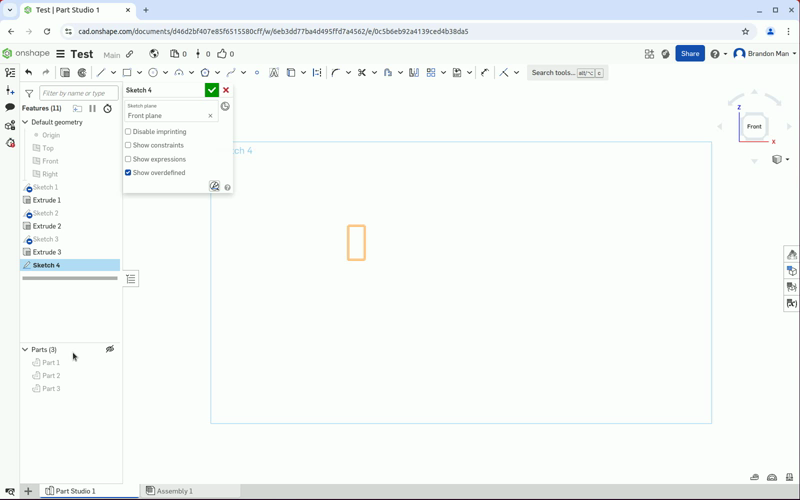
key_down(shift)
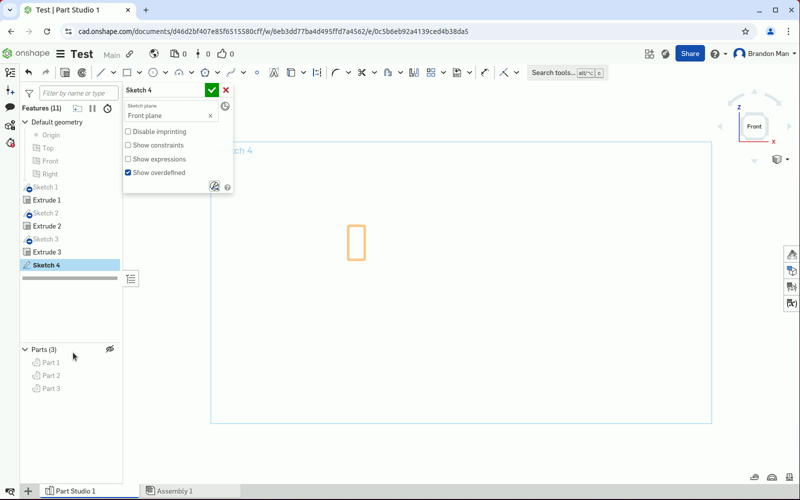
mouse_move(364, 259)
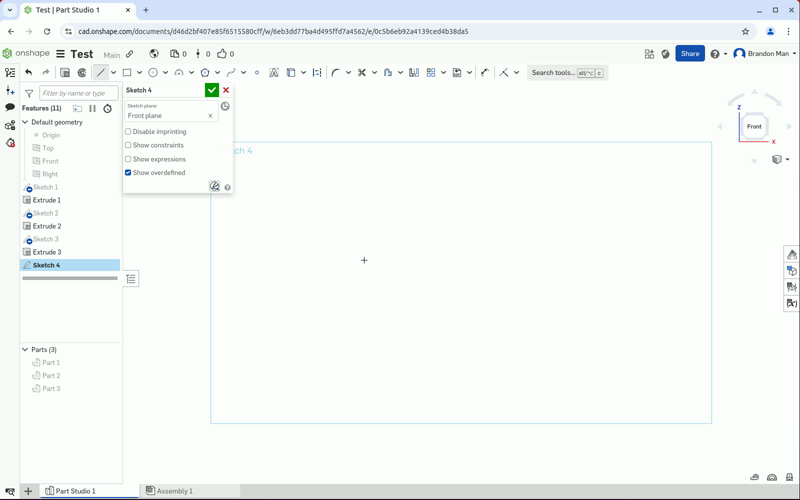
click(364, 259)
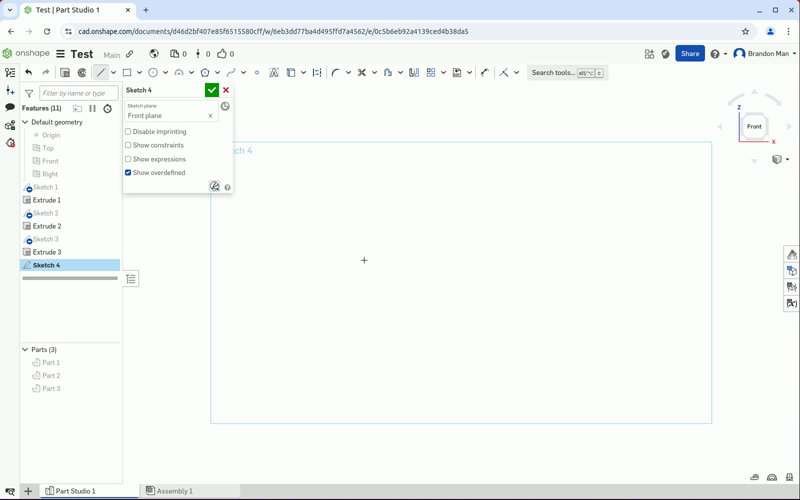
key_up(shift)
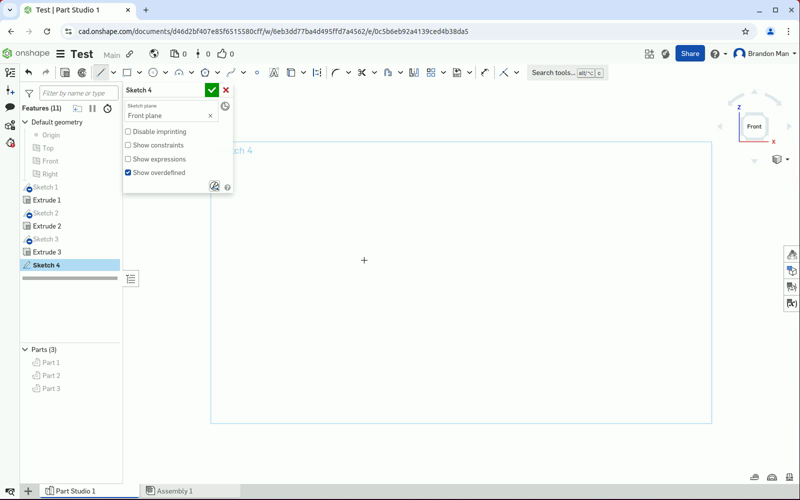
key_down(shift)
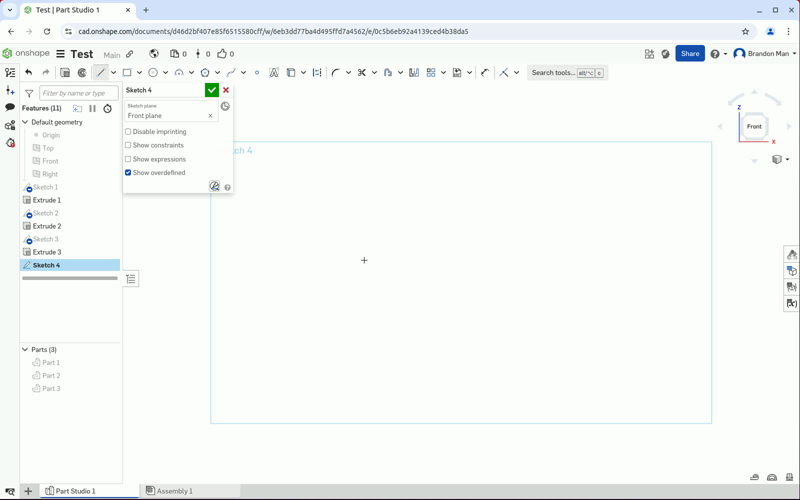
mouse_move(442, 259)
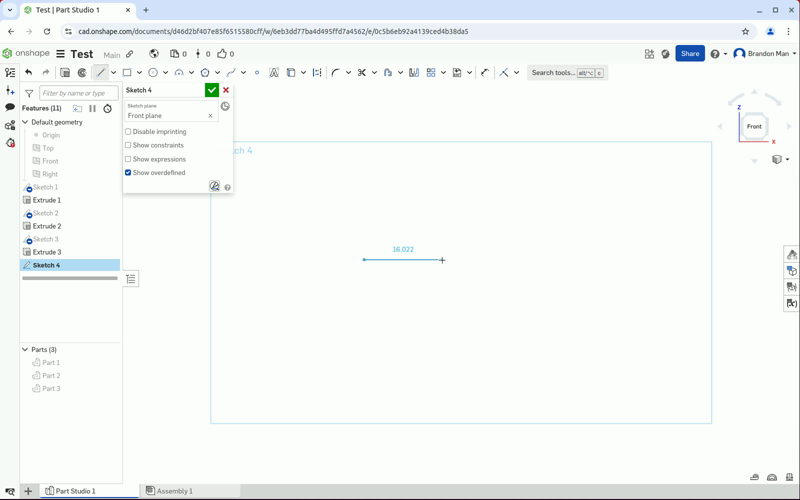
click(442, 259)
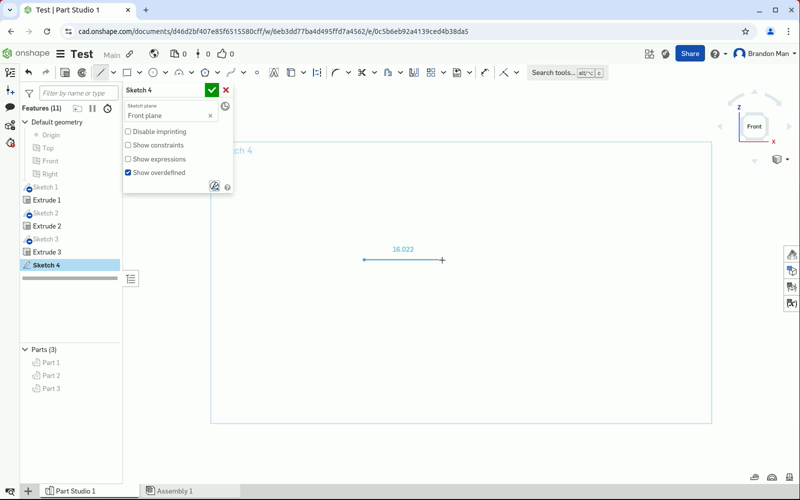
key_up(shift)
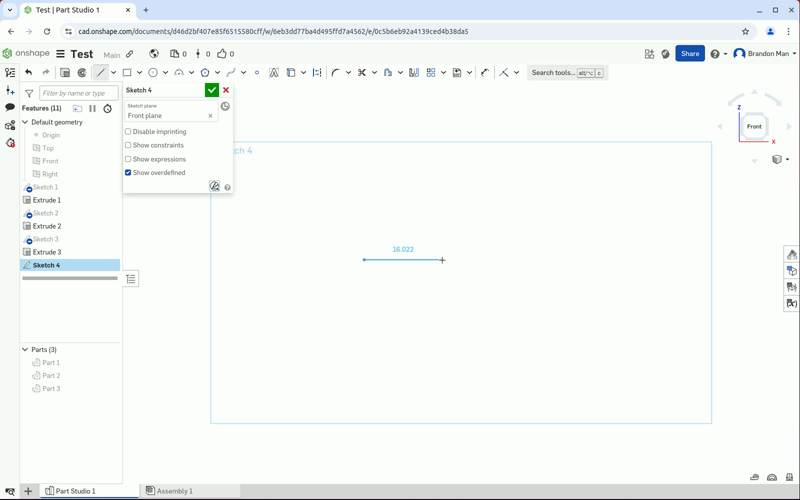
key_down(shift)
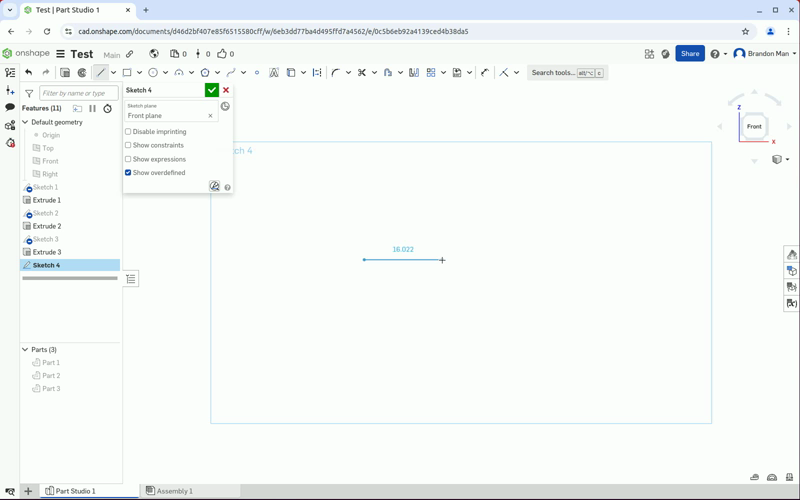
mouse_move(472, 259)
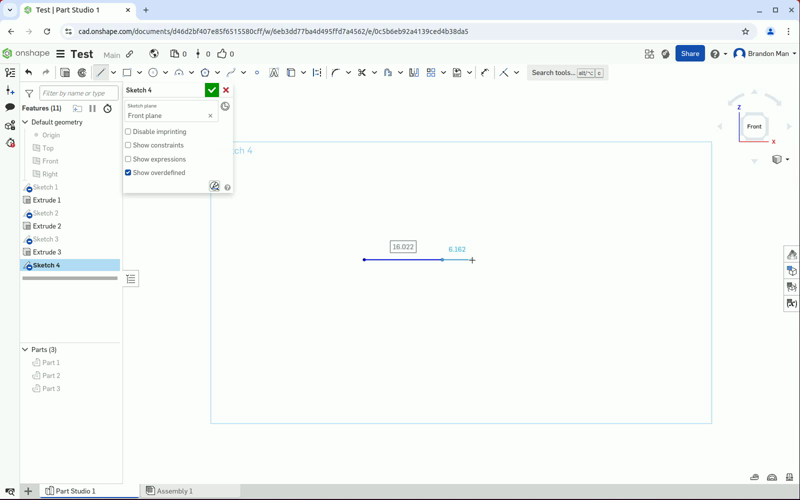
mouse_move(442, 243)
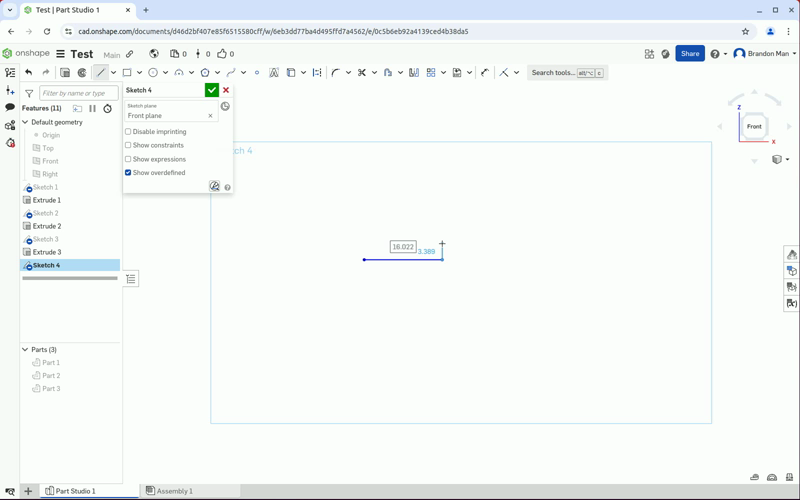
click(442, 243)
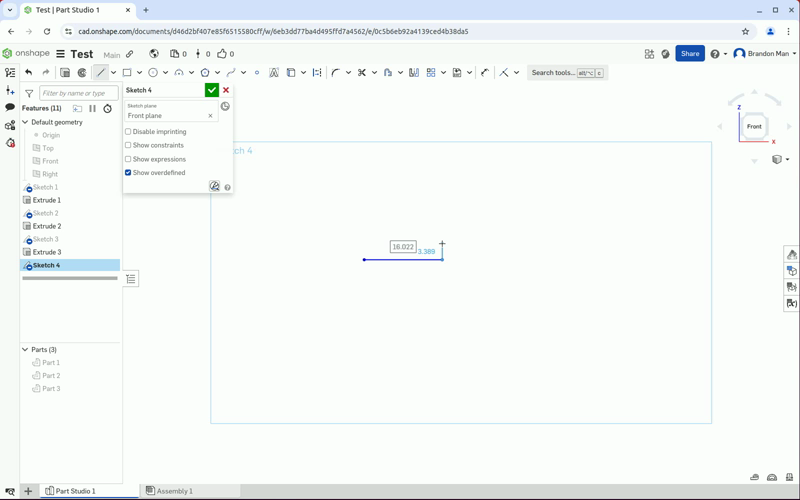
key_up(shift)
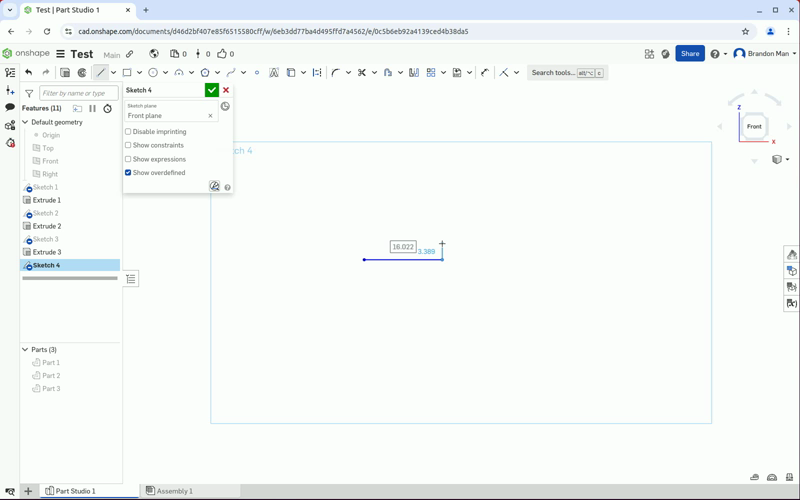
key_down(shift)
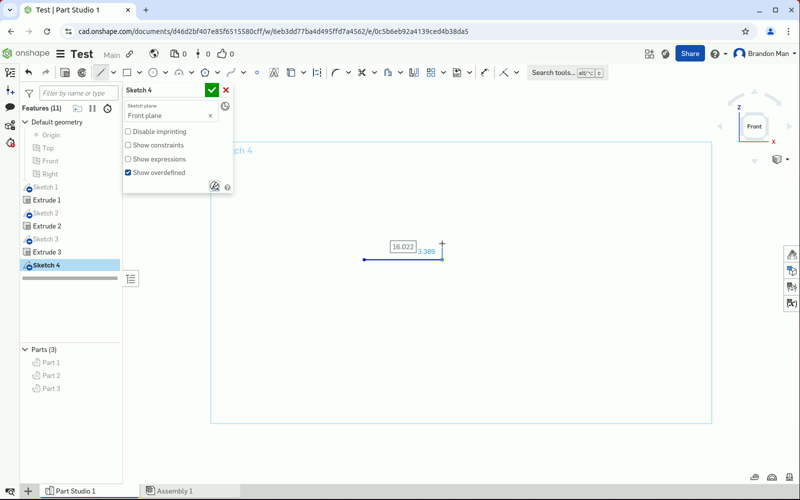
mouse_move(364, 243)
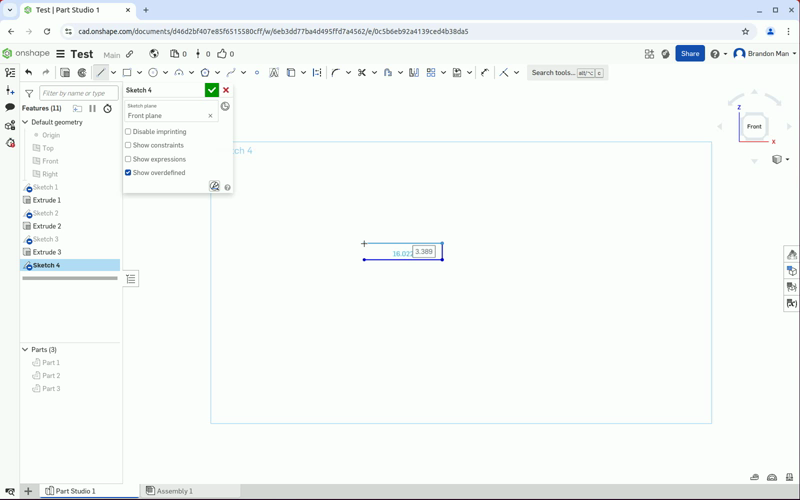
click(364, 243)
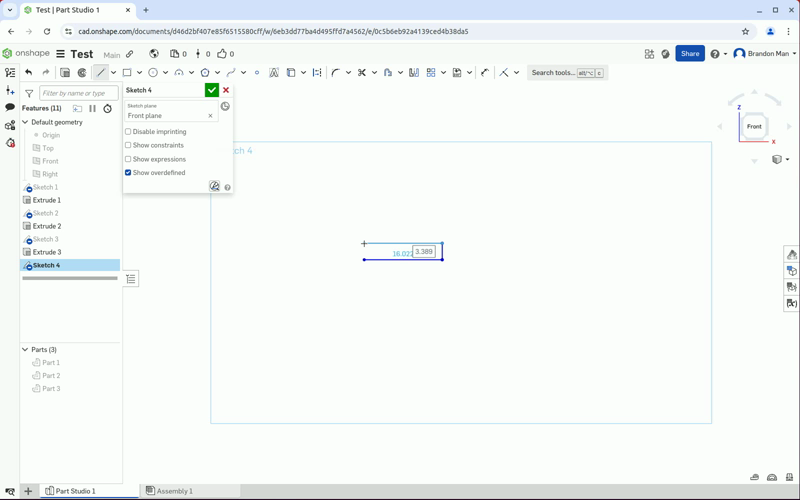
key_up(shift)
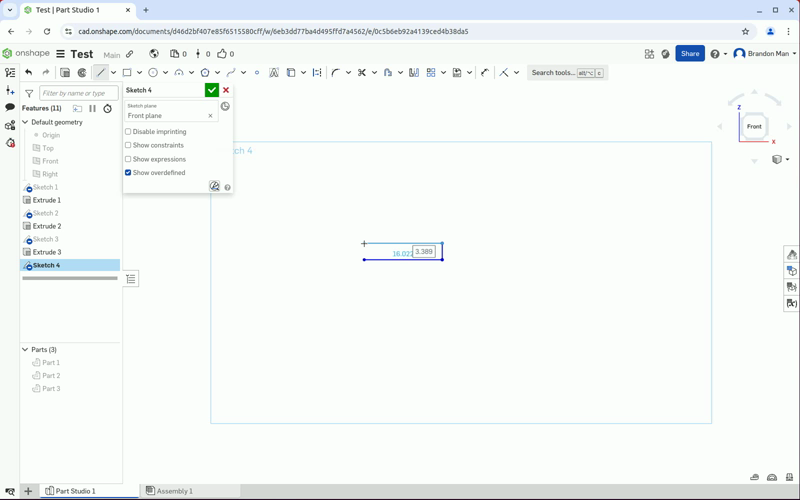
mouse_move(394, 243)
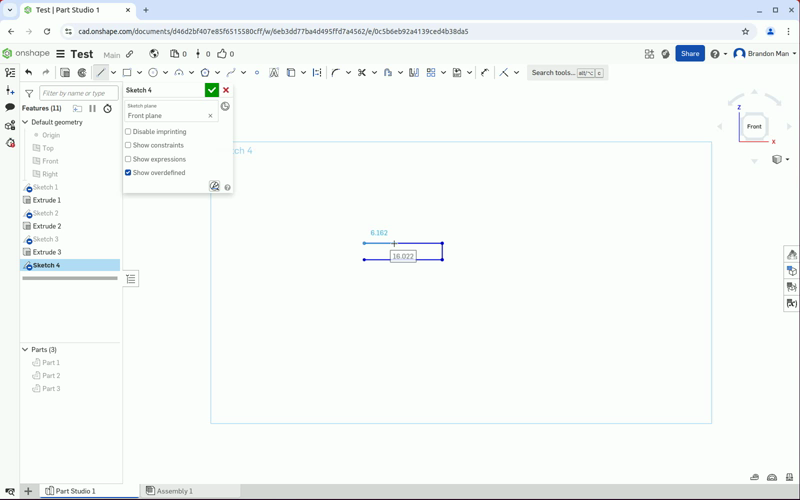
key_down(shift)
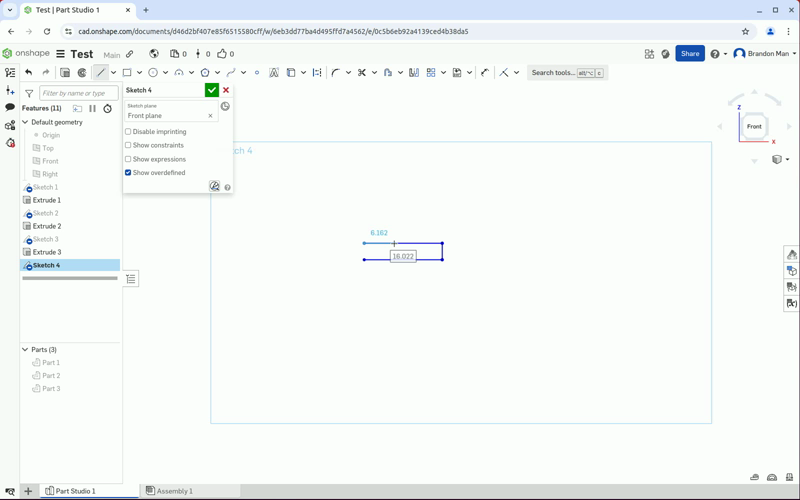
mouse_move(364, 259)
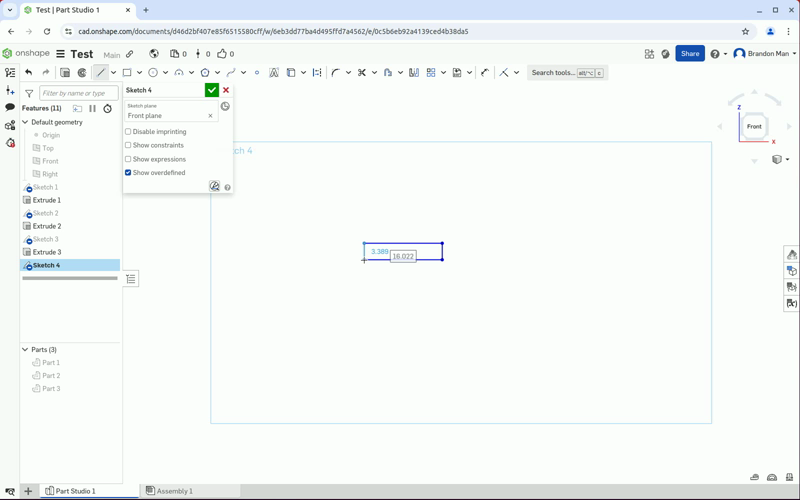
key_up(shift)
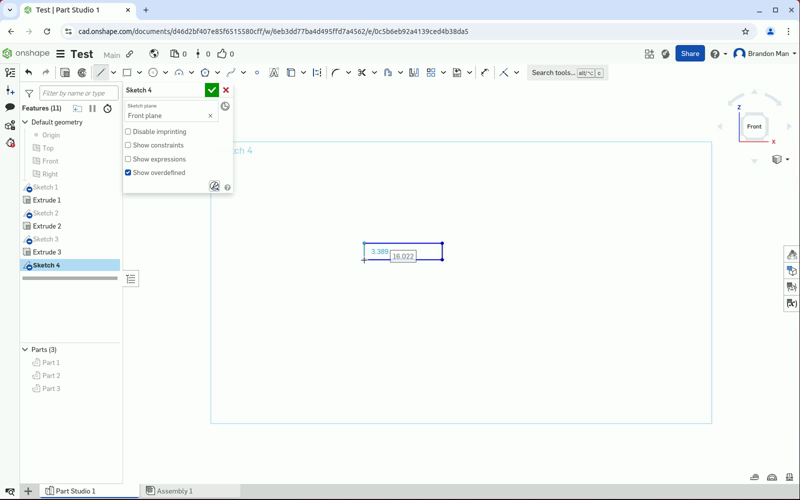
click(364, 259)
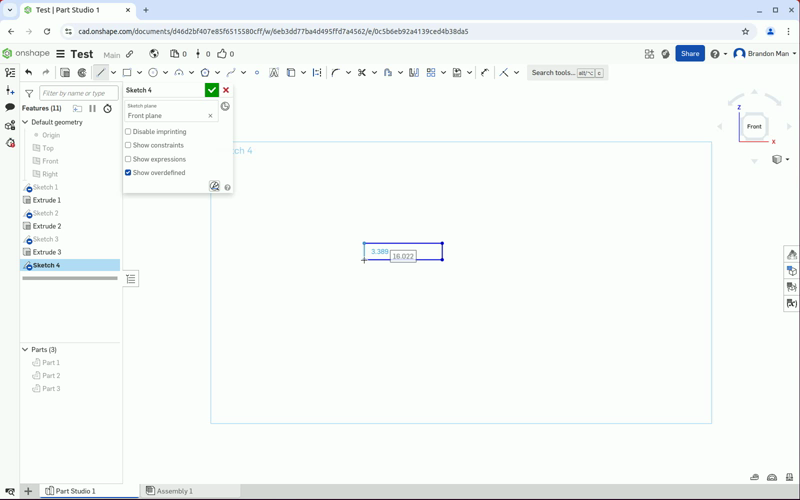
key(esc)
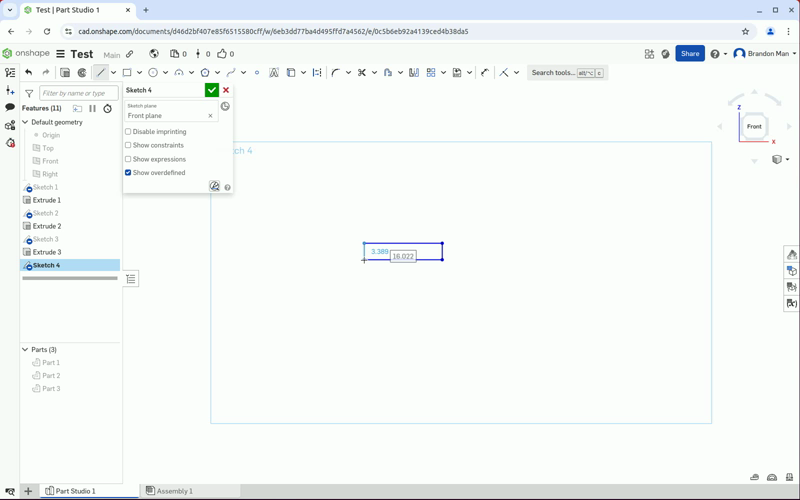
mouse_move(422, 258)
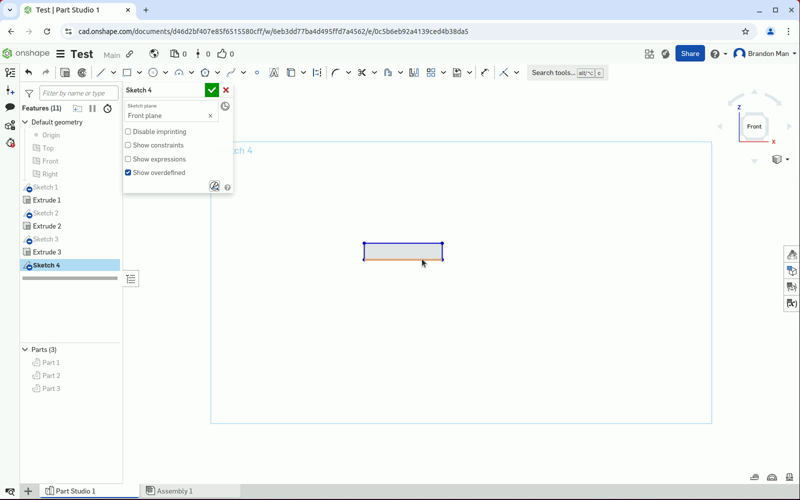
scroll(6)
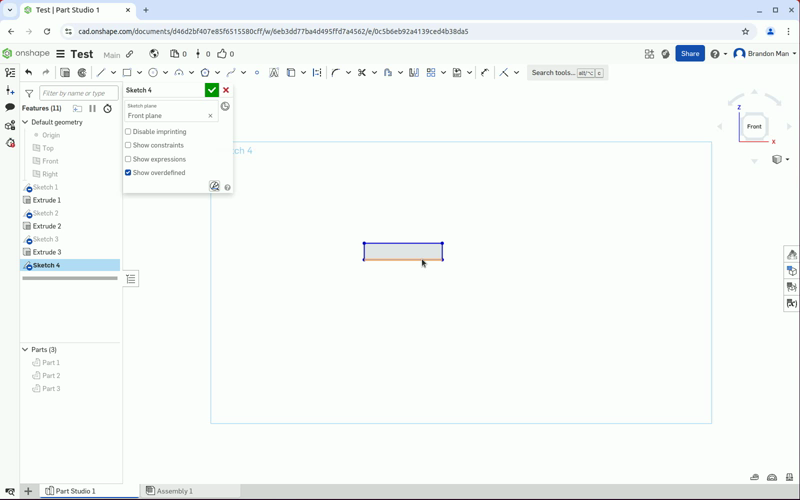
scroll(6)
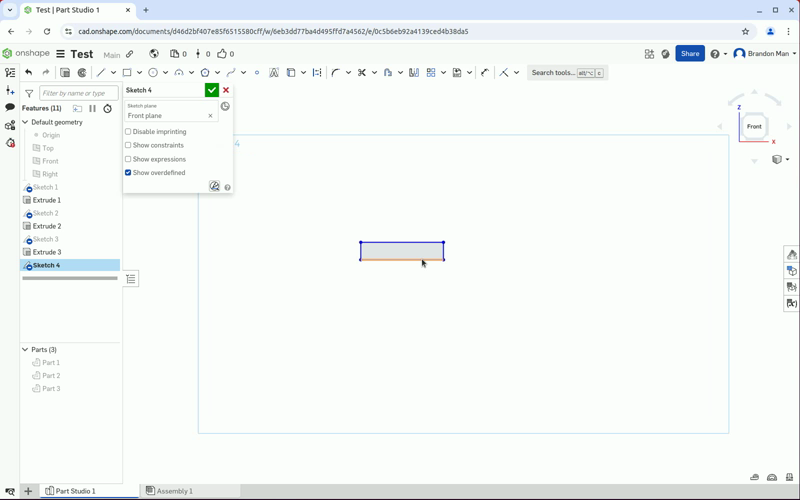
scroll(6)
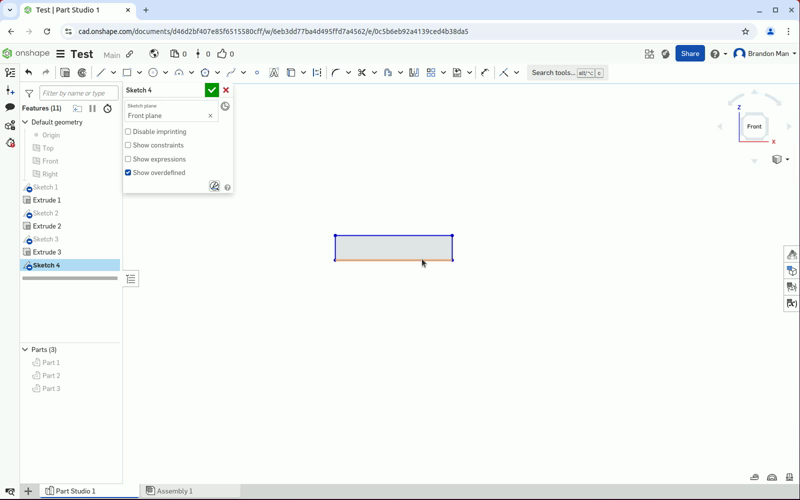
scroll(6)
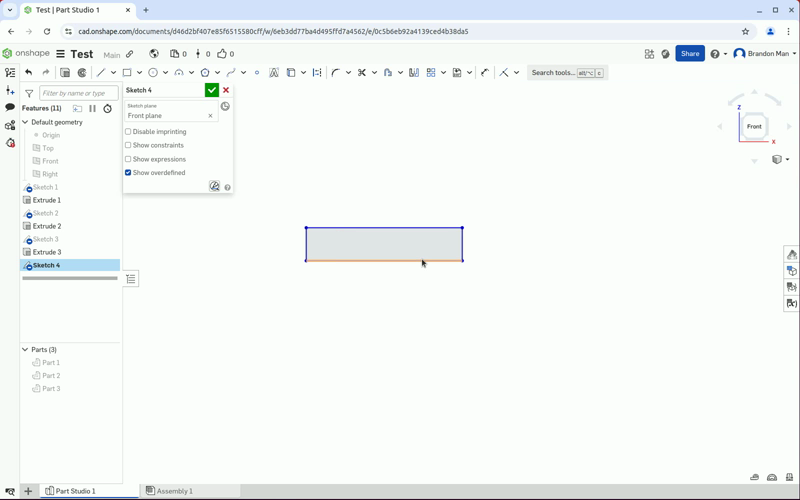
scroll(6)
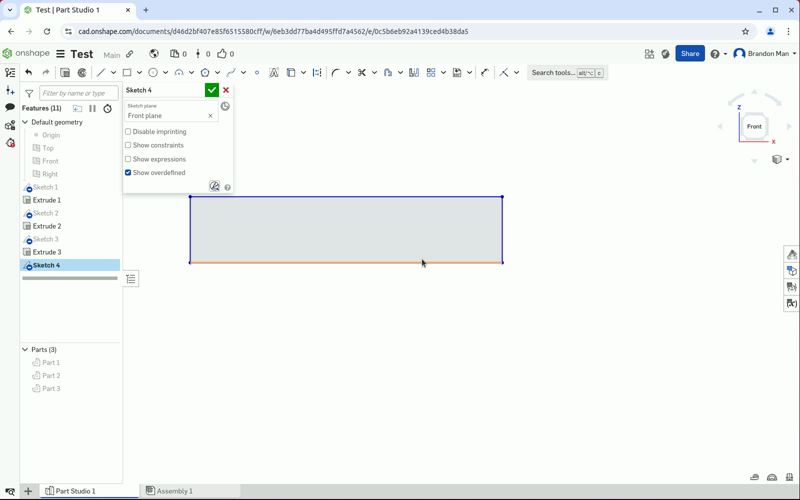
scroll(6)
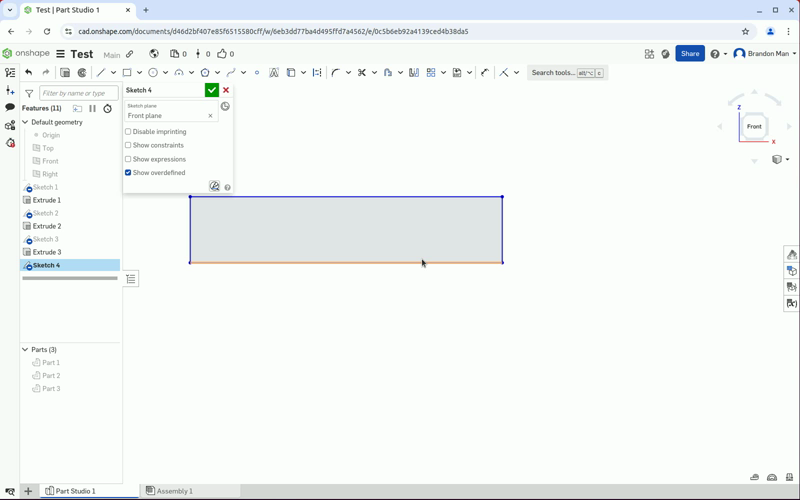
scroll(6)
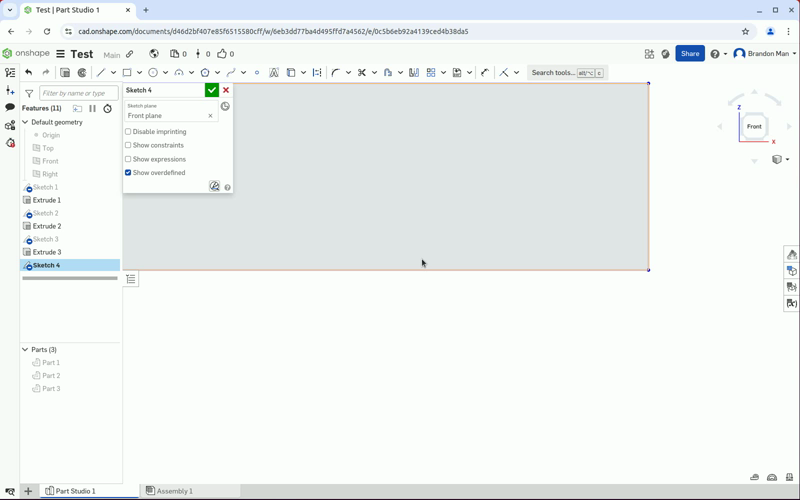
click(422, 258)
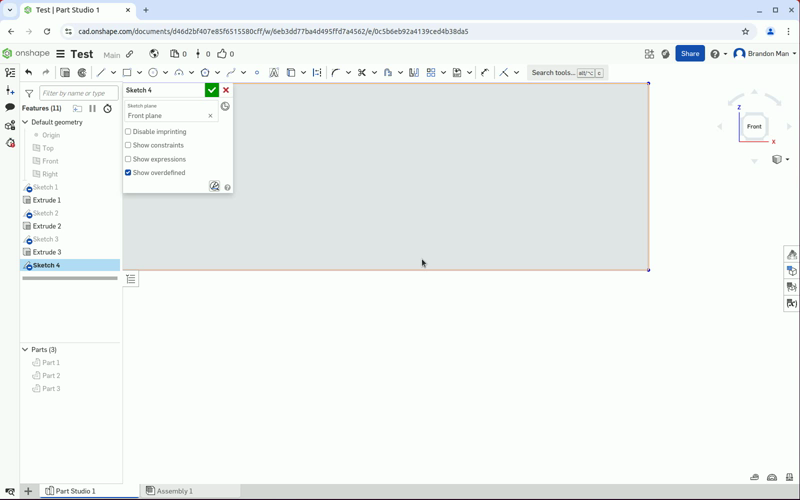
scroll(-6)
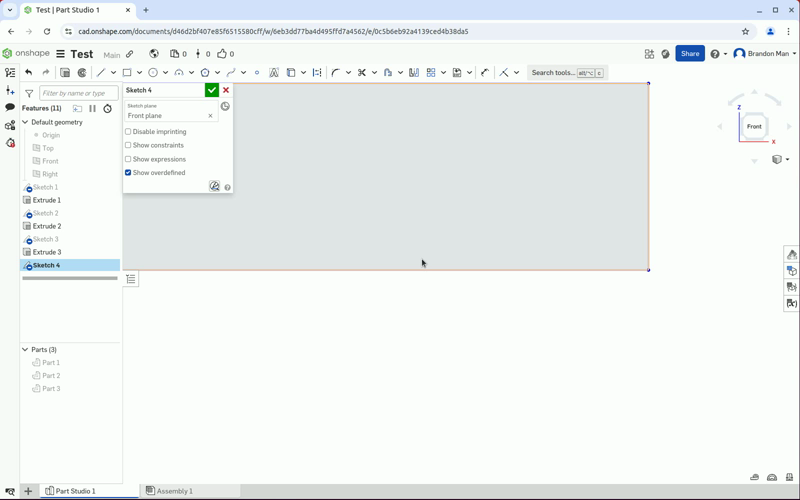
scroll(-6)
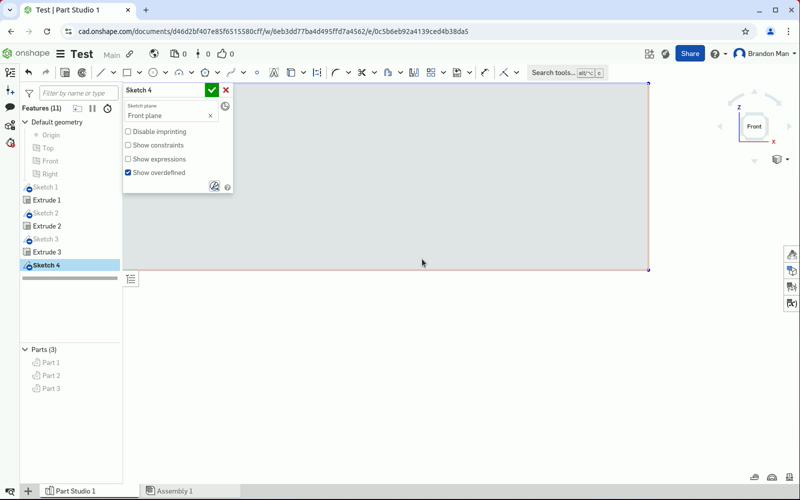
scroll(-6)
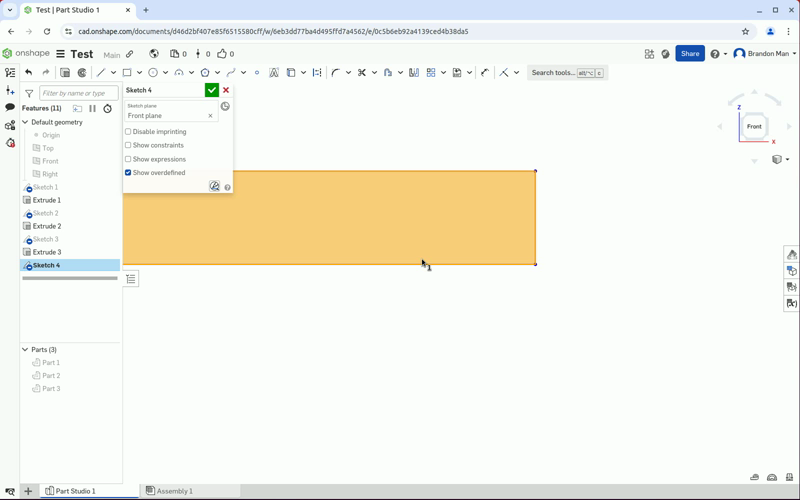
scroll(-6)
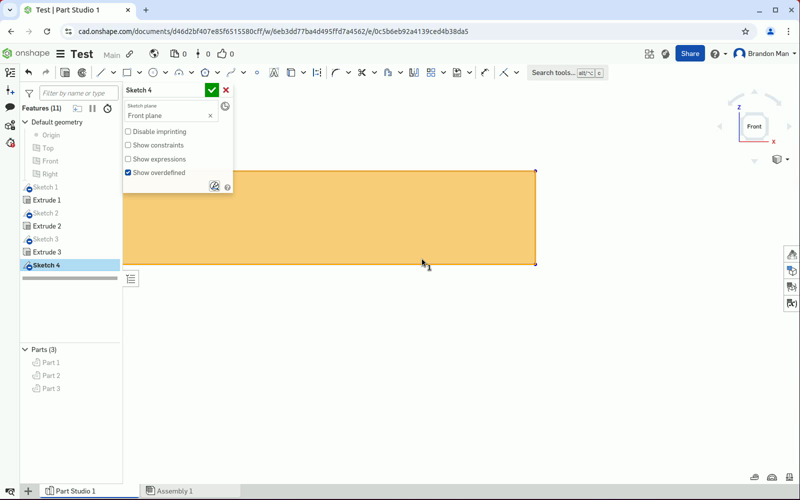
scroll(-6)
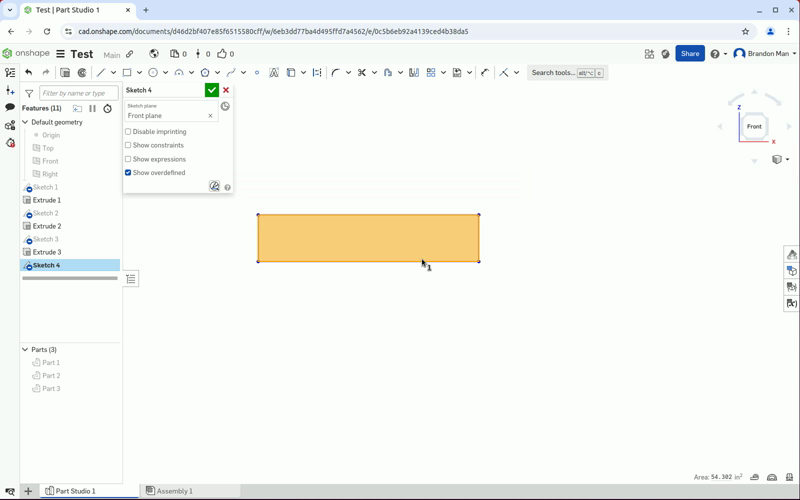
scroll(-6)
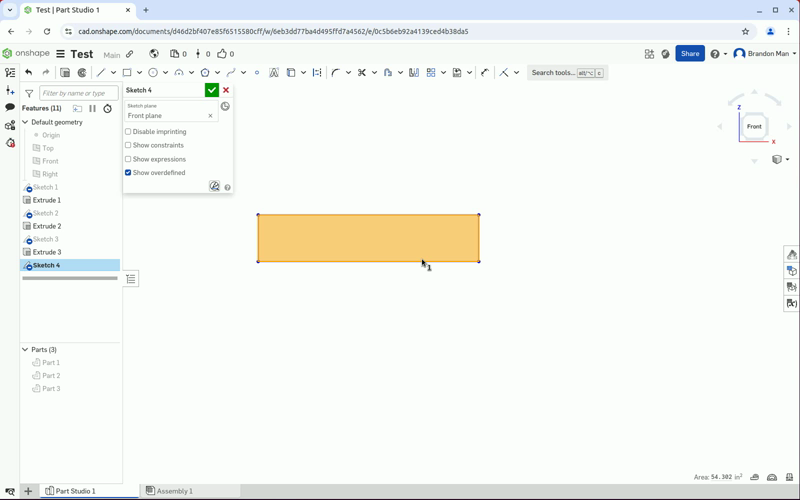
scroll(-6)
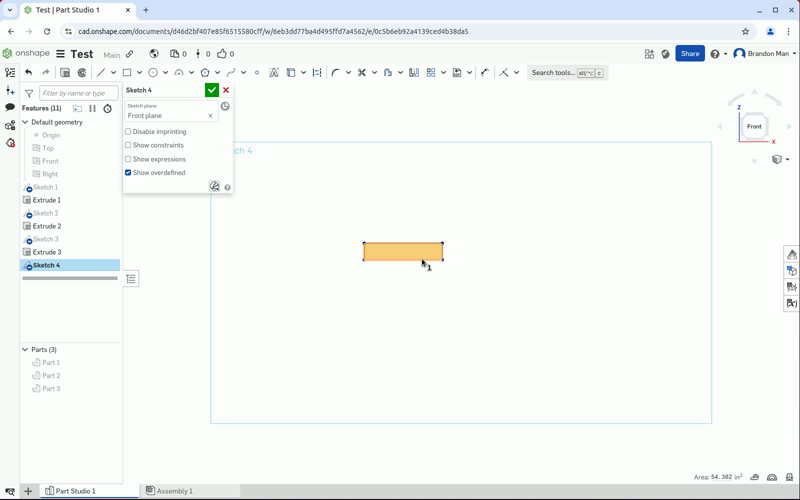
mouse_move(73, 352)
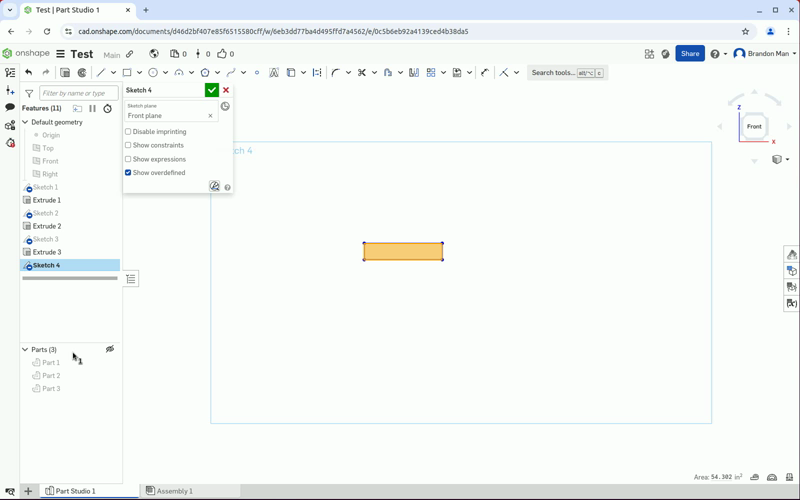
key(shift+y)
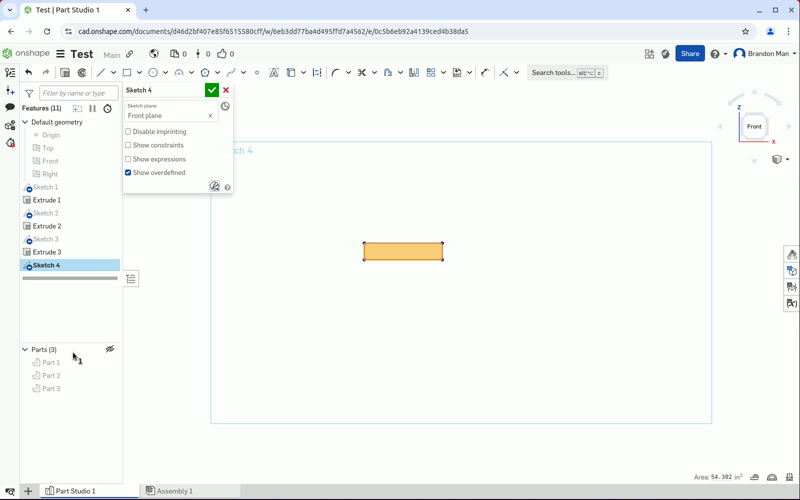
key(shift+e)
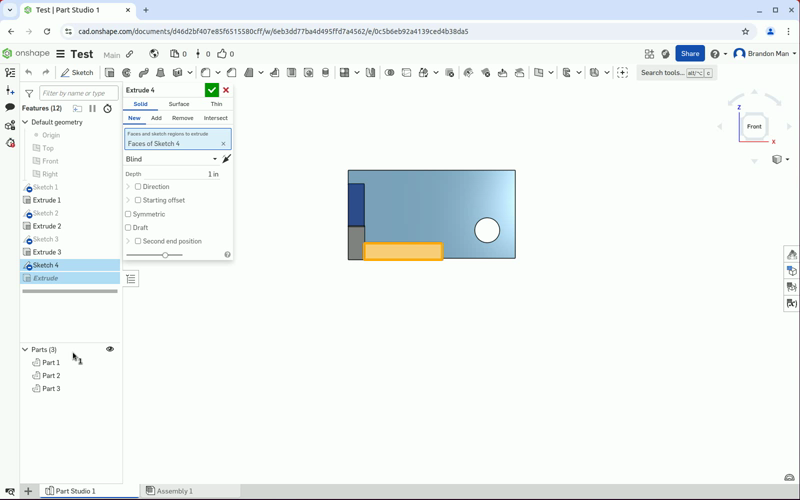
mouse_move(143, 106)
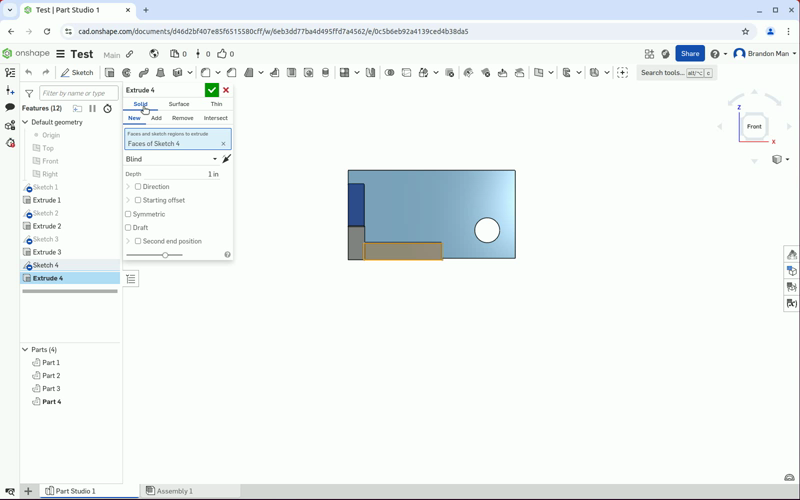
click(143, 106)
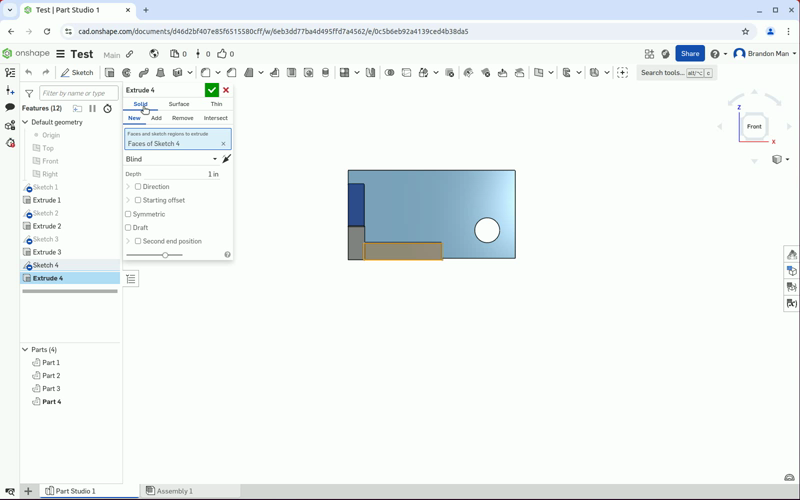
mouse_move(137, 120)
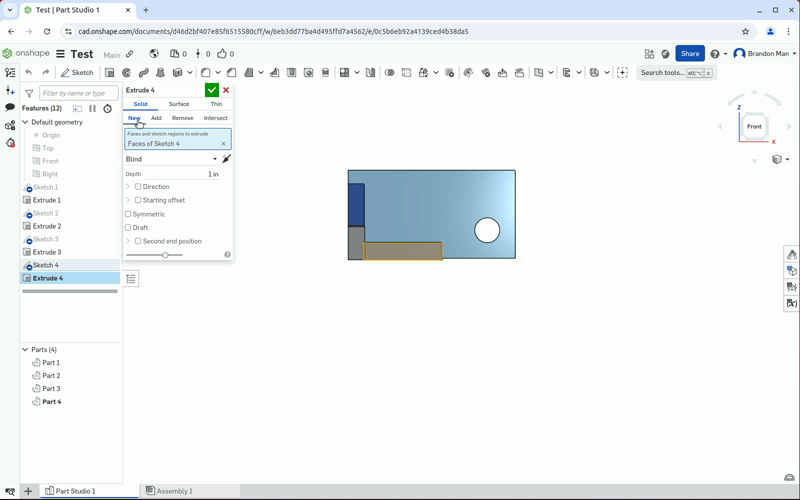
click(137, 120)
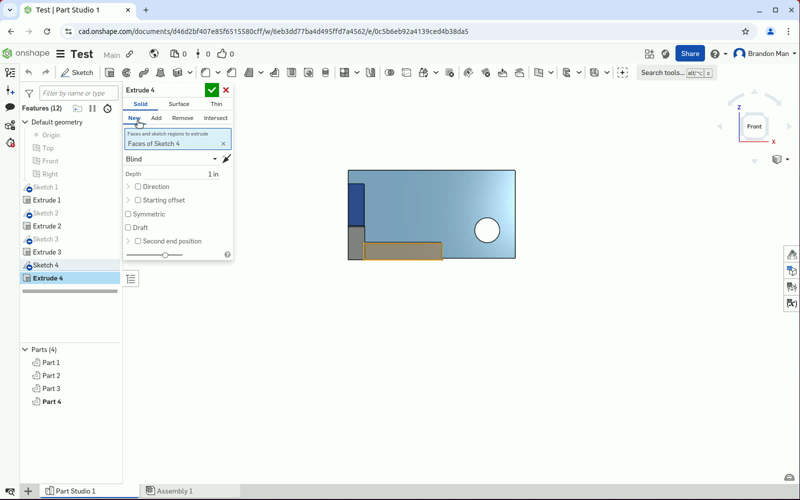
key(tab, 4)
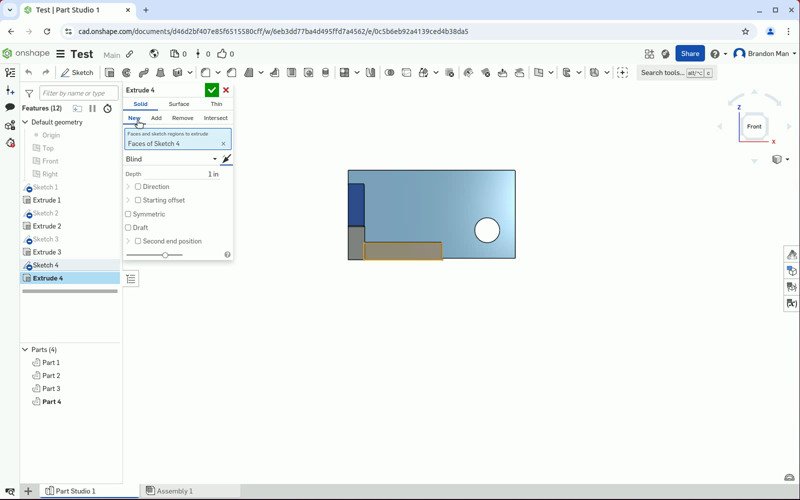
text(13.48)
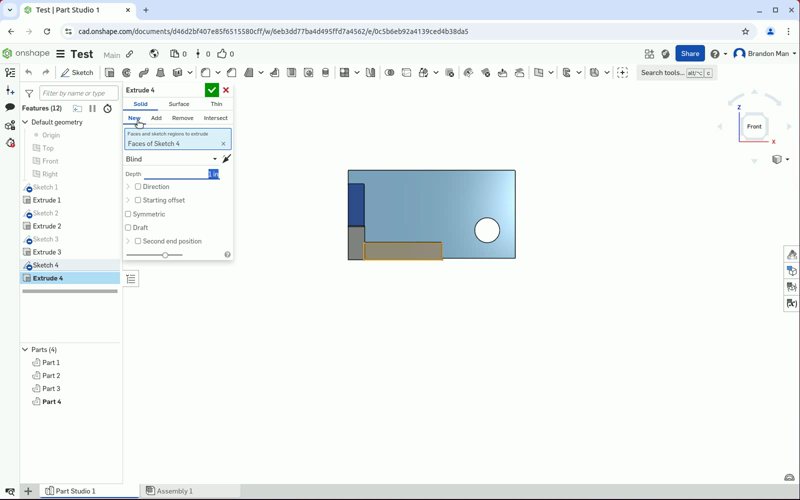
key(enter)
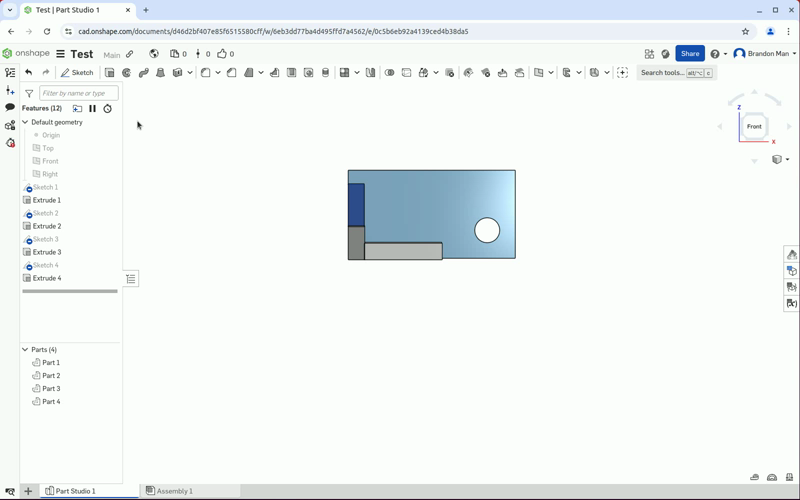
key(shift+h)
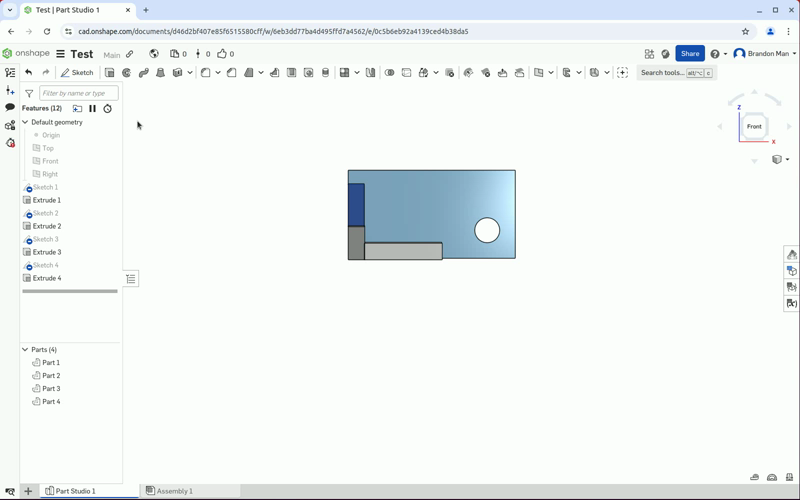
key(shift+h)
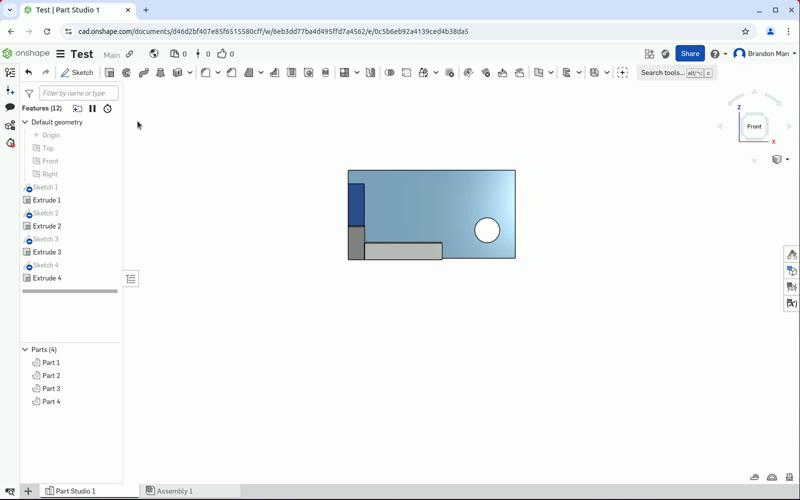
key(shift+7)
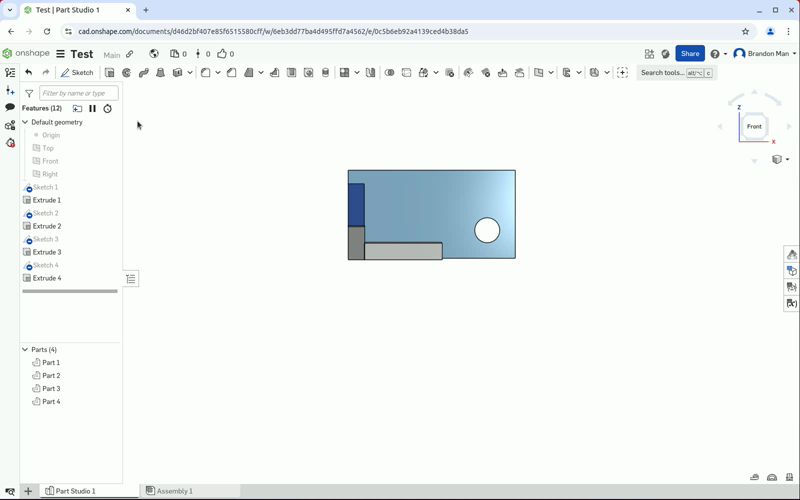
key(left, 2)
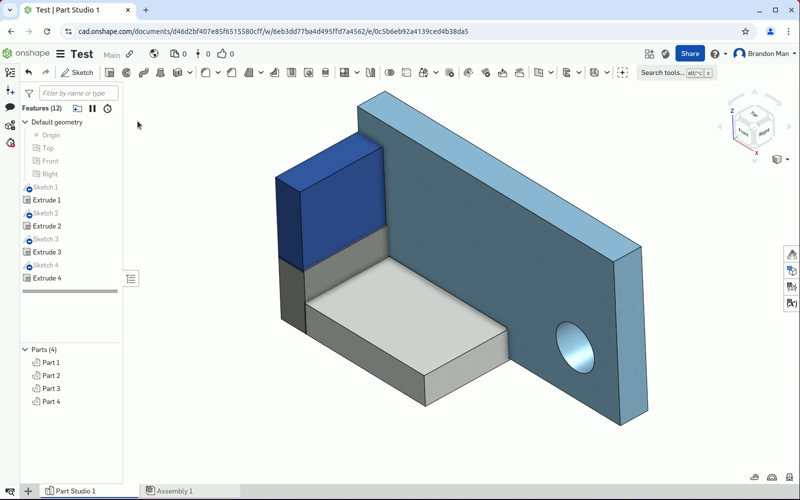
key(down, 2)
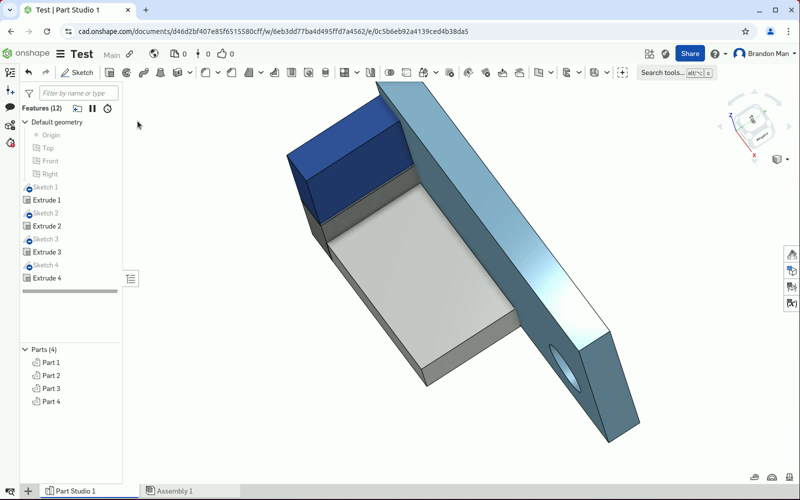
key(up, 2)
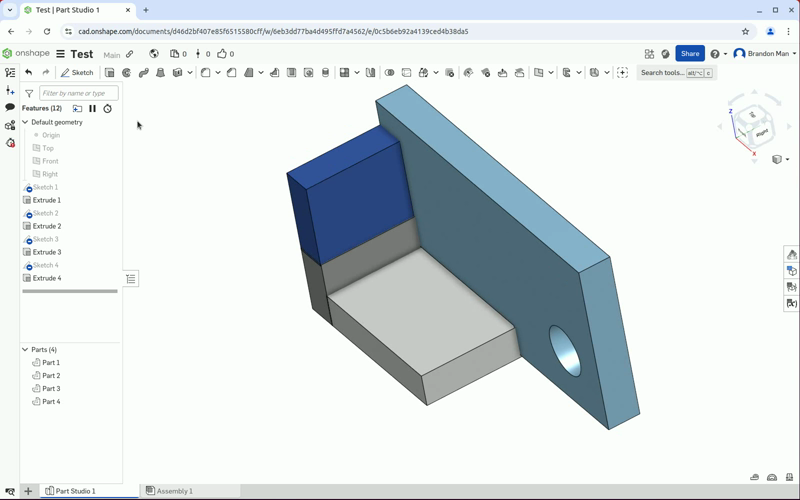
key(right, 2)
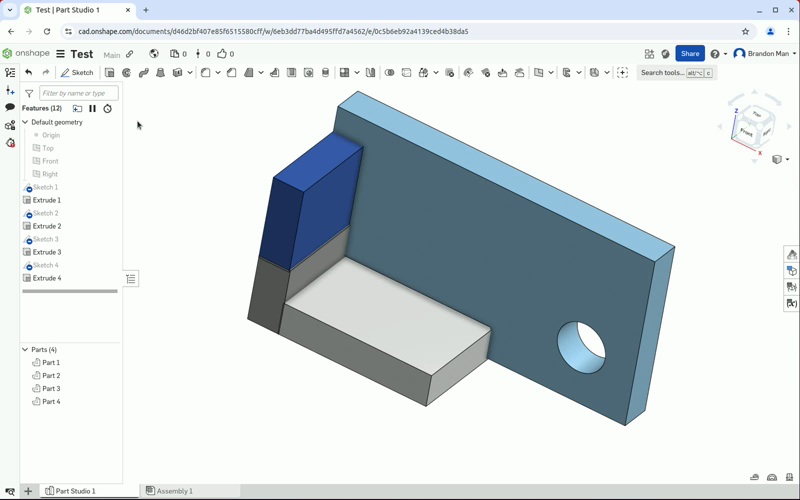
mouse_move(73, 189)
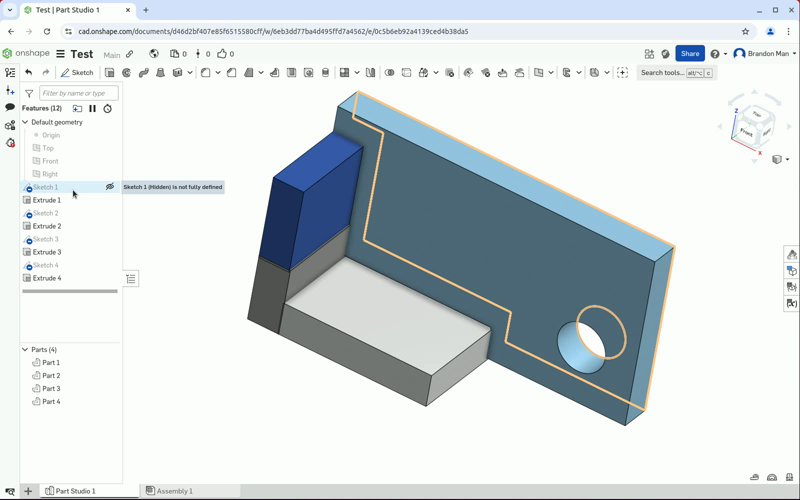
click(73, 189)